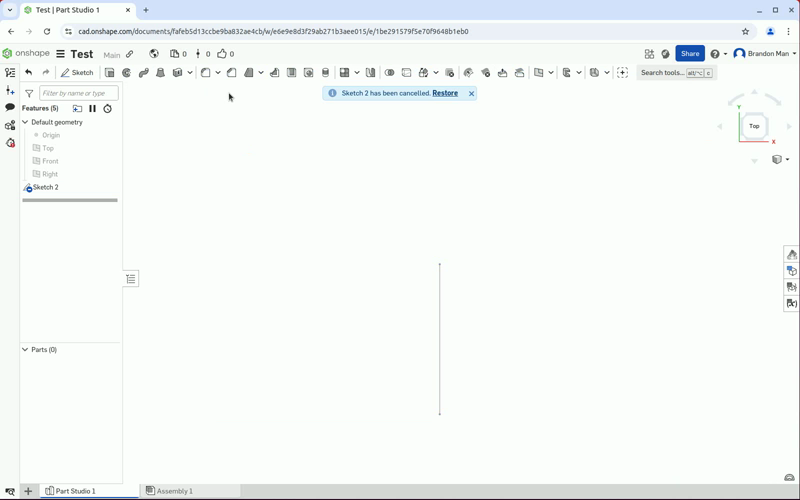
key(shift+h)
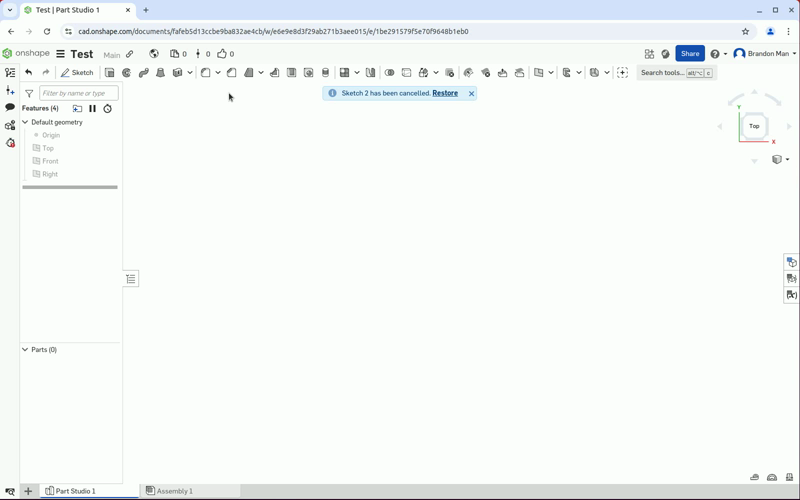
mouse_move(73, 352)
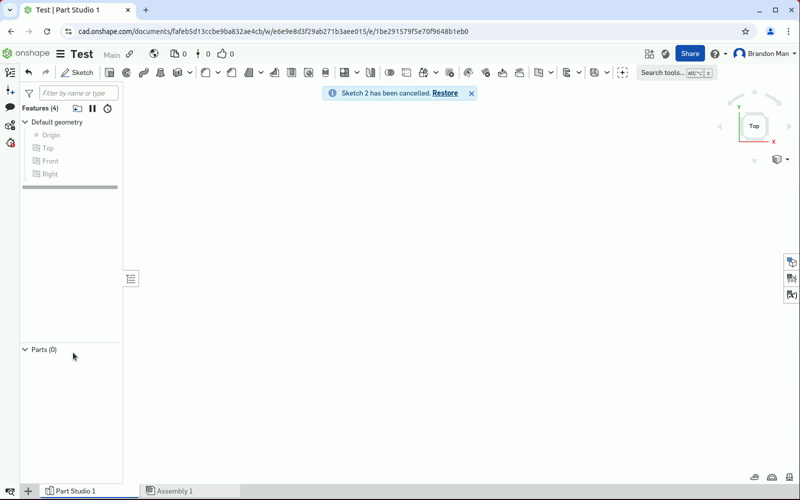
key(y)
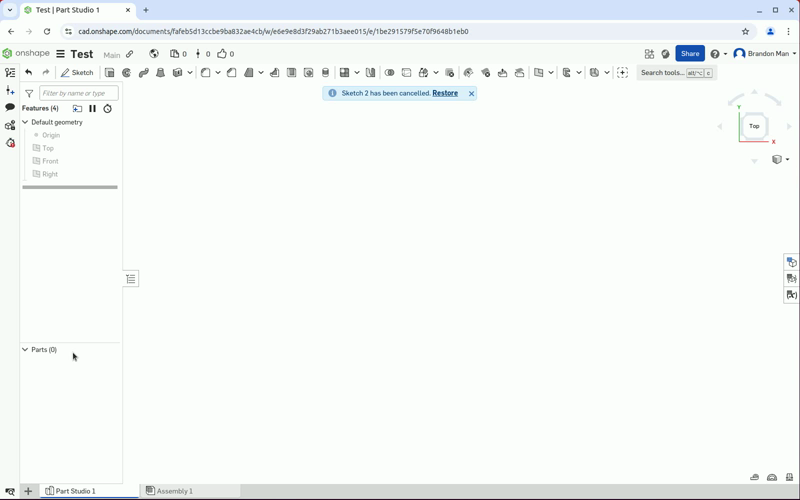
key(shift+p)
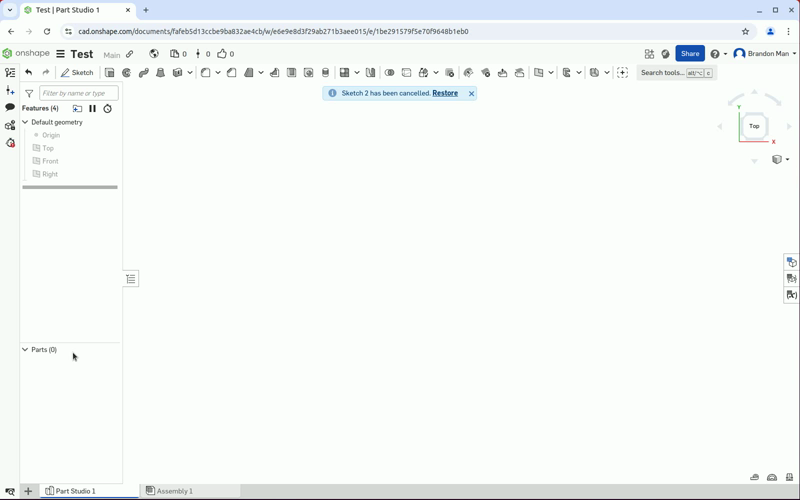
key(space)
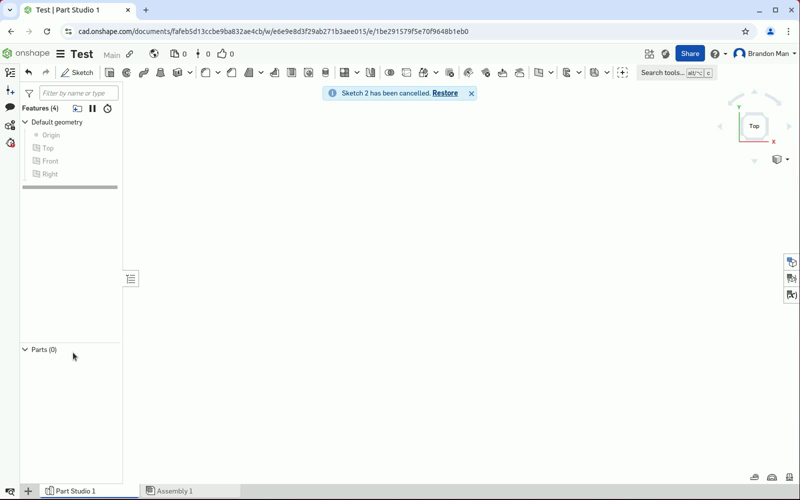
key_down(shift)
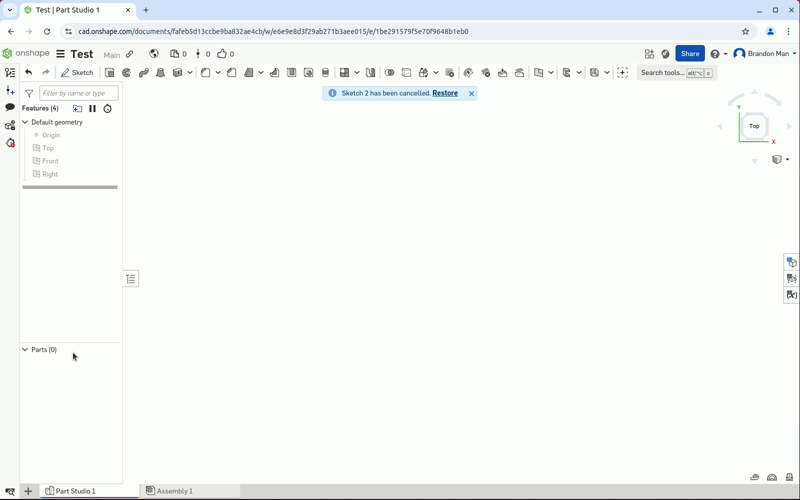
key(up)
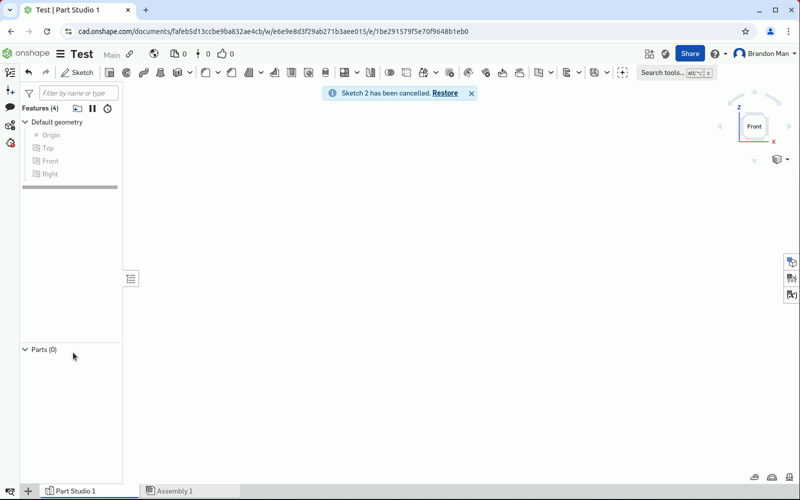
key_up(shift)
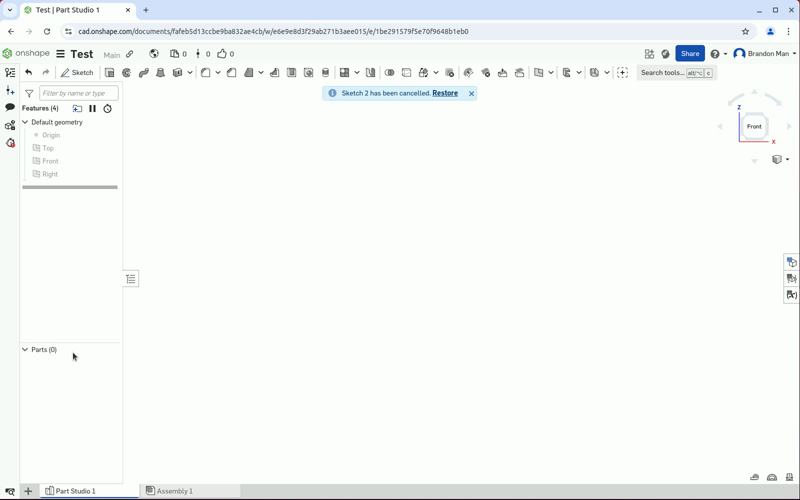
key(space)
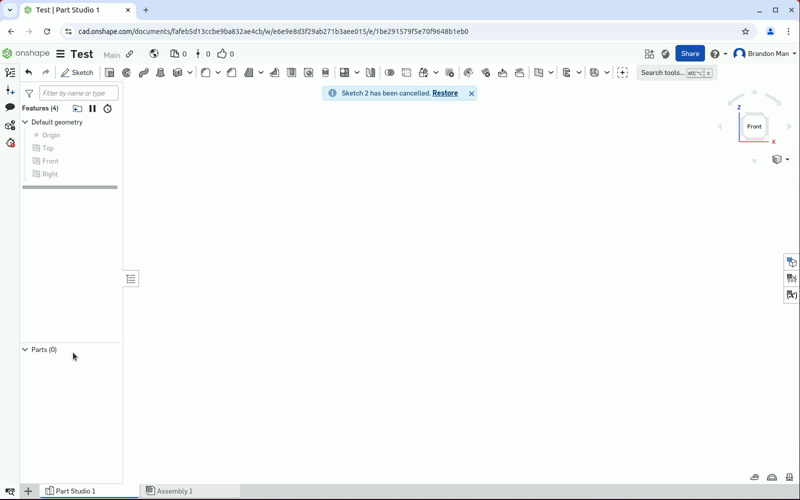
key_down(shift)
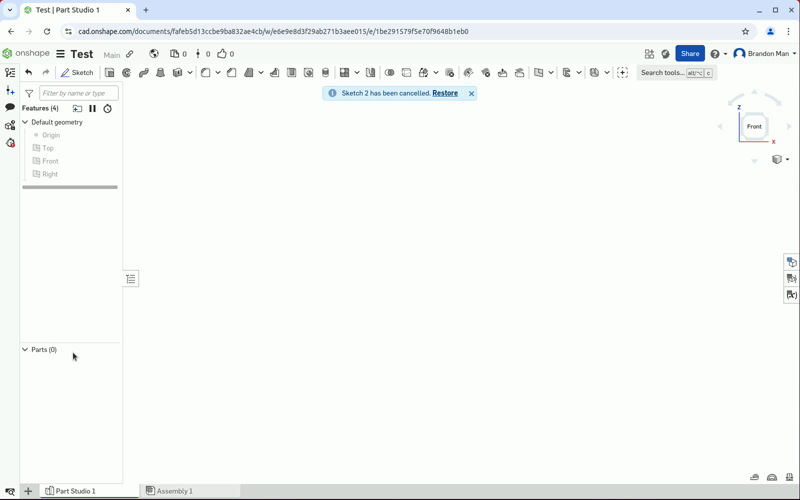
key(left)
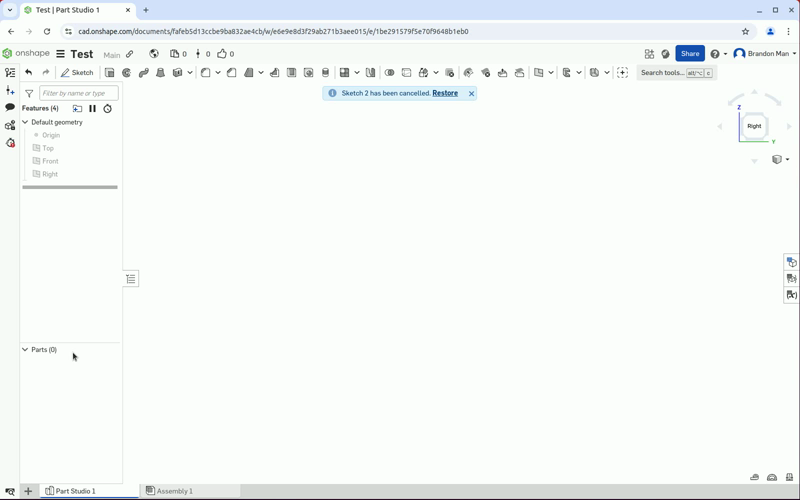
key_up(shift)
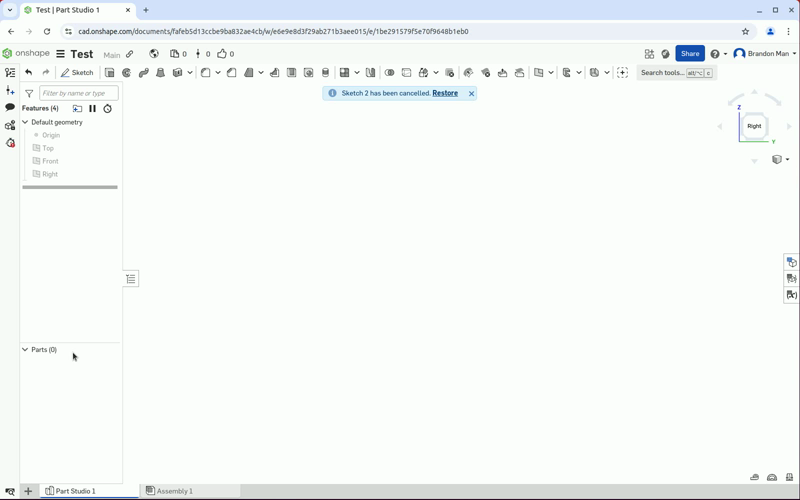
mouse_move(73, 352)
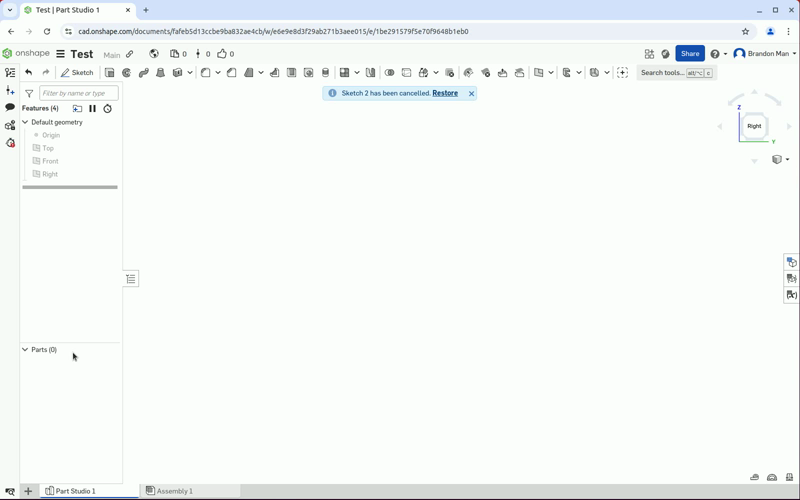
key(shift+y)
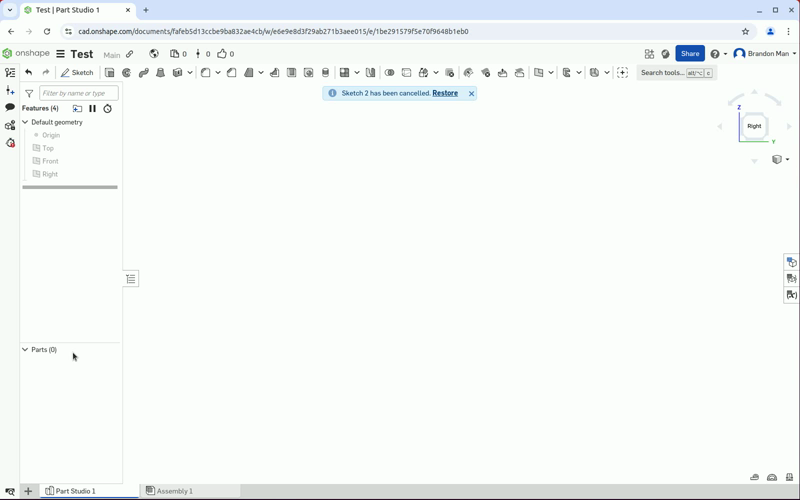
key(shift+s)
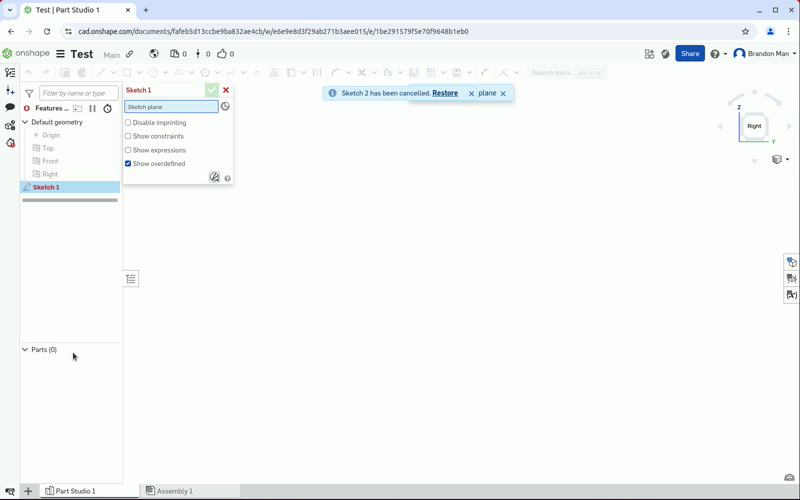
mouse_move(73, 176)
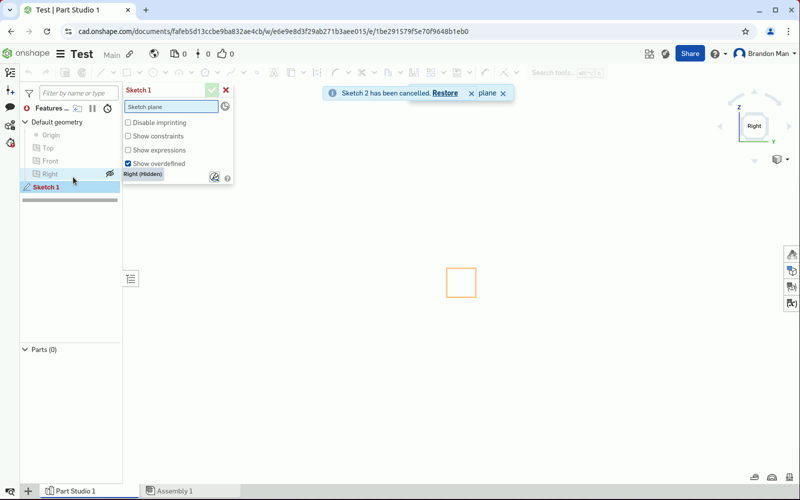
click(73, 176)
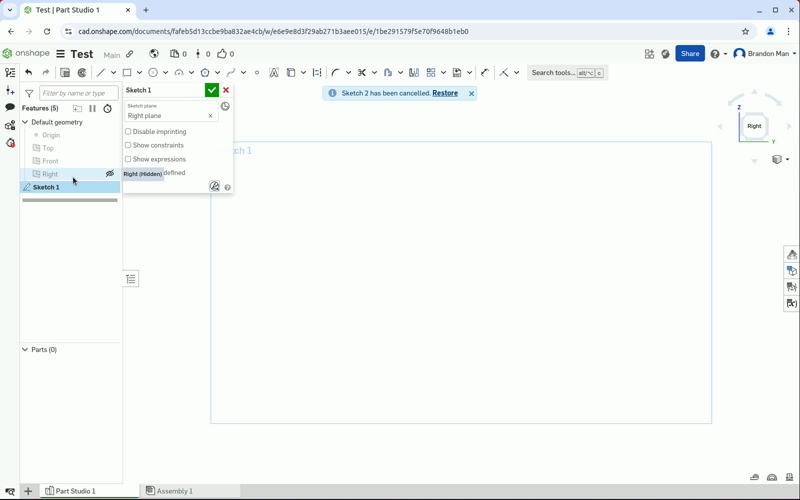
mouse_move(73, 352)
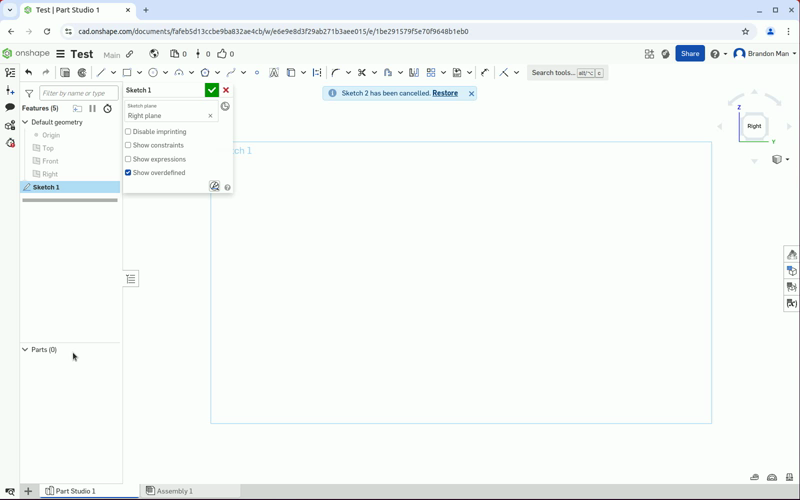
key(y)
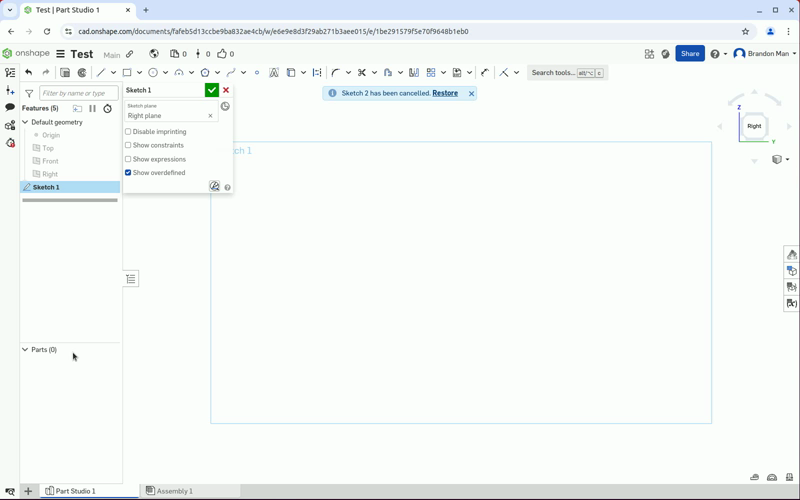
key(a)
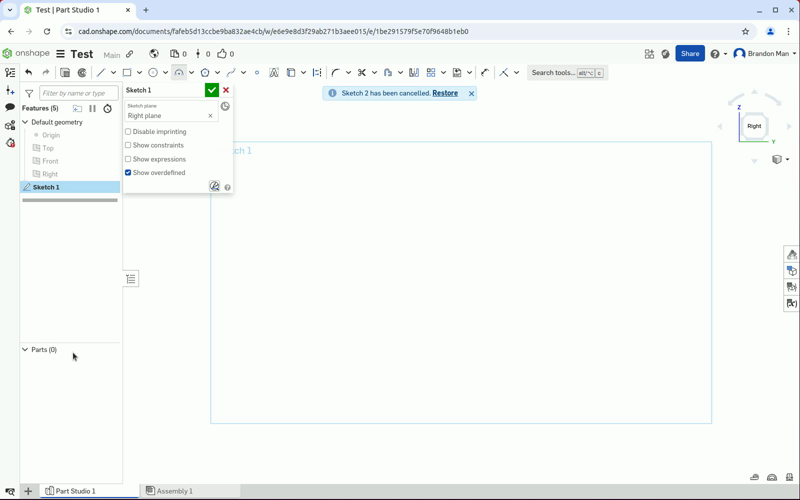
key_down(shift)
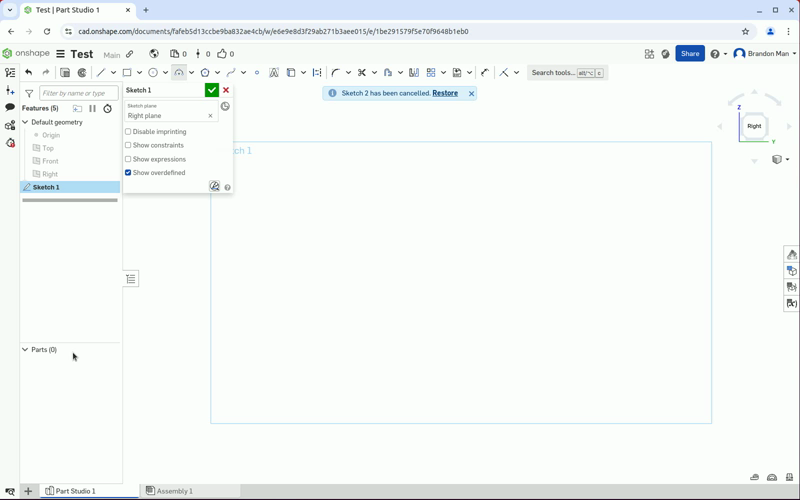
mouse_move(458, 288)
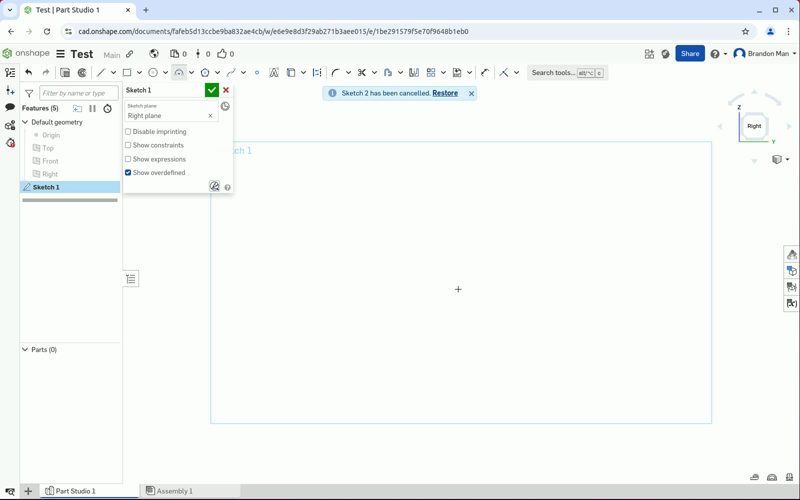
click(458, 288)
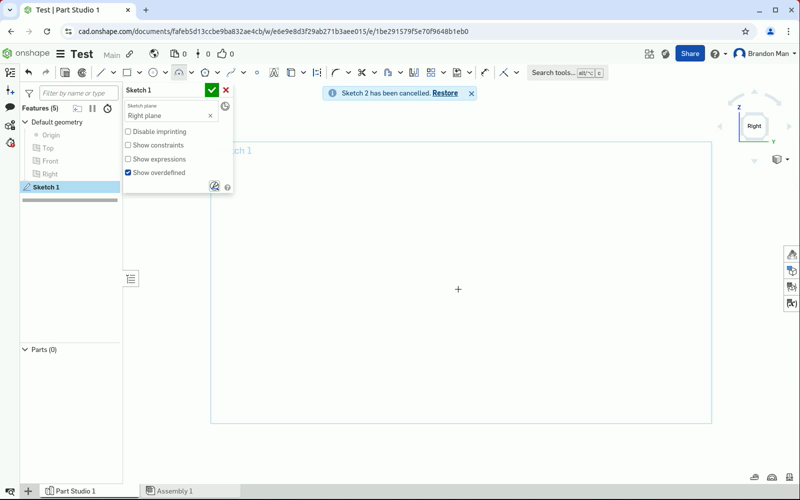
key_up(shift)
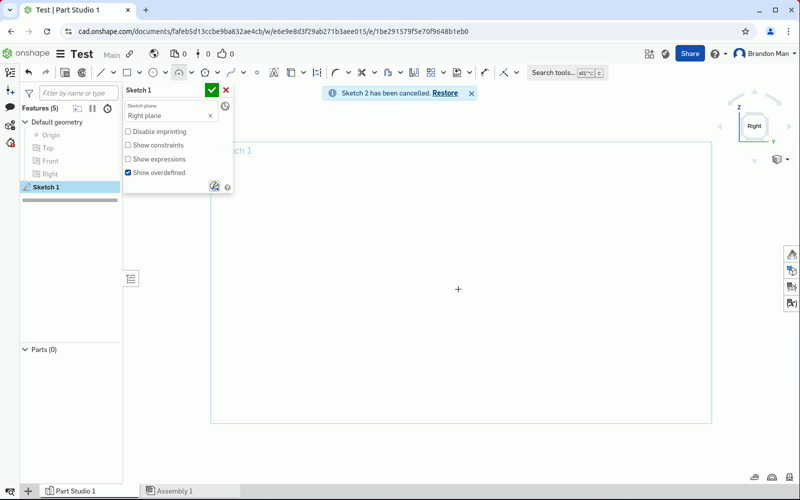
key_down(shift)
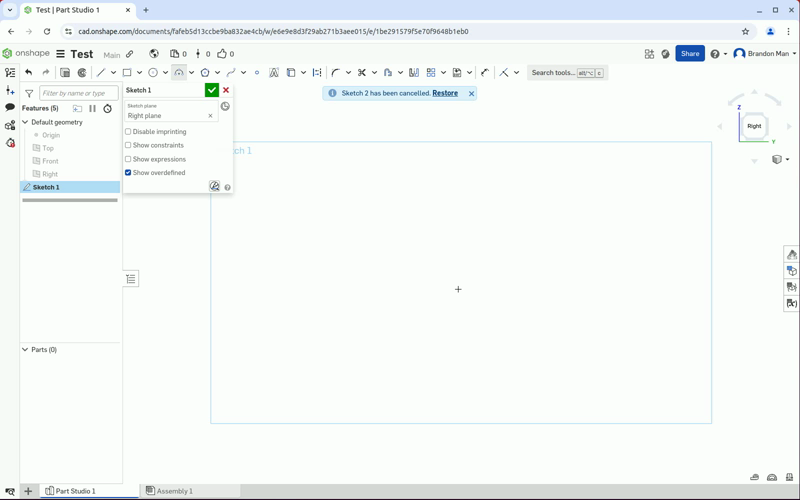
mouse_move(568, 288)
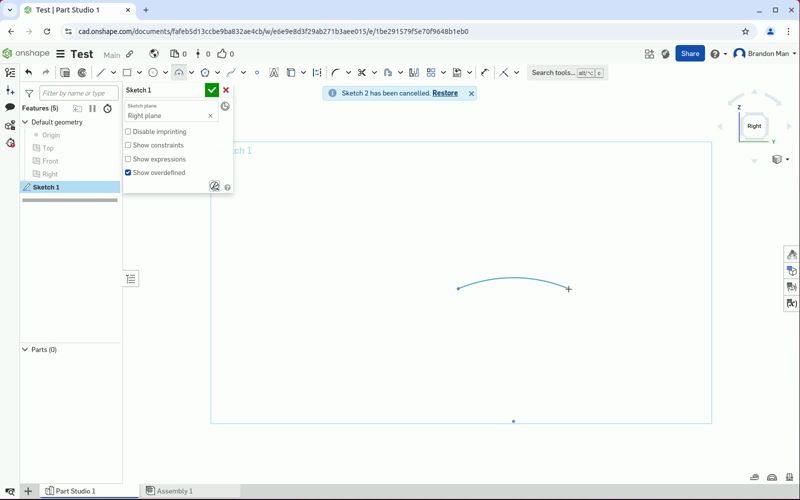
click(568, 288)
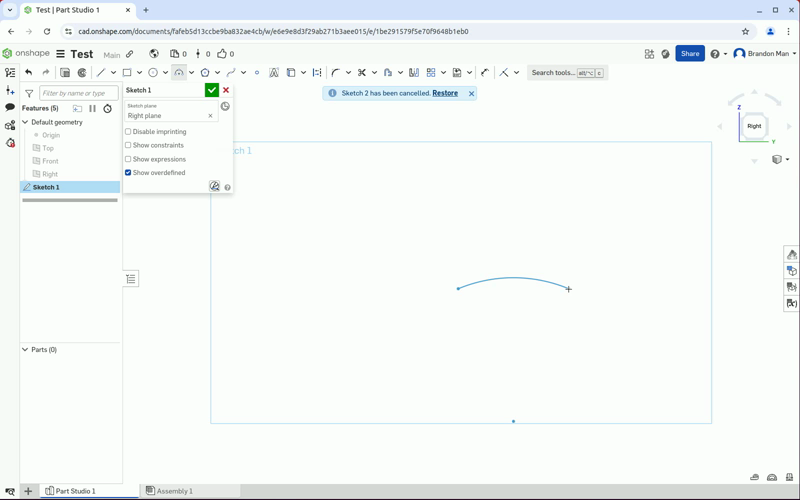
mouse_move(513, 297)
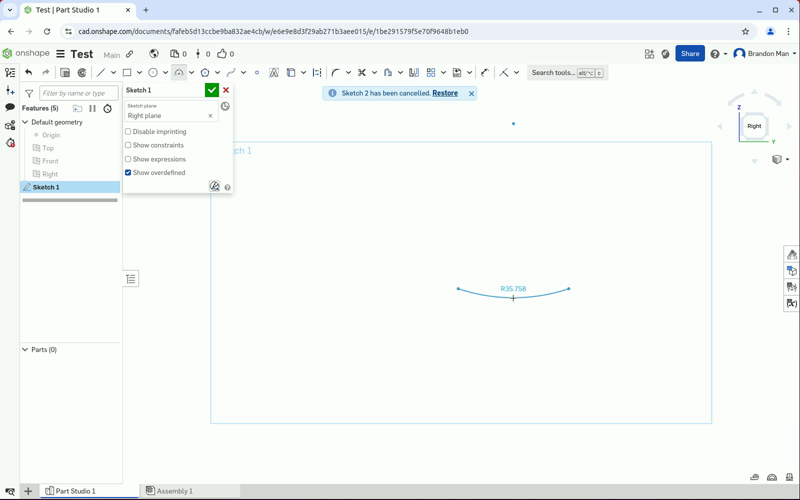
click(513, 297)
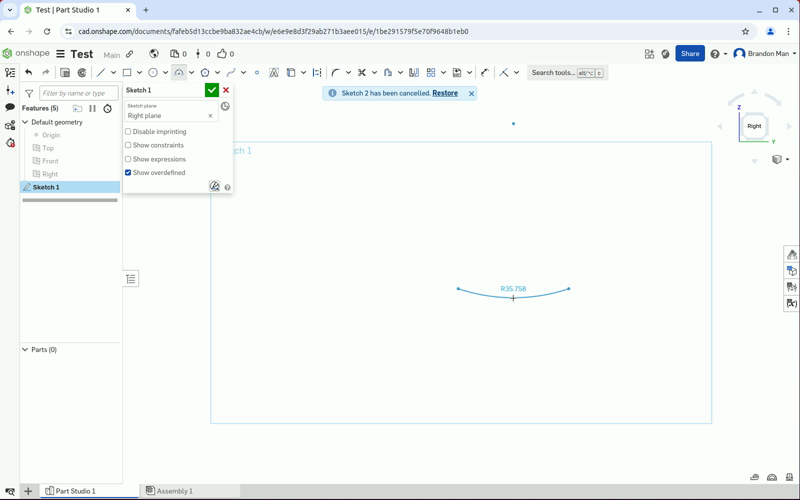
key_up(shift)
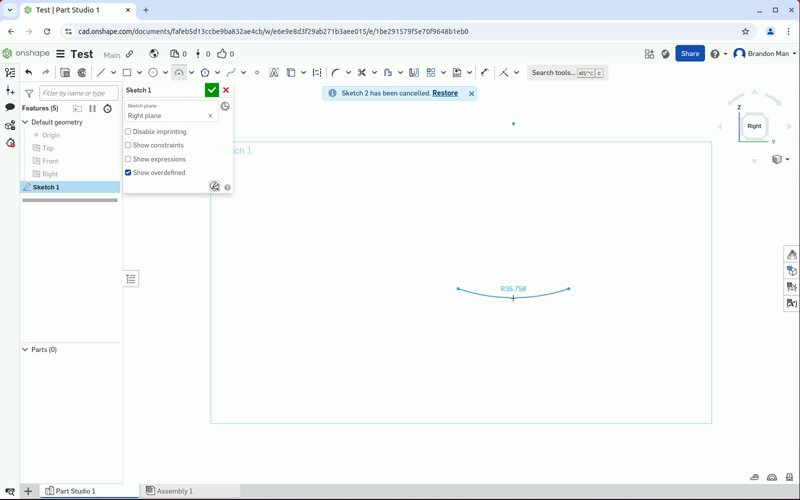
mouse_move(568, 288)
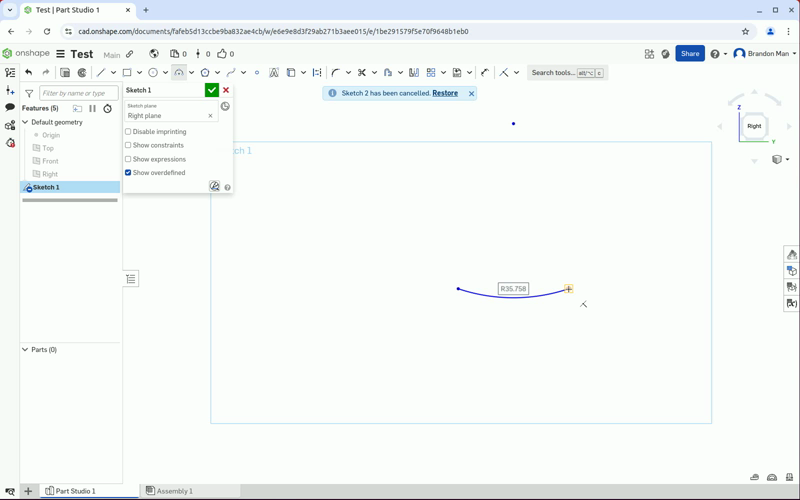
click(568, 288)
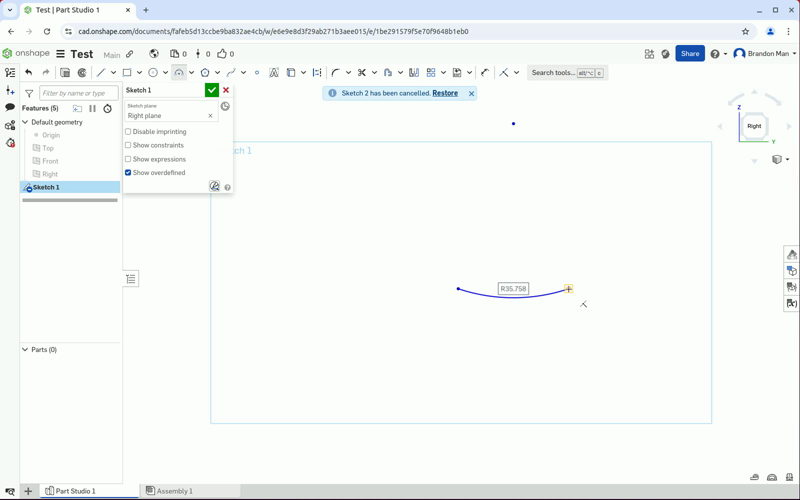
key_down(shift)
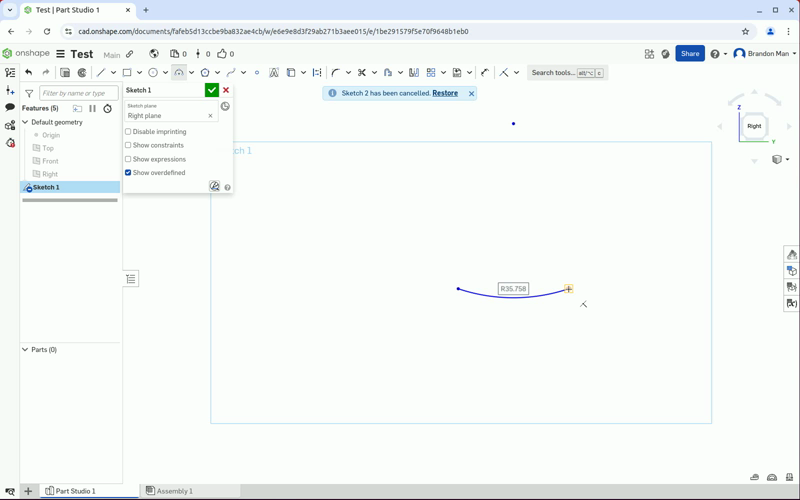
mouse_move(564, 276)
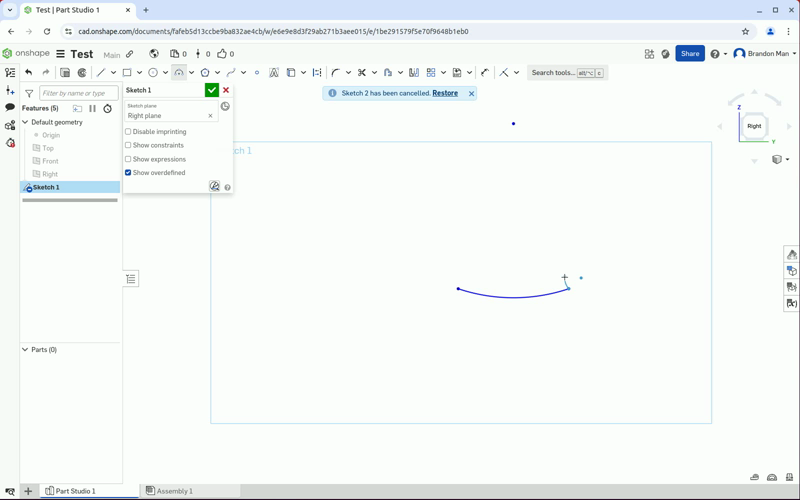
click(564, 276)
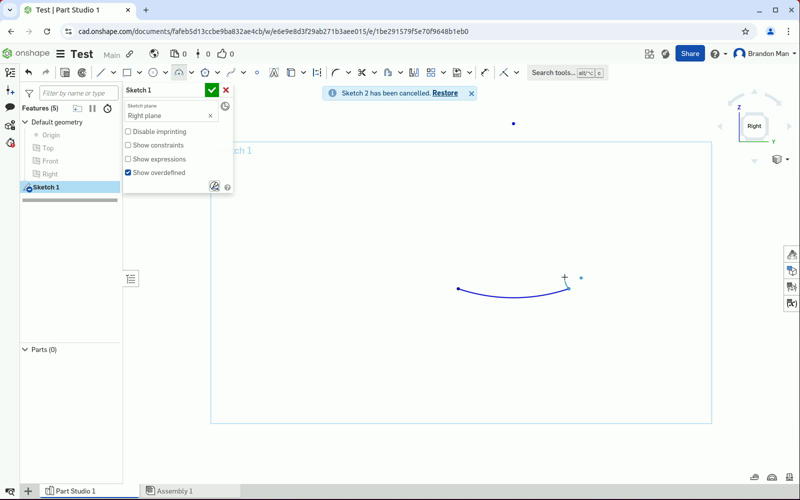
mouse_move(572, 280)
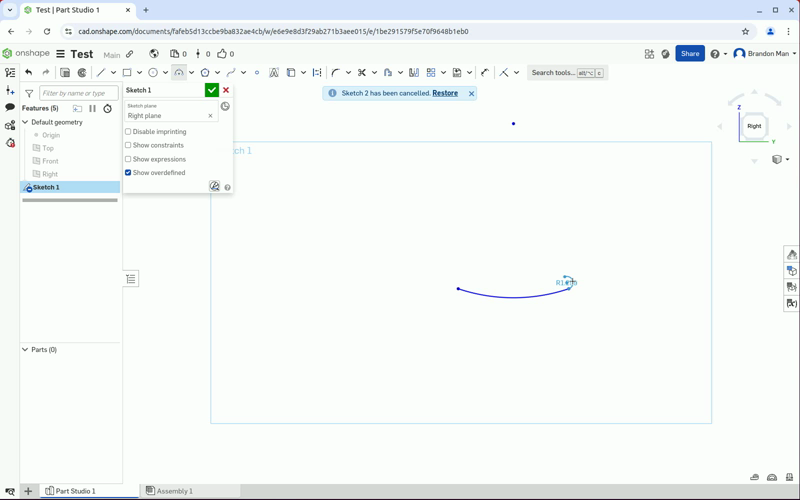
click(572, 280)
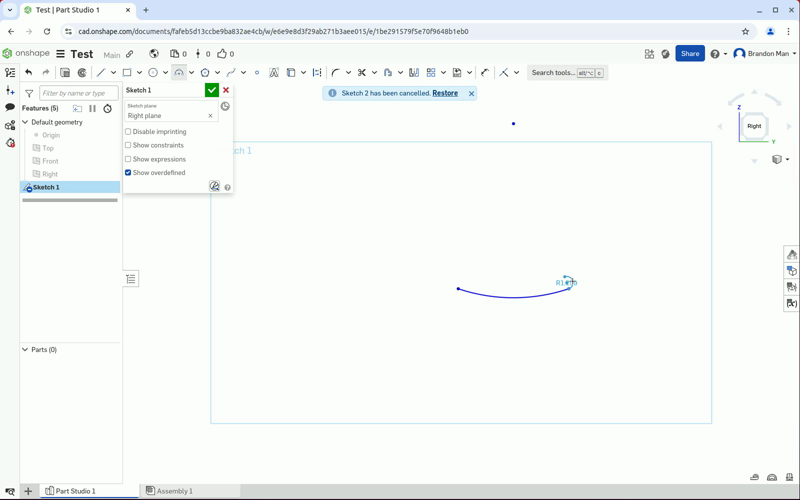
key_up(shift)
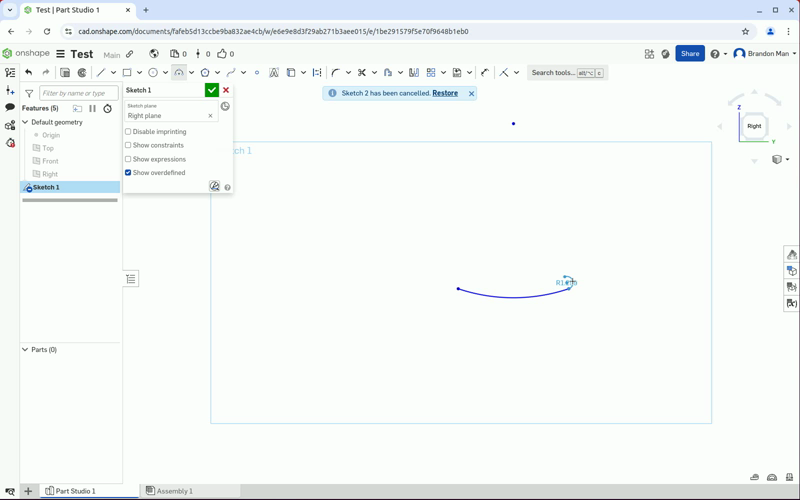
mouse_move(564, 276)
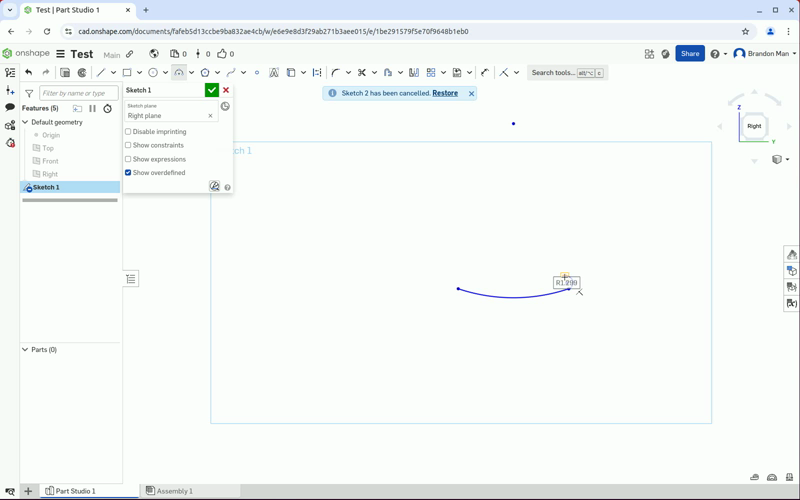
click(564, 276)
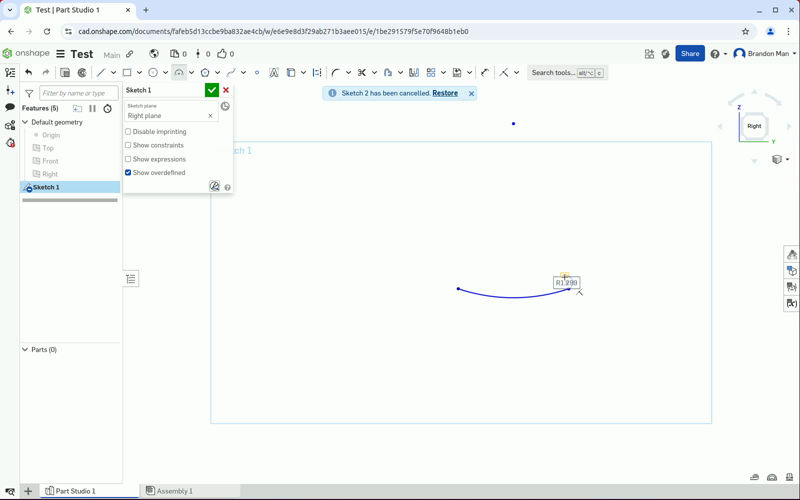
key_down(shift)
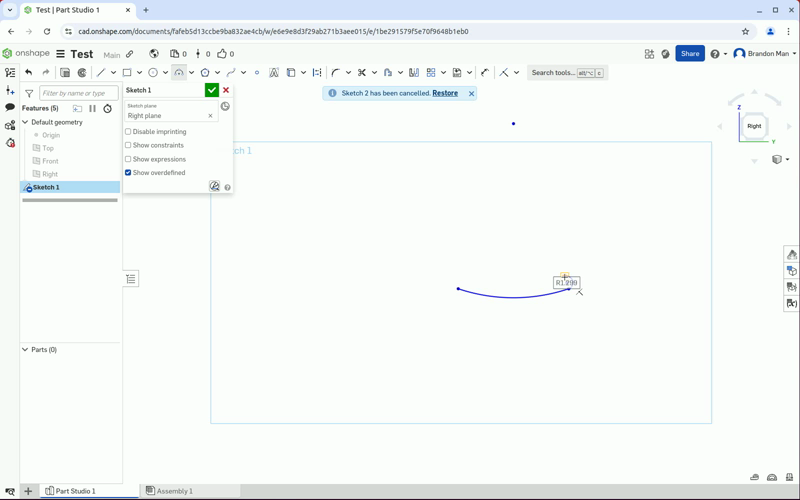
mouse_move(461, 276)
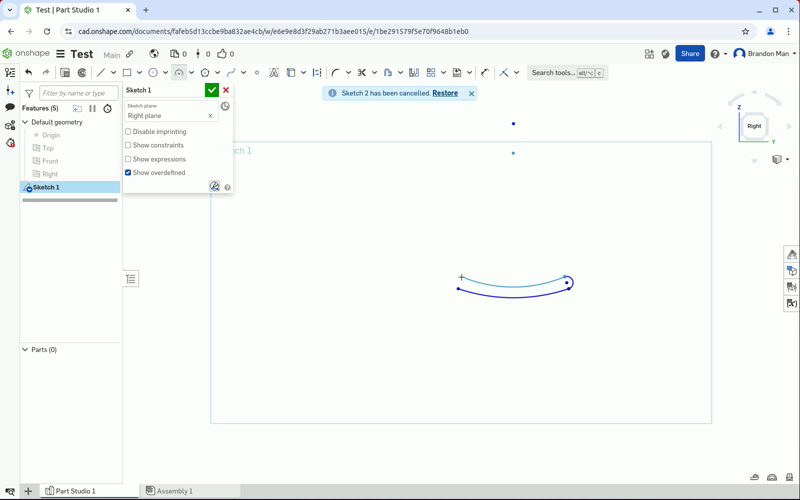
click(461, 276)
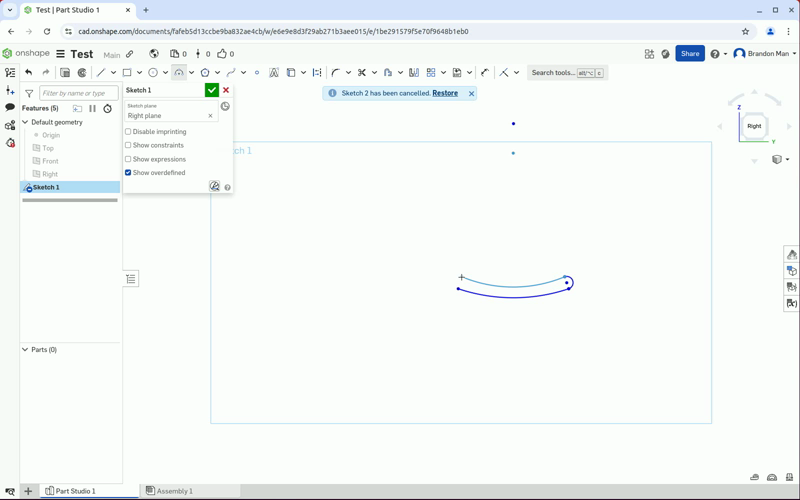
mouse_move(513, 285)
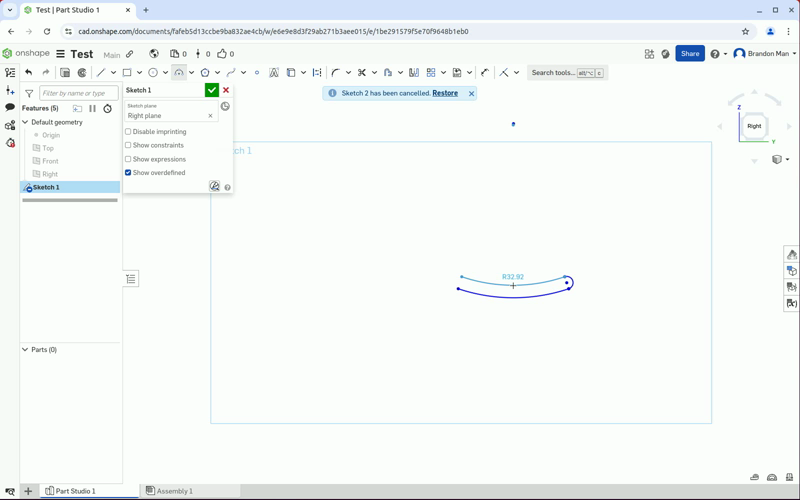
click(513, 285)
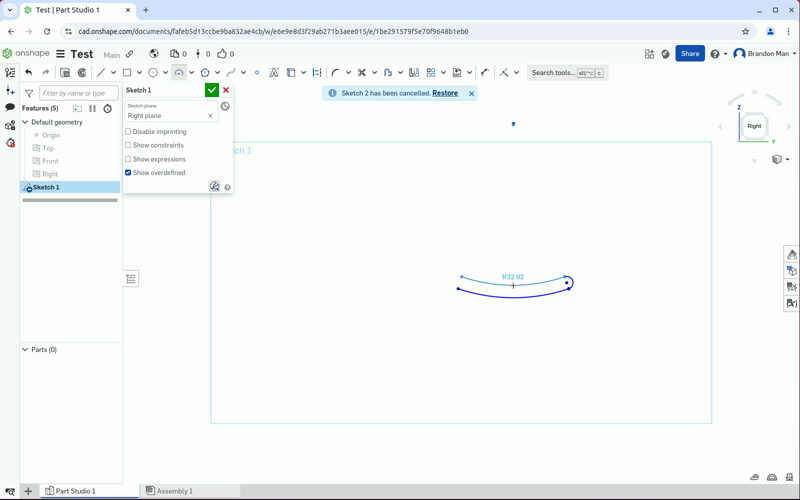
key_up(shift)
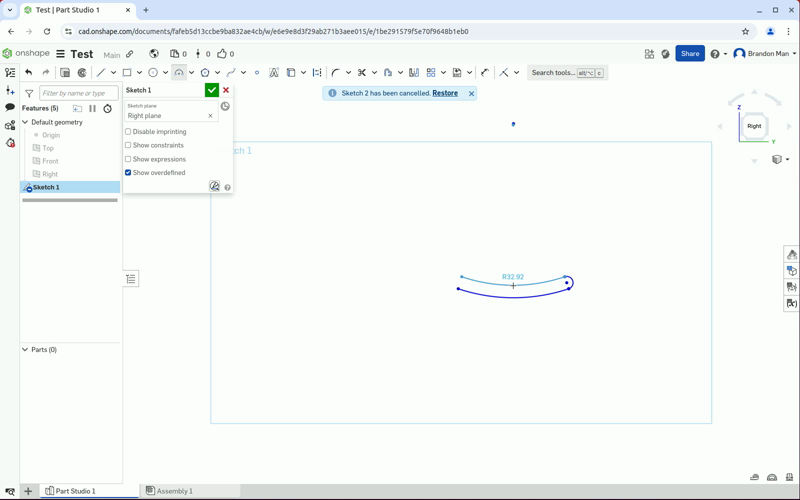
mouse_move(461, 276)
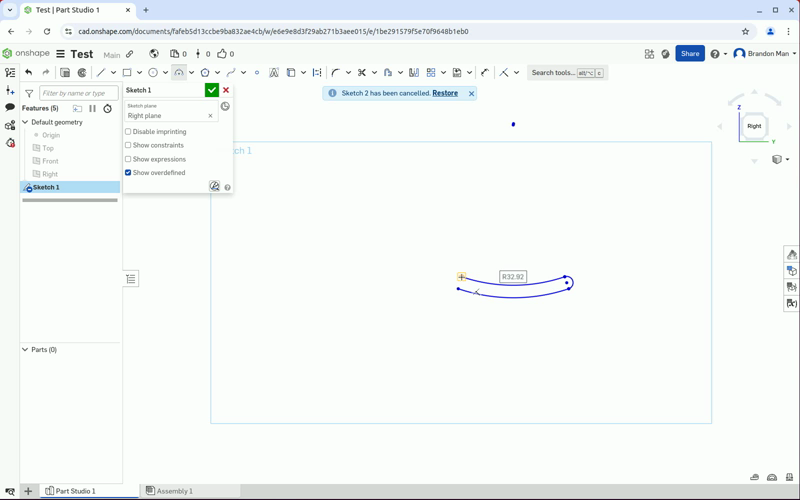
click(461, 276)
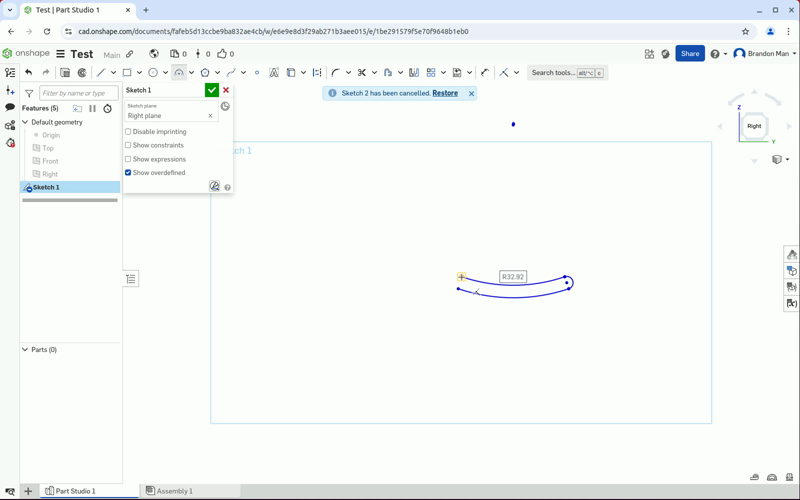
mouse_move(458, 288)
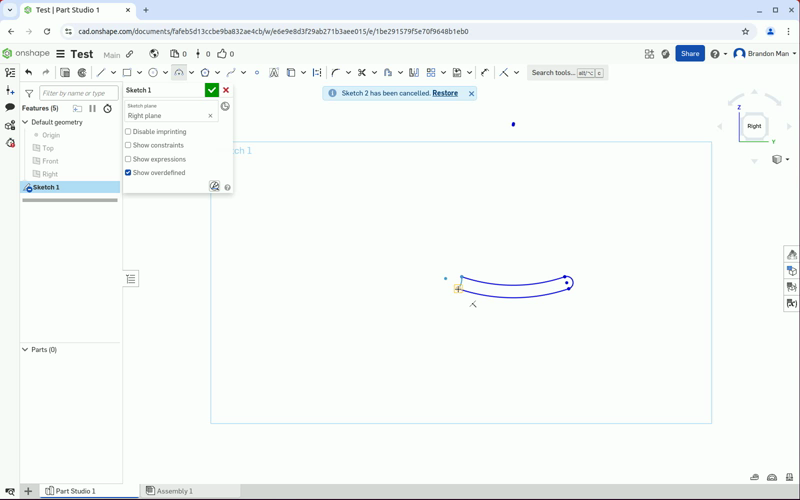
click(458, 288)
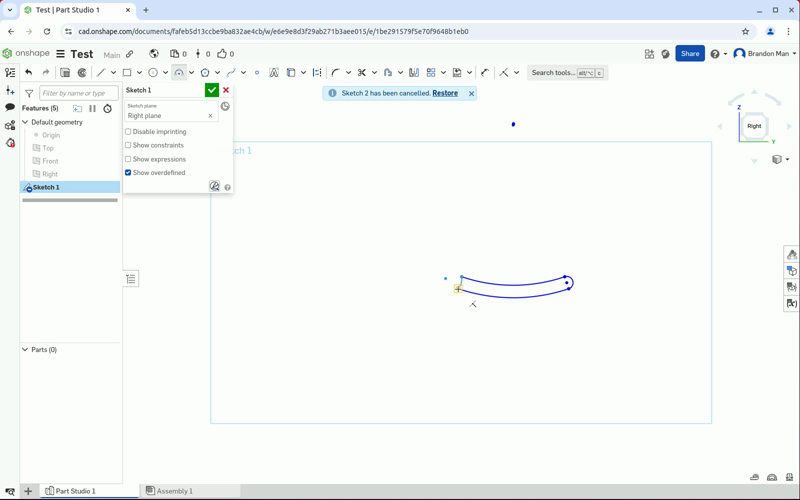
key_down(shift)
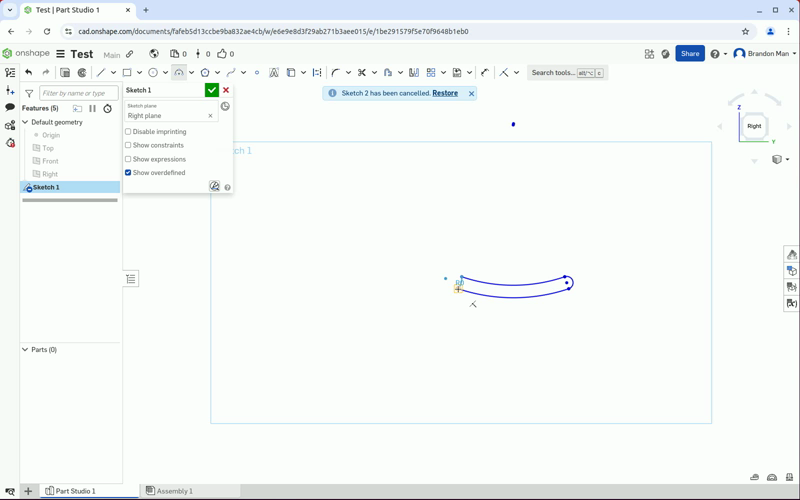
mouse_move(454, 280)
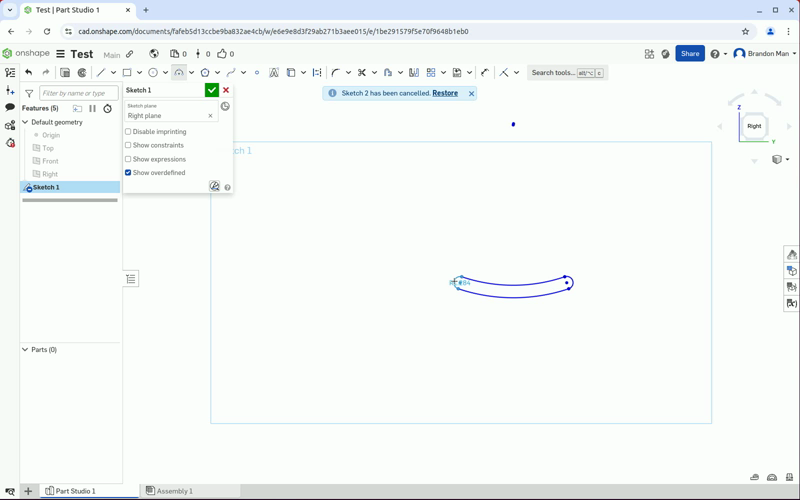
click(454, 280)
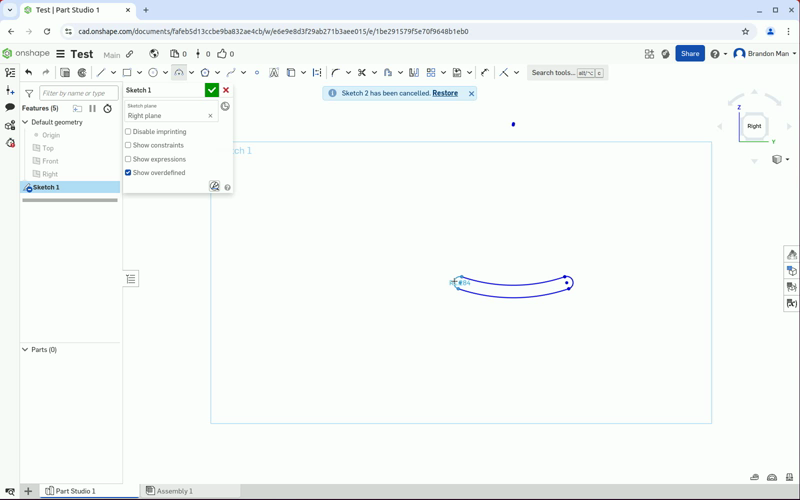
key_up(shift)
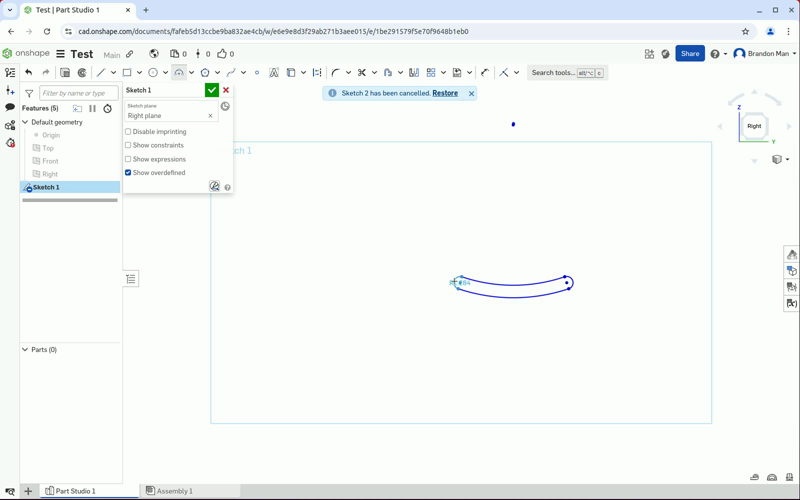
key(esc)
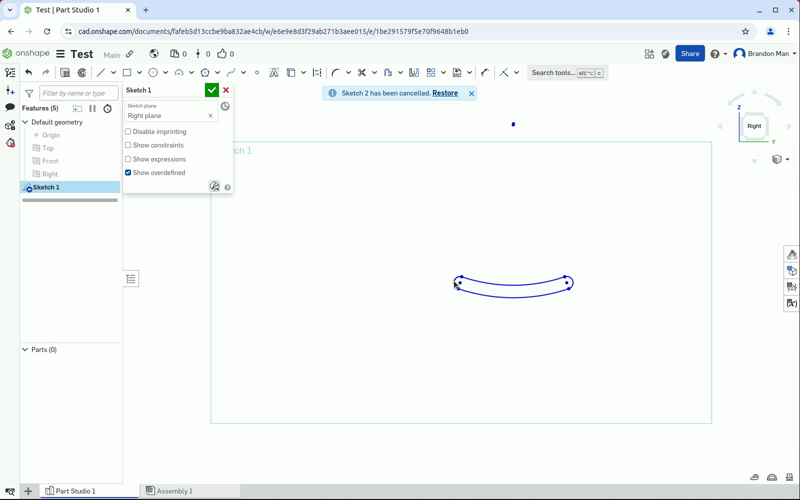
key(c)
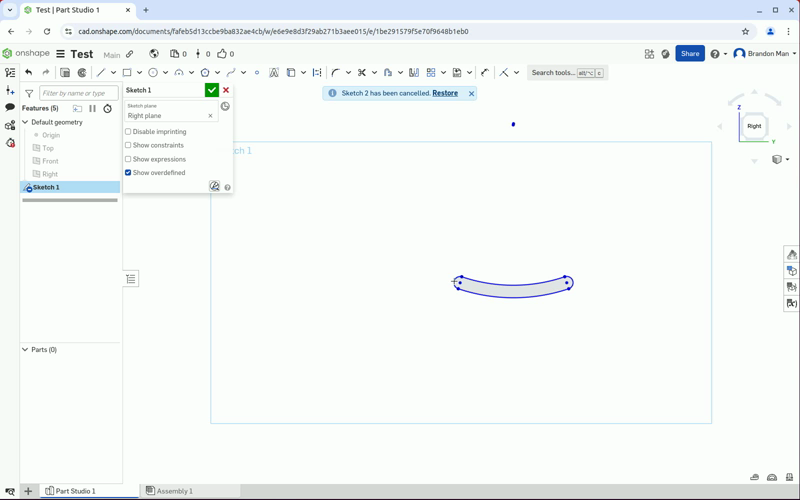
key_down(shift)
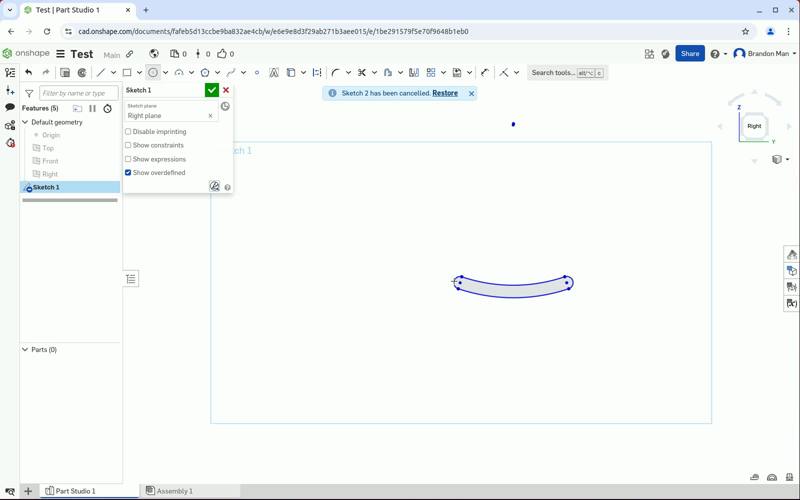
mouse_move(460, 282)
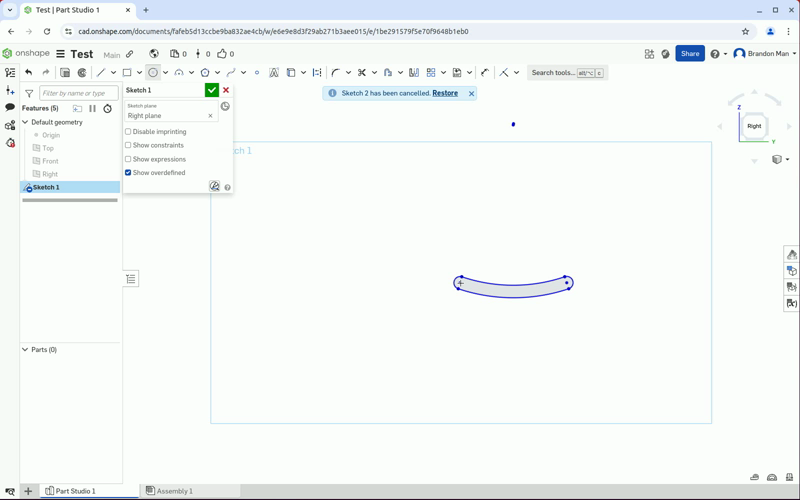
scroll(6)
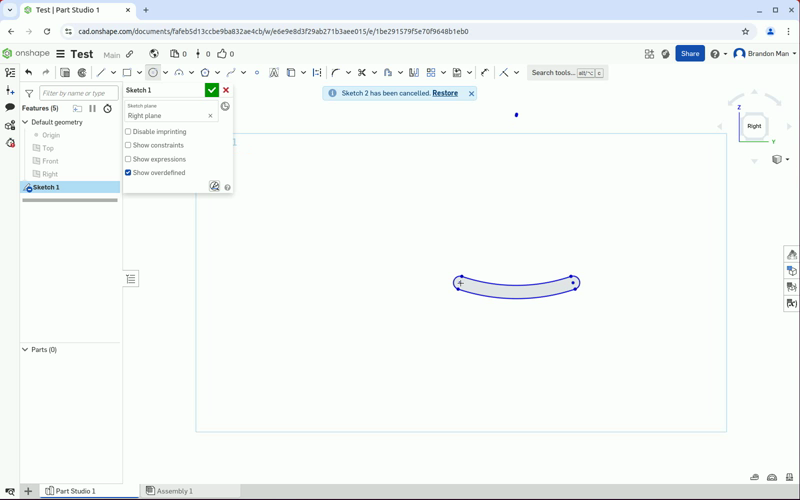
scroll(6)
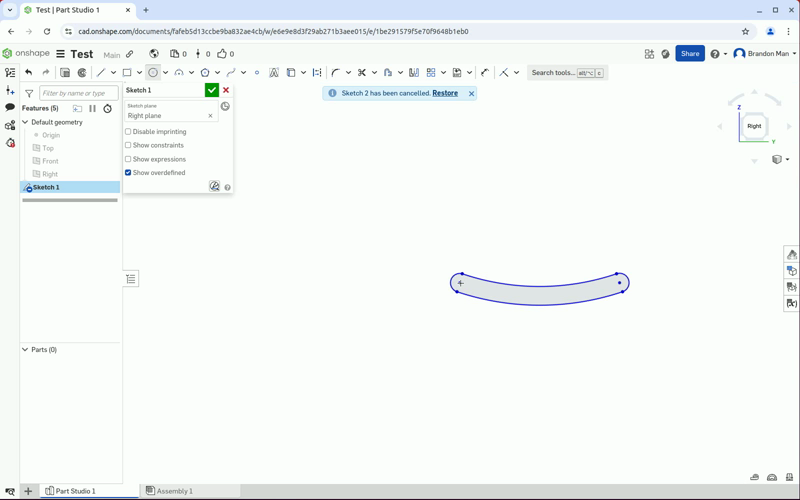
scroll(6)
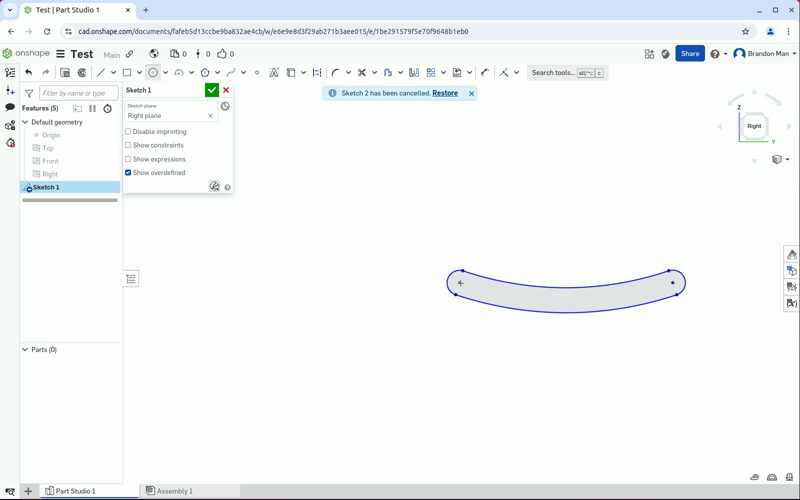
scroll(6)
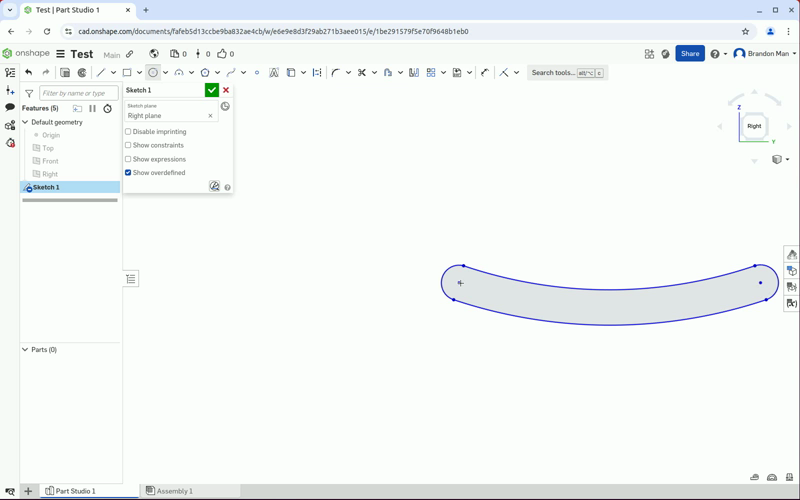
scroll(6)
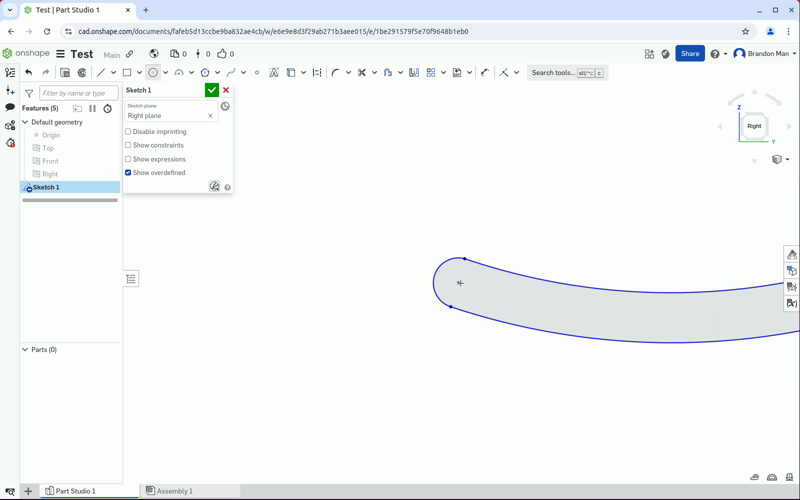
scroll(6)
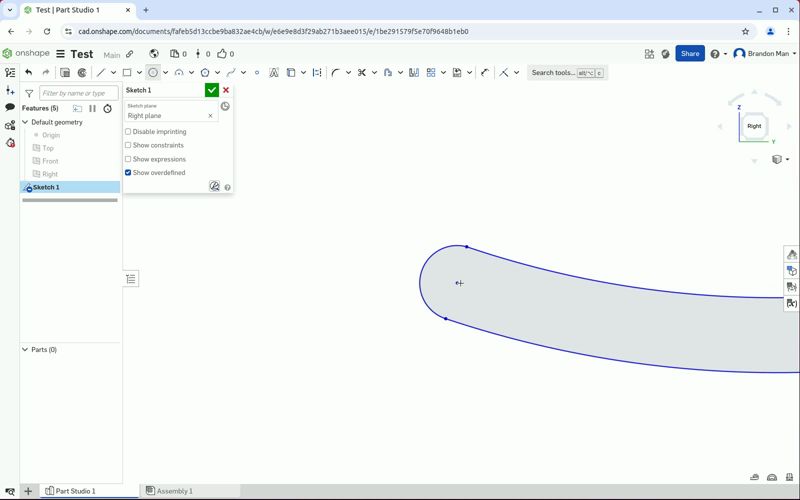
scroll(6)
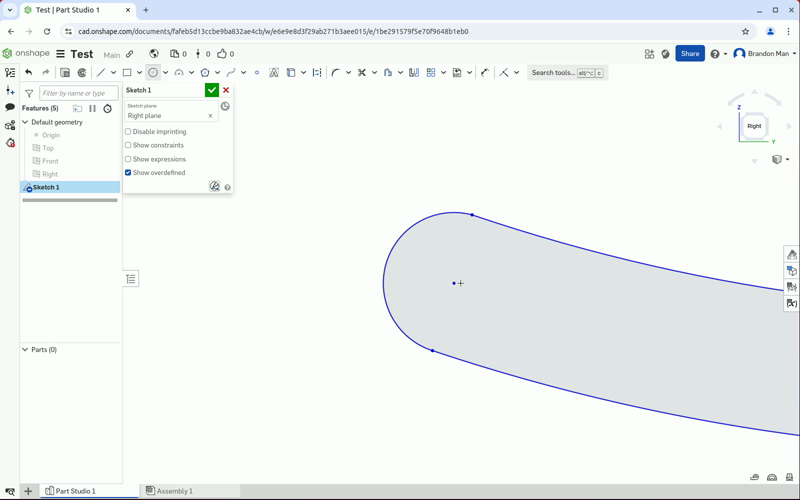
click(460, 282)
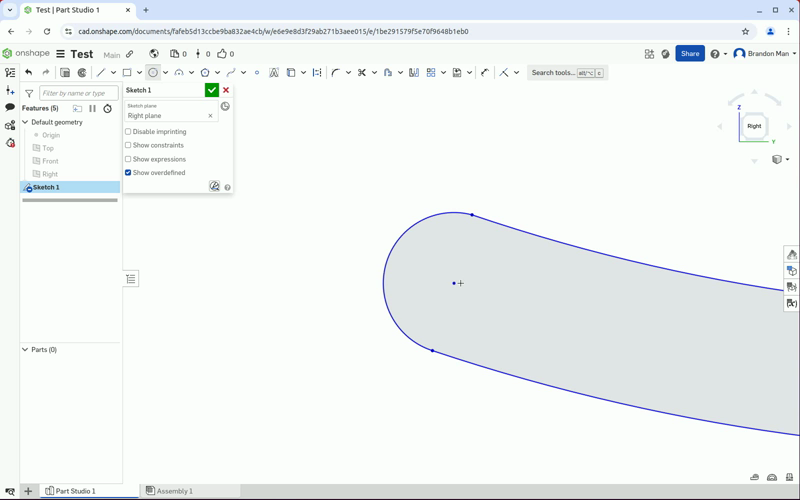
scroll(-6)
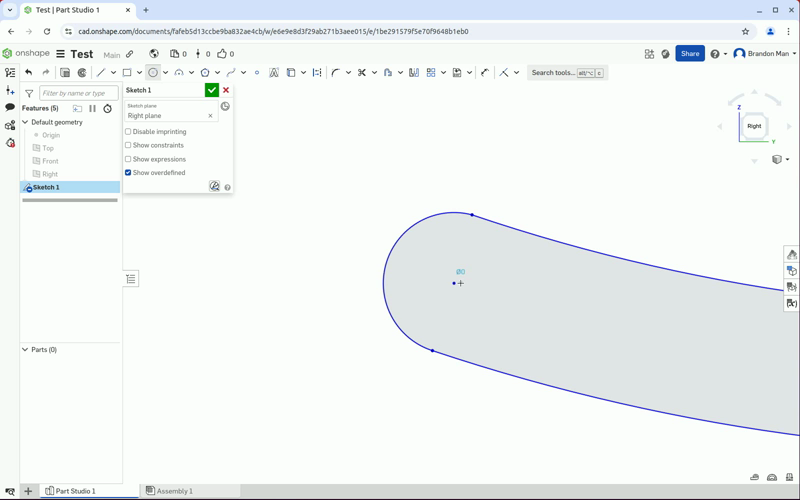
scroll(-6)
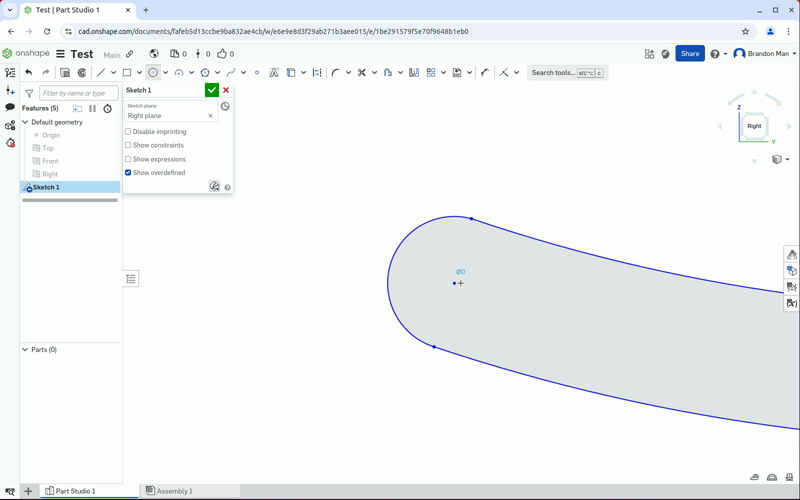
scroll(-6)
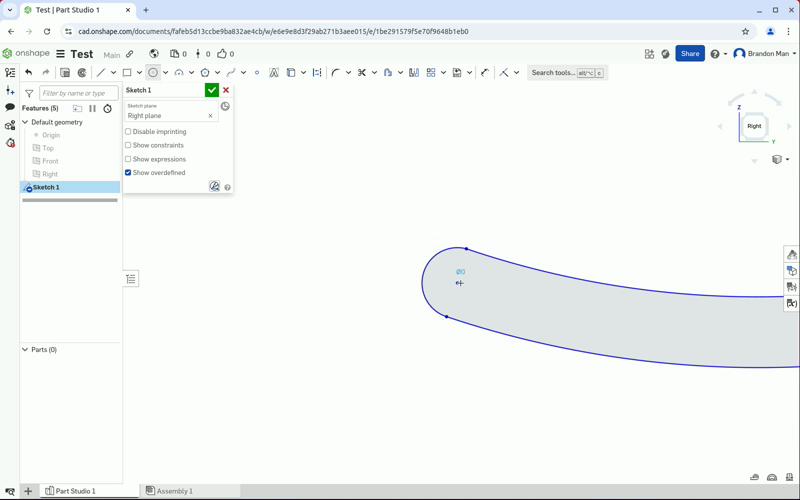
scroll(-6)
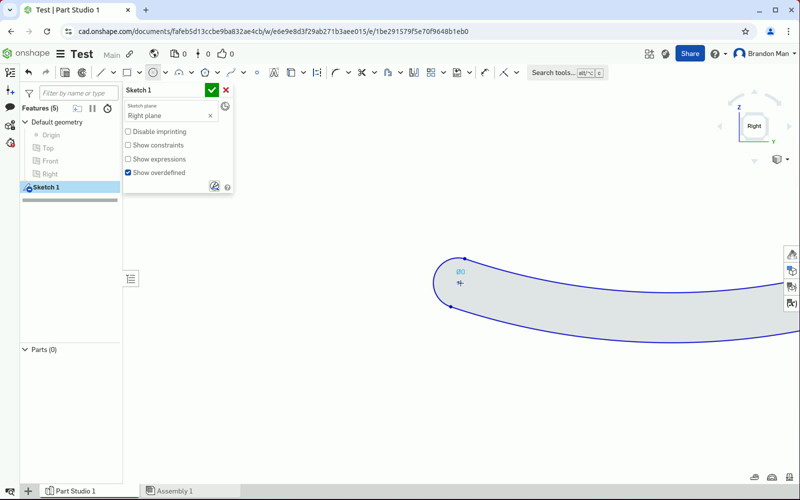
scroll(-6)
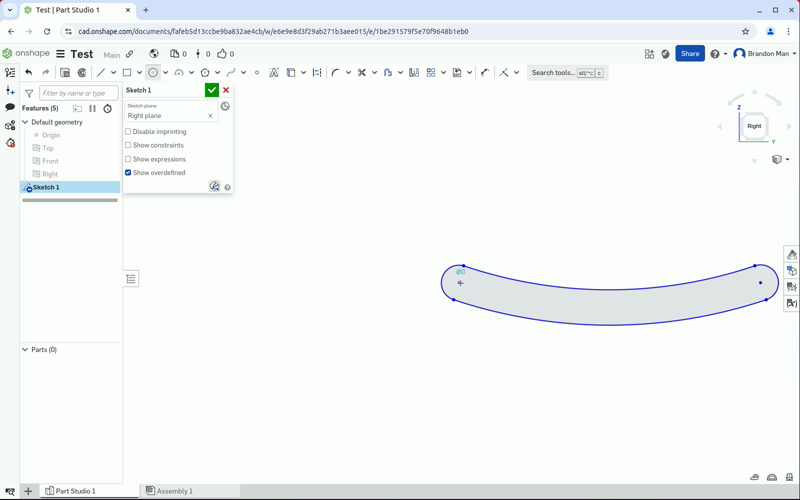
scroll(-6)
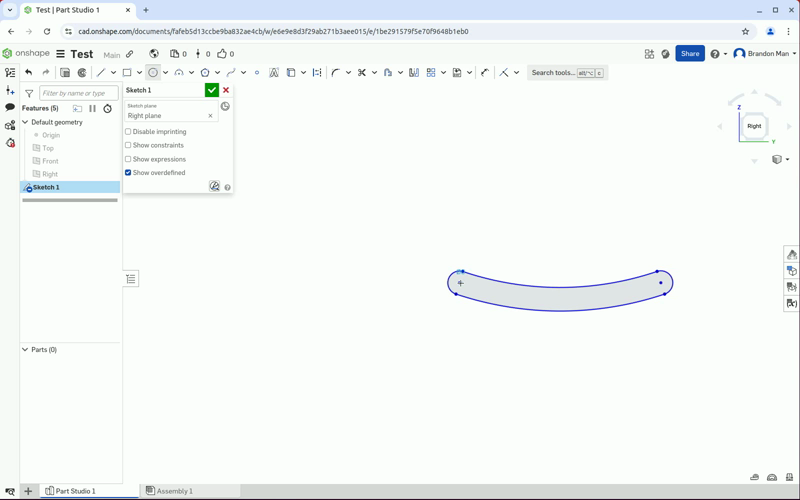
scroll(-6)
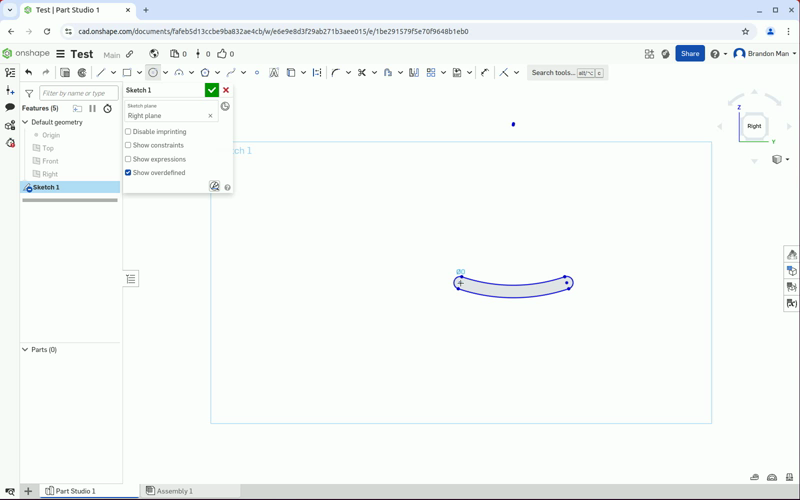
key_up(shift)
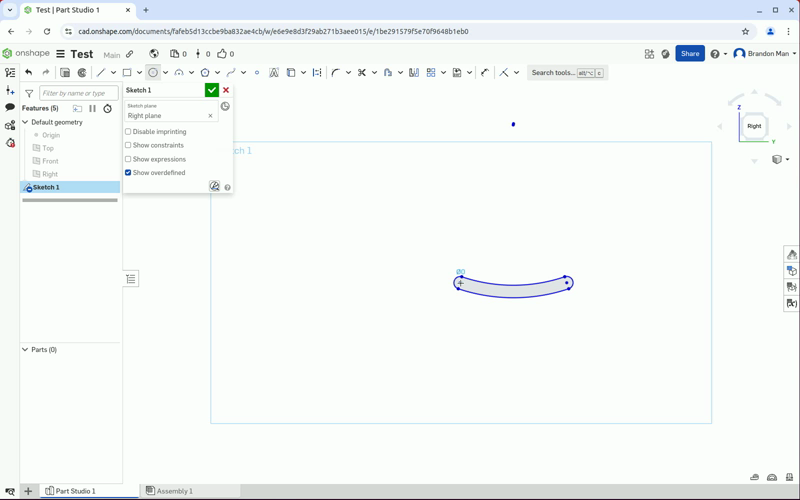
mouse_move(461, 282)
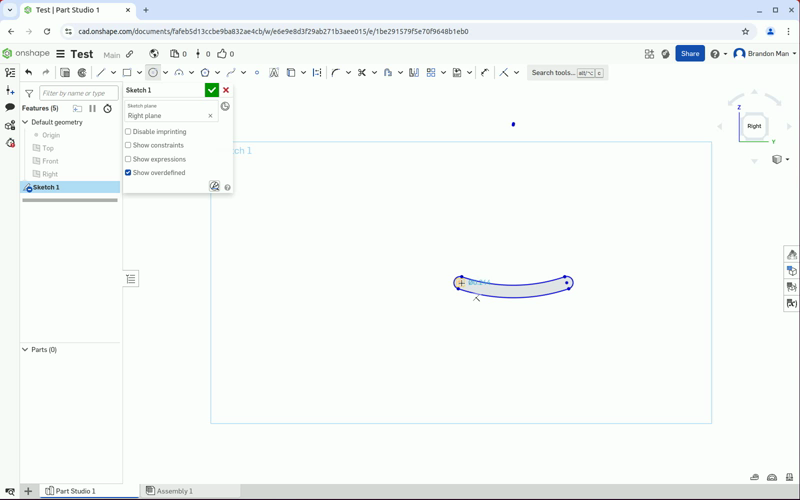
scroll(6)
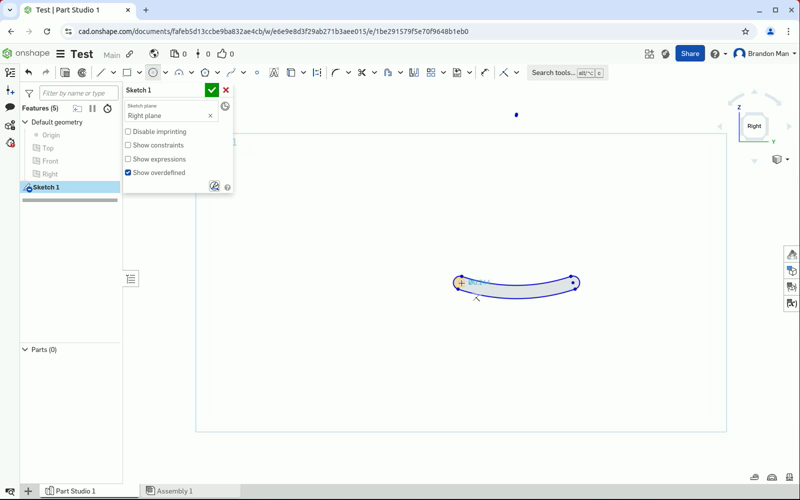
scroll(6)
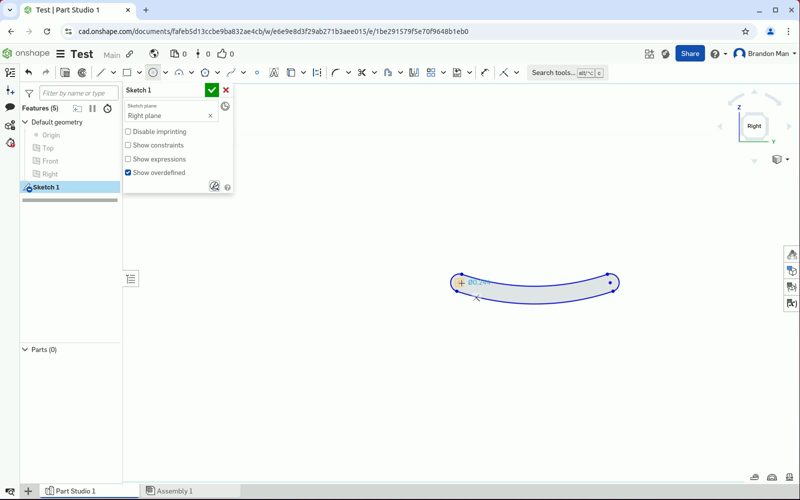
scroll(6)
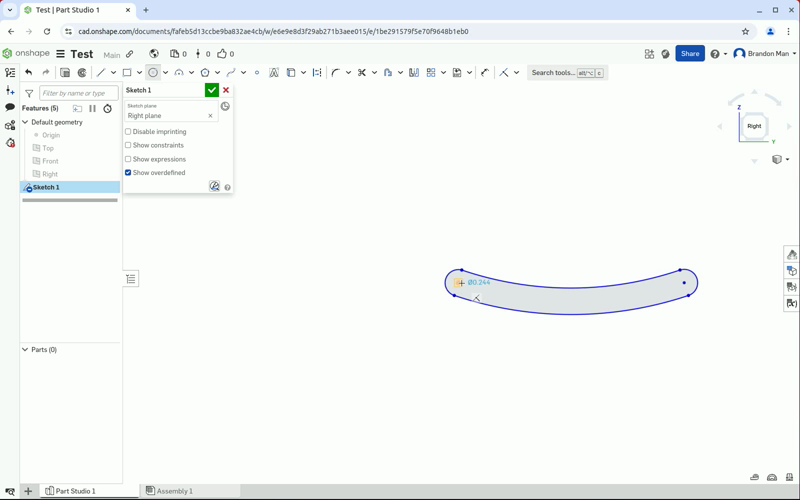
scroll(6)
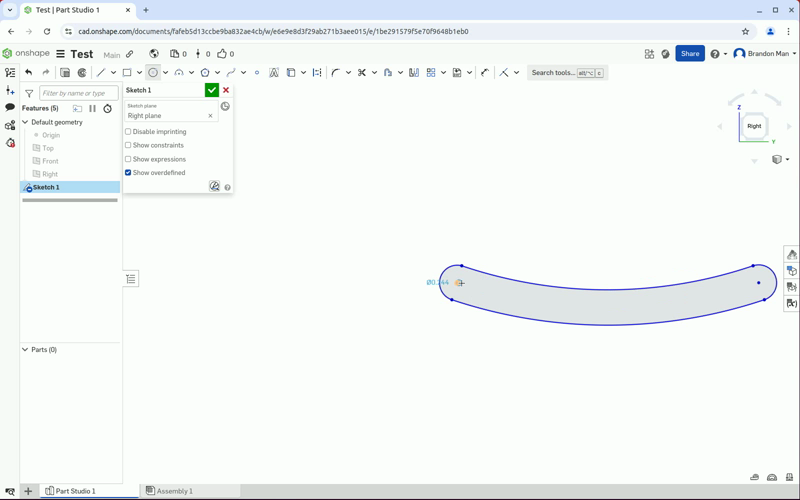
scroll(6)
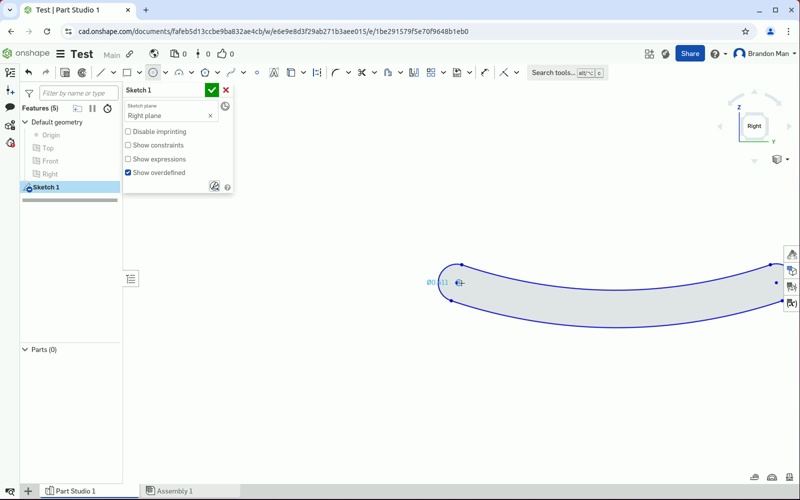
scroll(6)
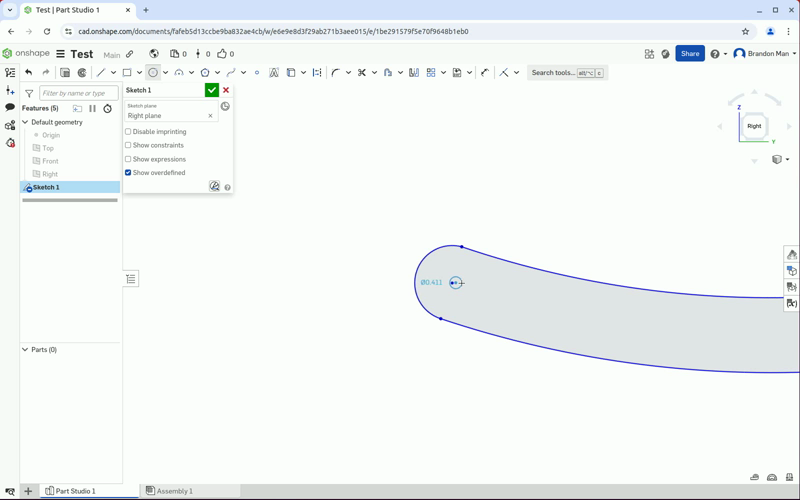
scroll(6)
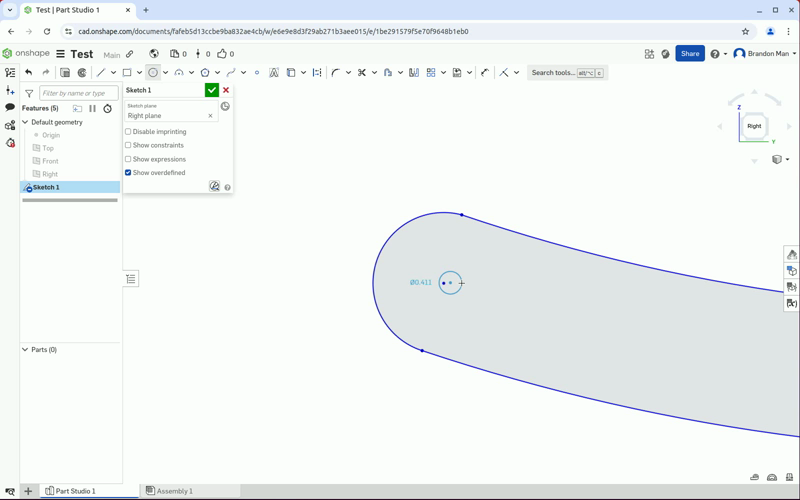
click(461, 282)
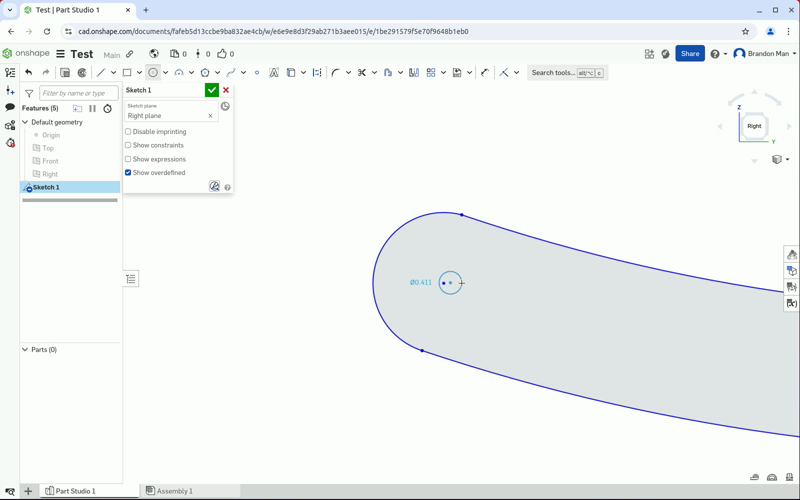
scroll(-6)
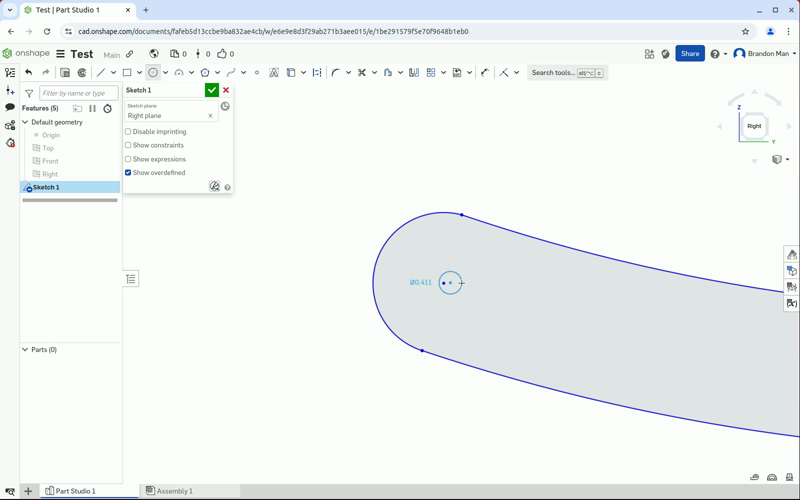
scroll(-6)
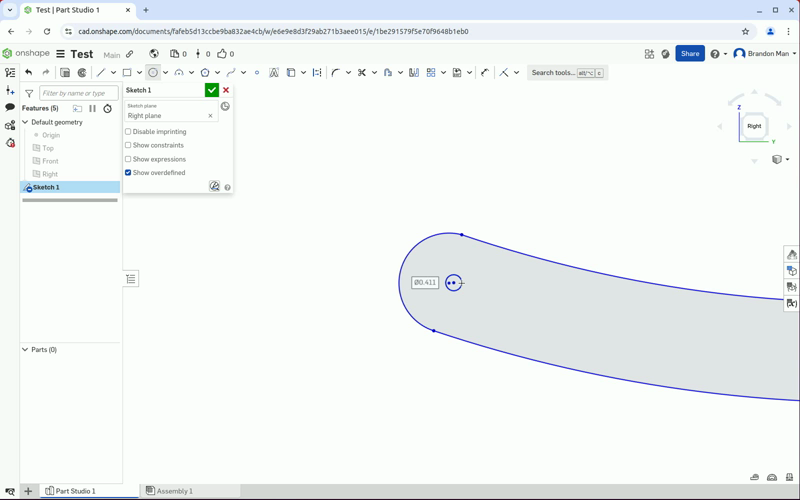
scroll(-6)
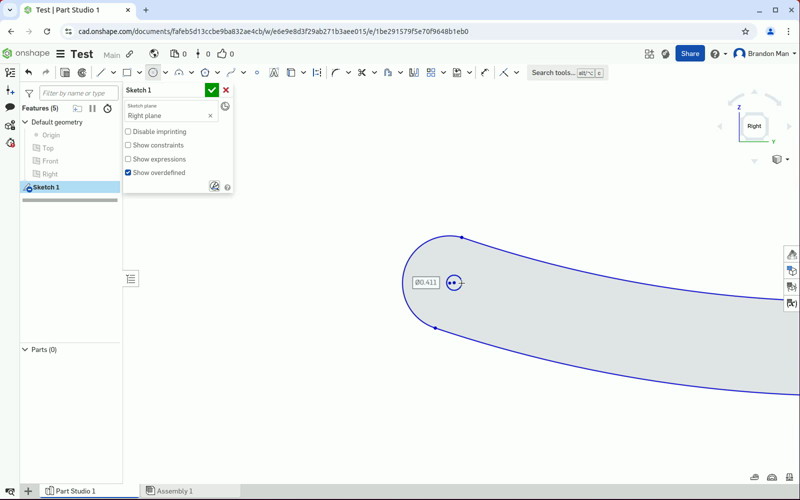
scroll(-6)
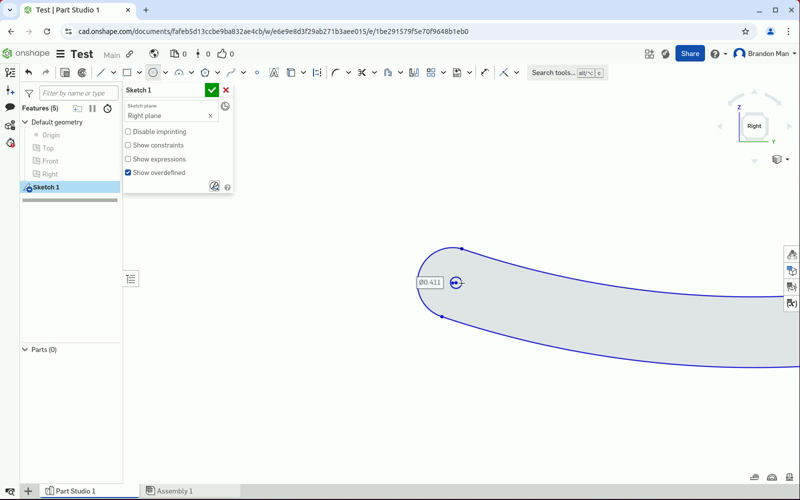
scroll(-6)
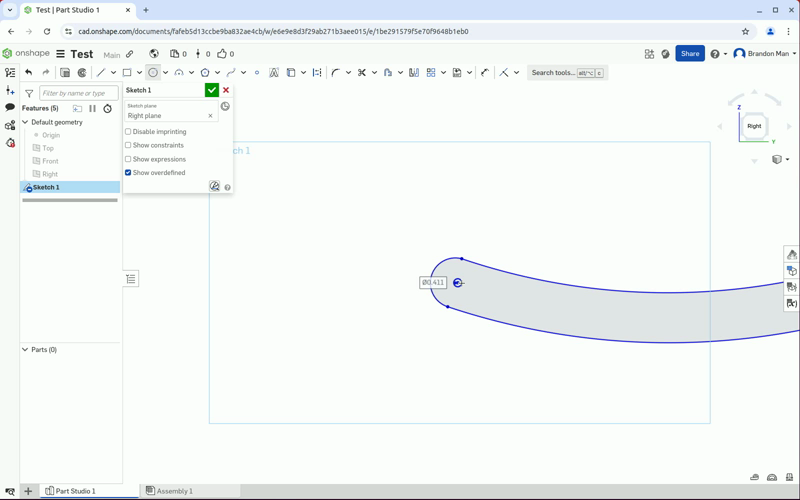
scroll(-6)
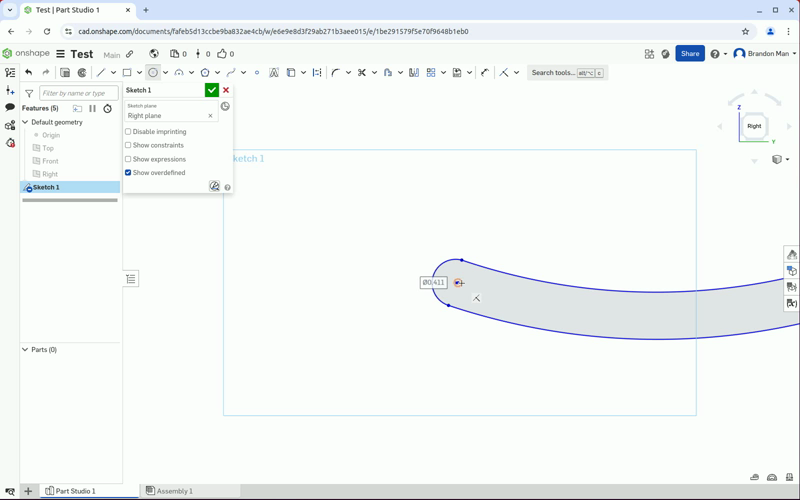
scroll(-6)
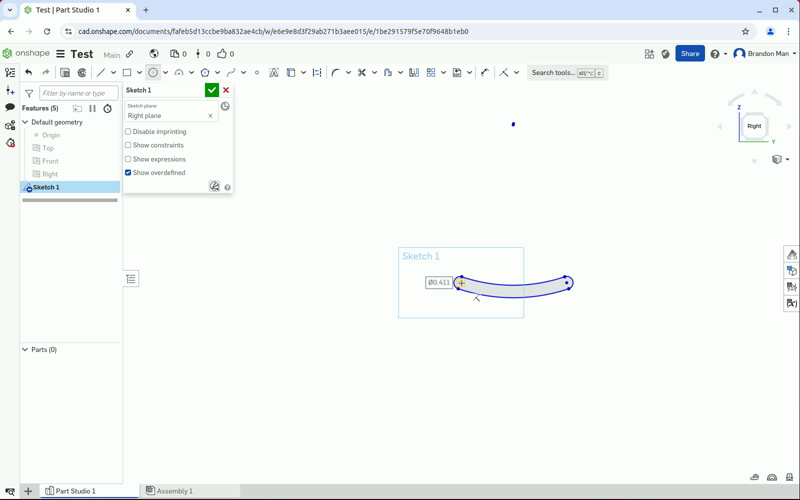
key(esc)
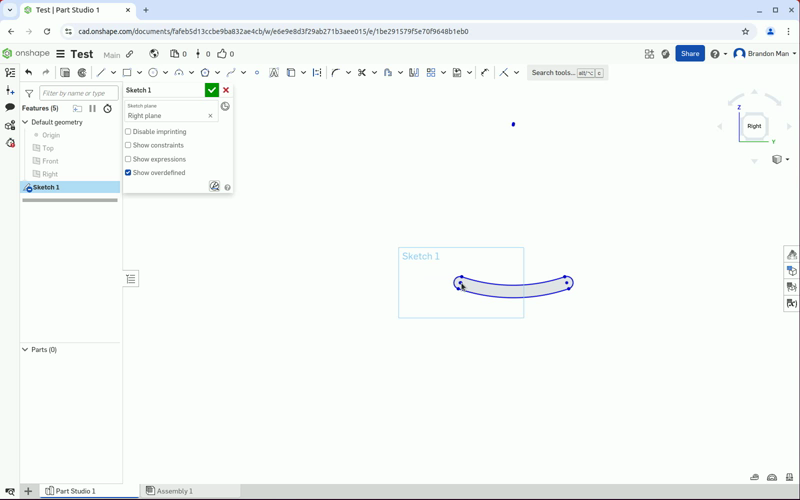
key(c)
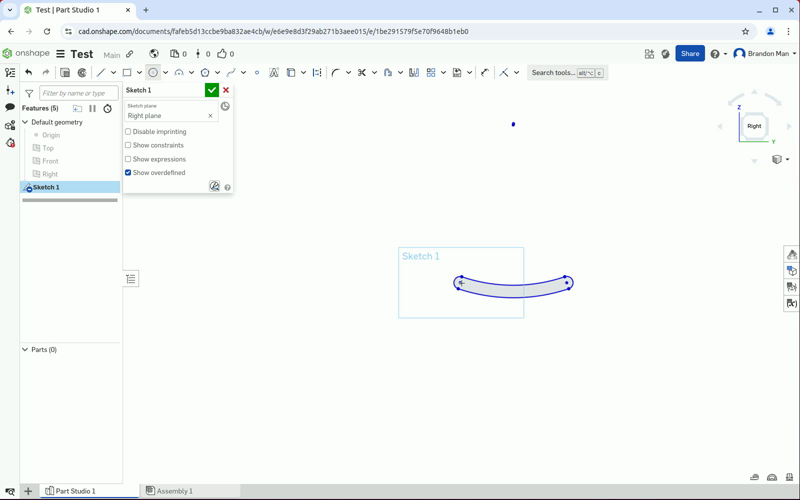
key_down(shift)
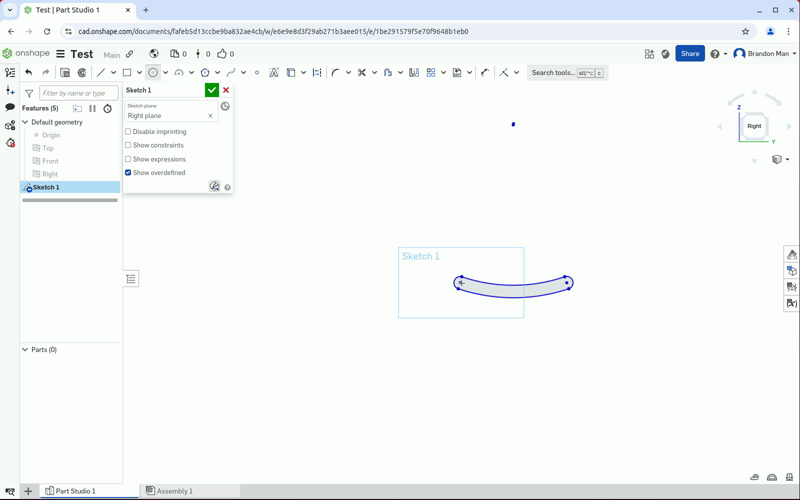
mouse_move(567, 282)
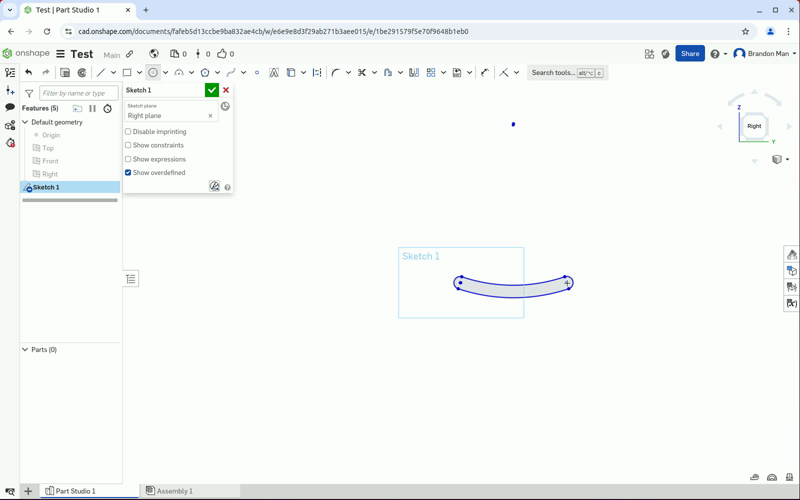
scroll(6)
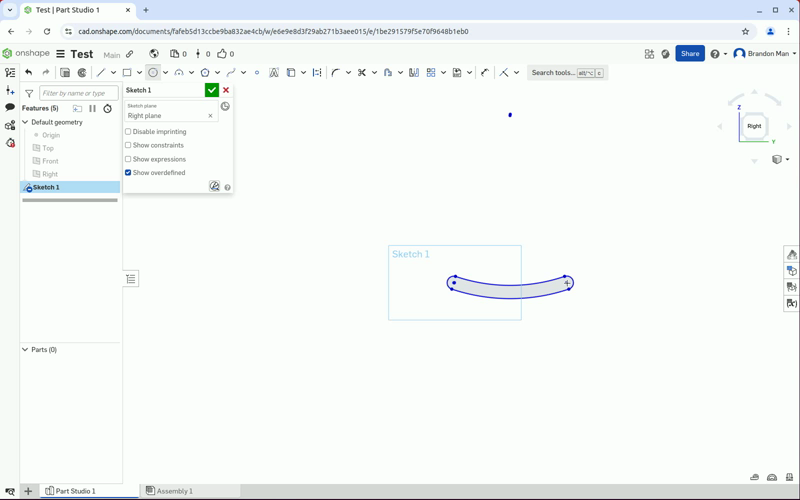
scroll(6)
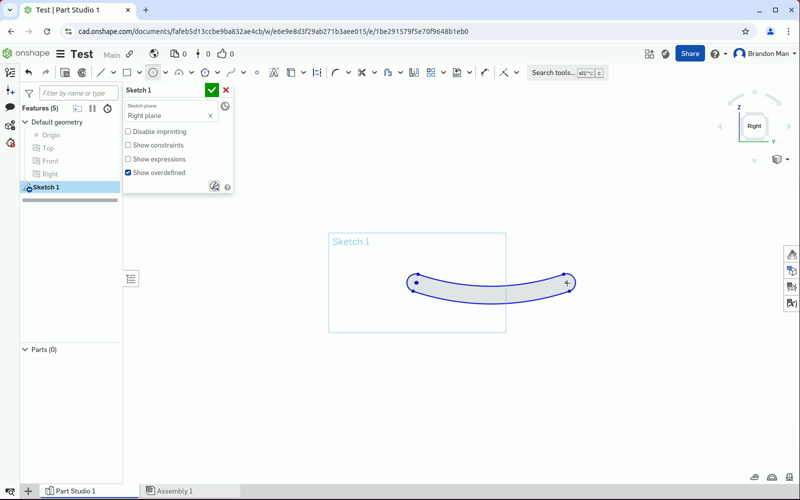
scroll(6)
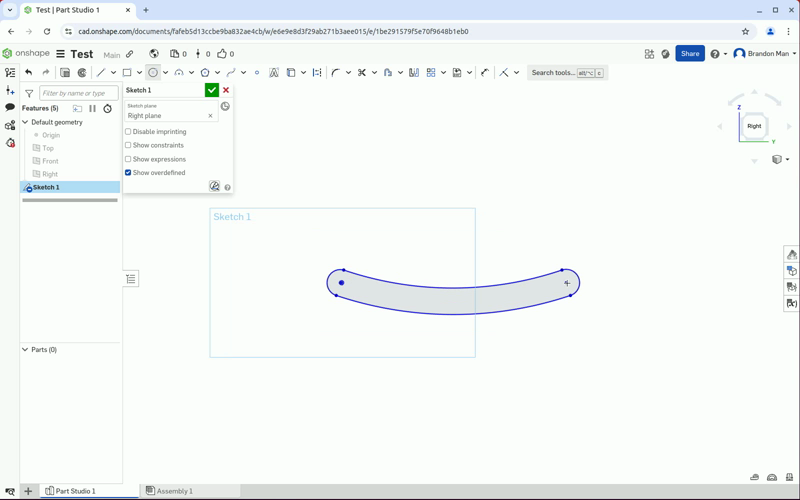
scroll(6)
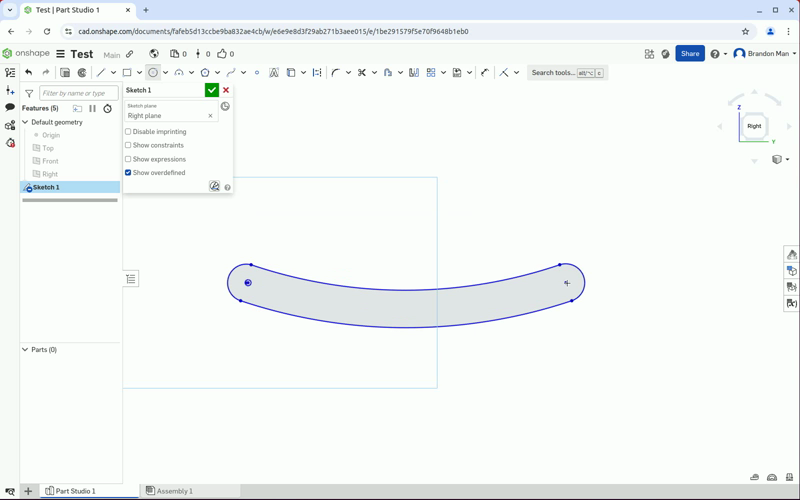
scroll(6)
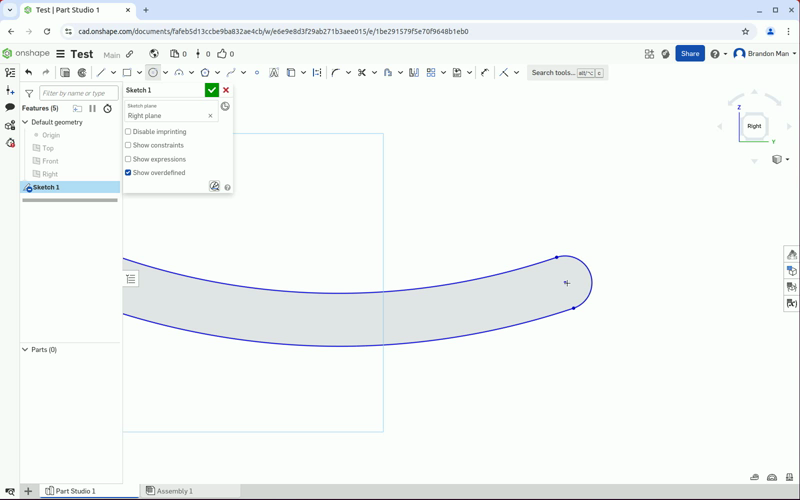
scroll(6)
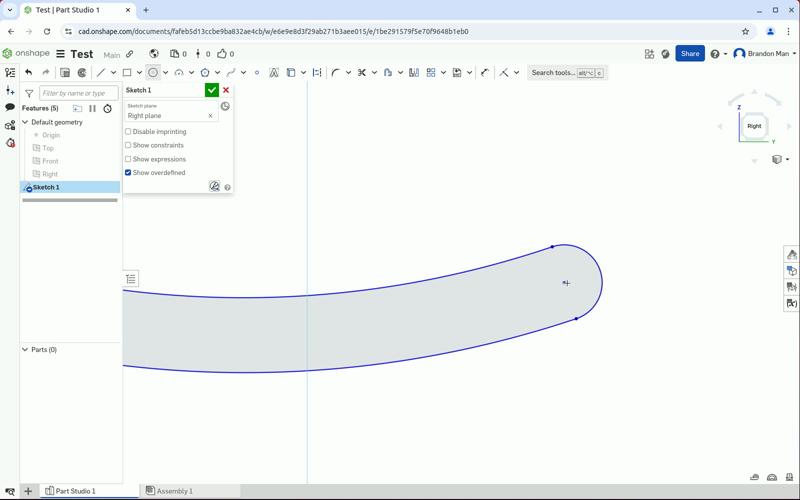
scroll(6)
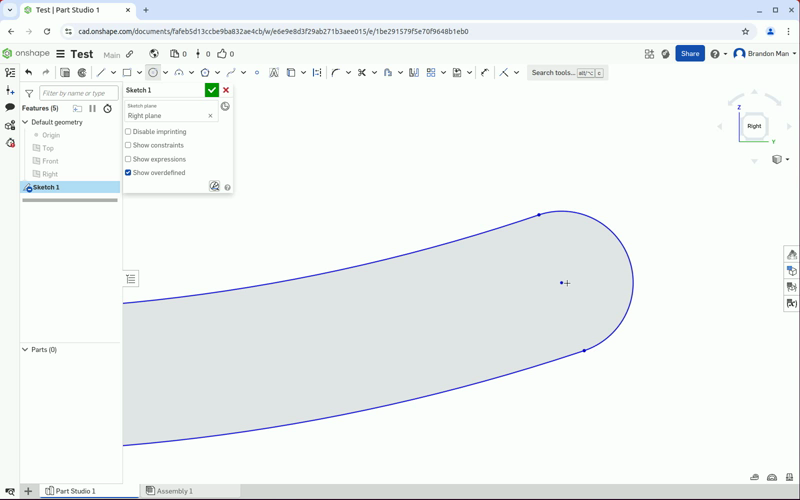
click(567, 282)
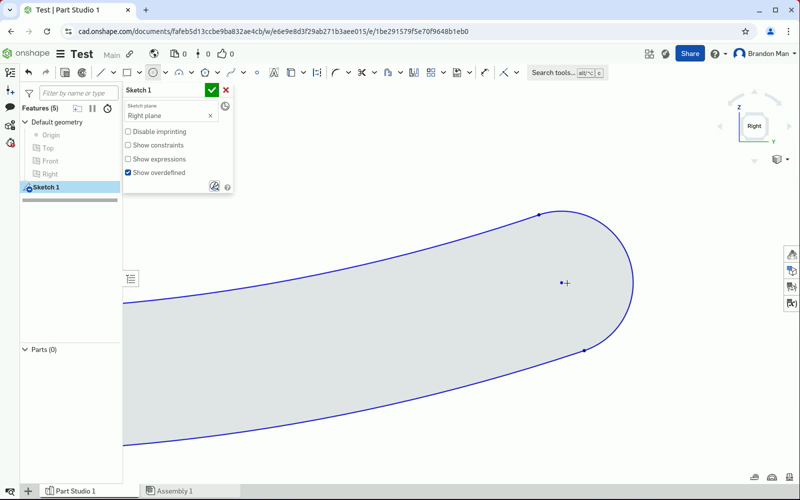
scroll(-6)
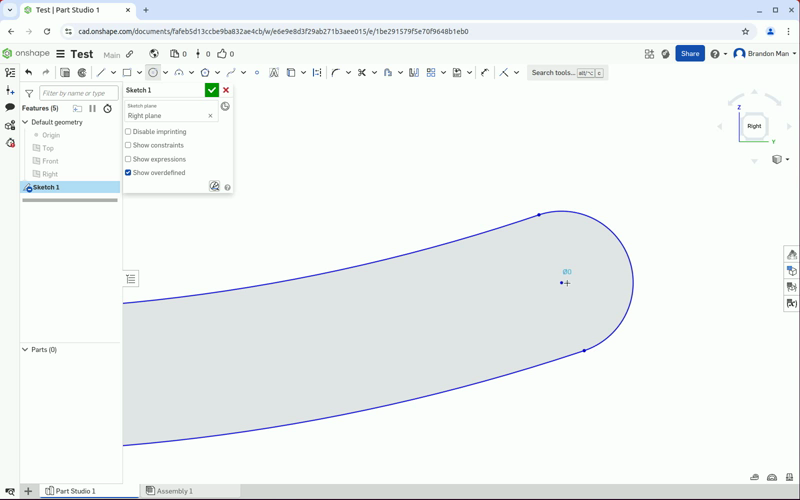
scroll(-6)
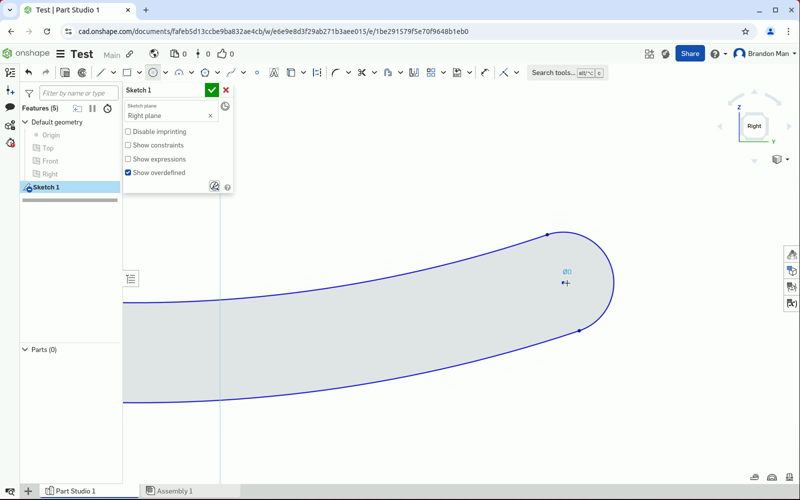
scroll(-6)
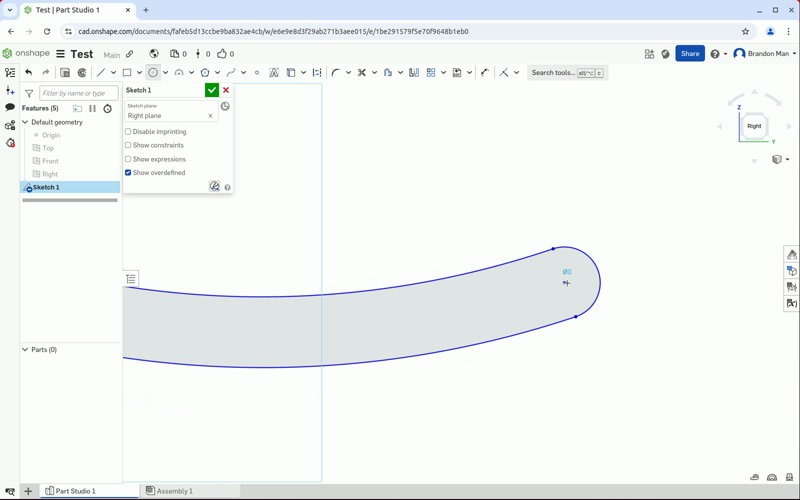
scroll(-6)
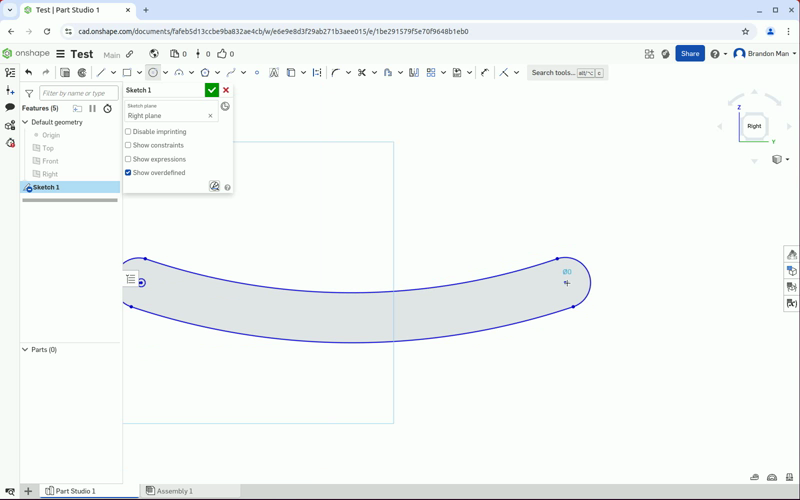
scroll(-6)
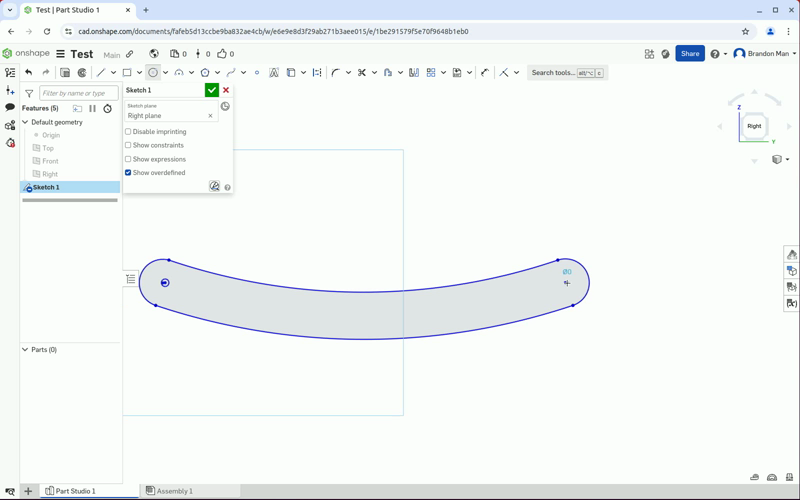
scroll(-6)
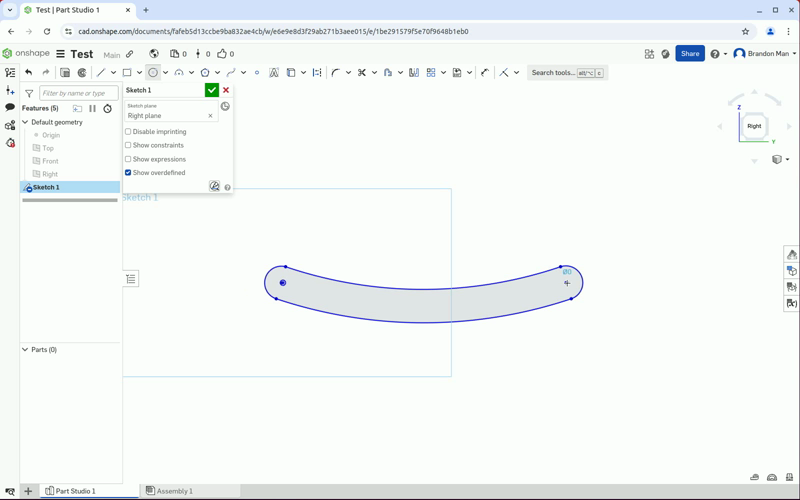
scroll(-6)
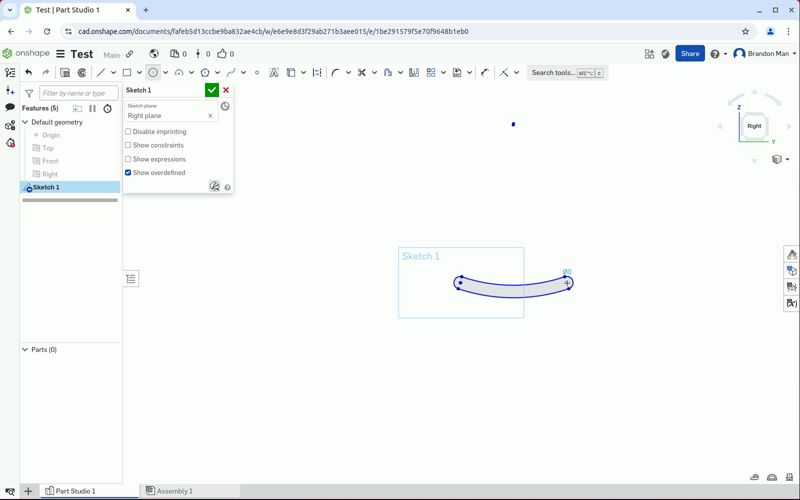
key_up(shift)
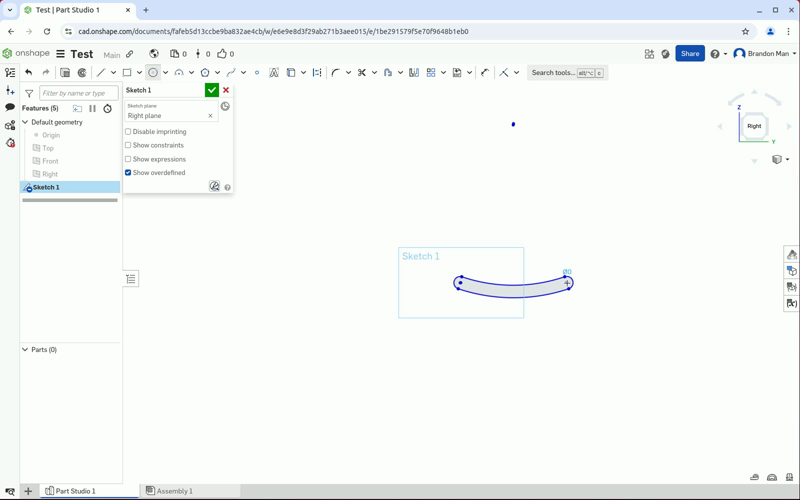
mouse_move(568, 282)
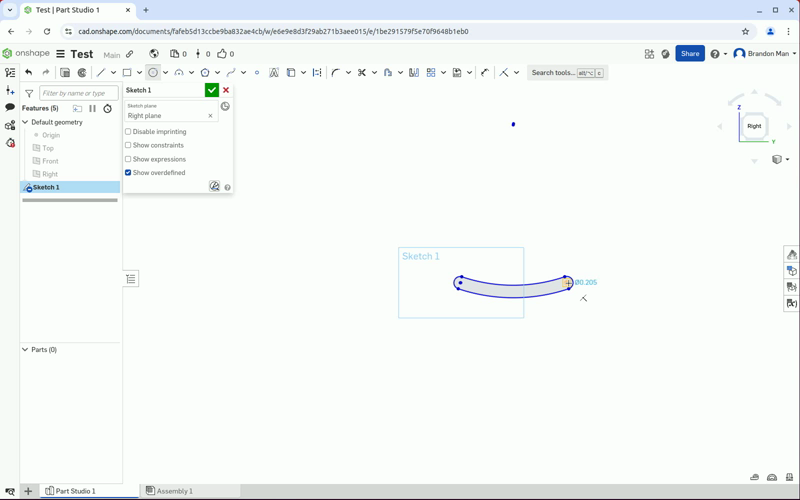
scroll(6)
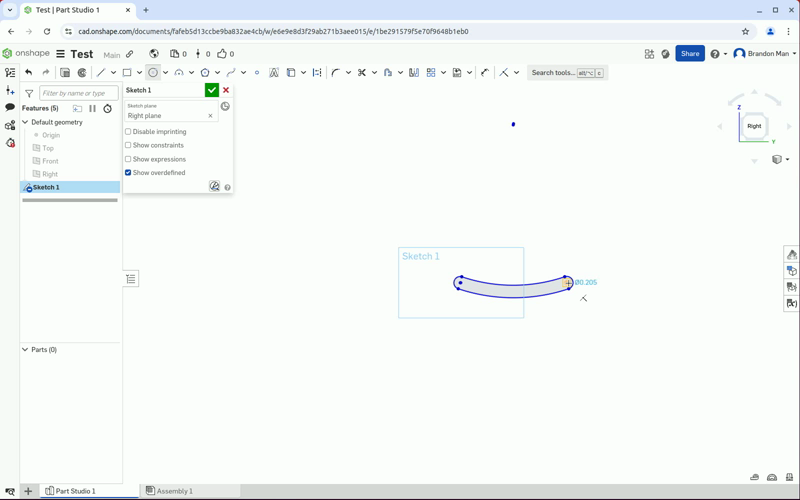
scroll(6)
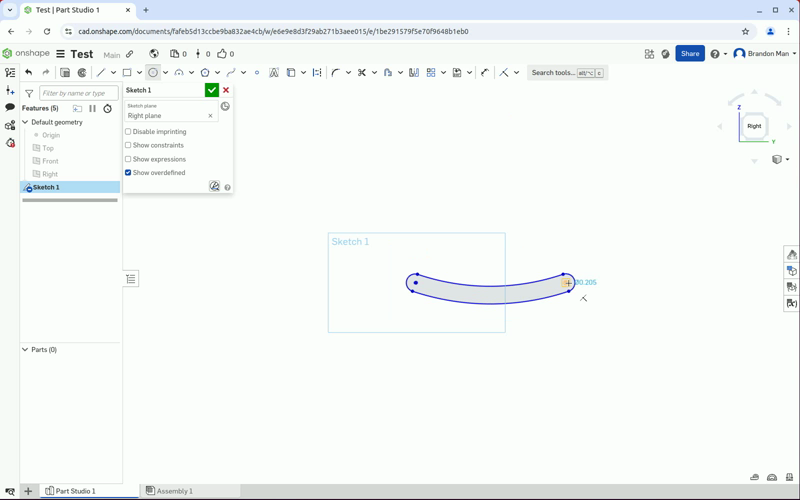
scroll(6)
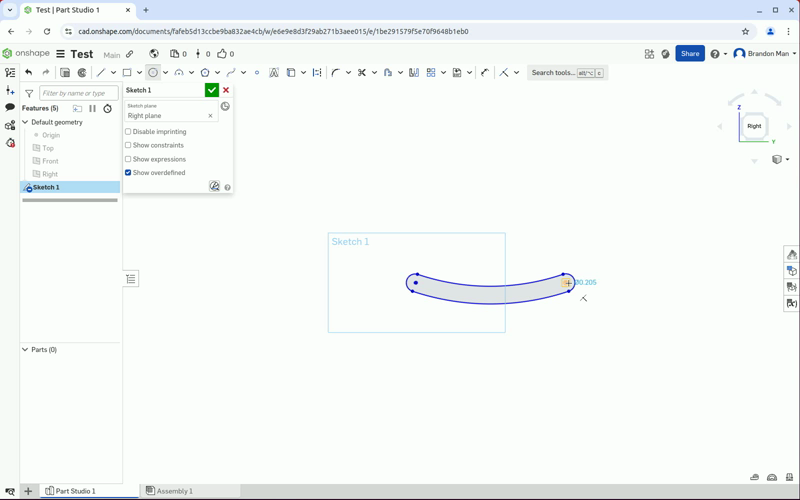
scroll(6)
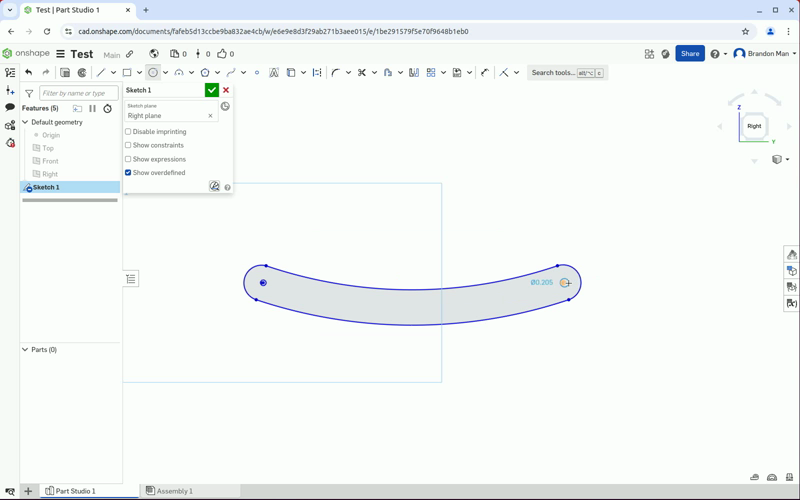
scroll(6)
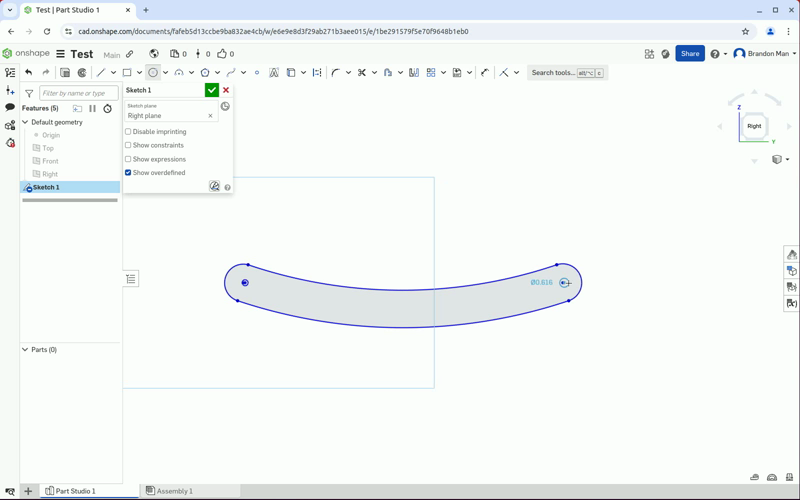
scroll(6)
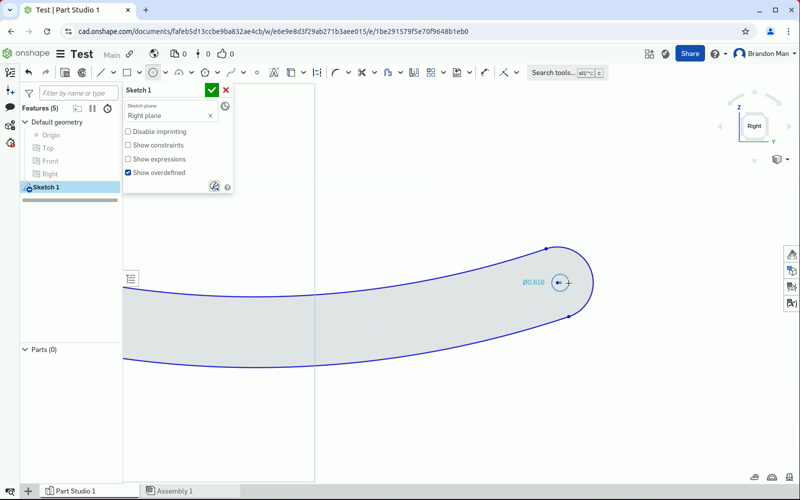
scroll(6)
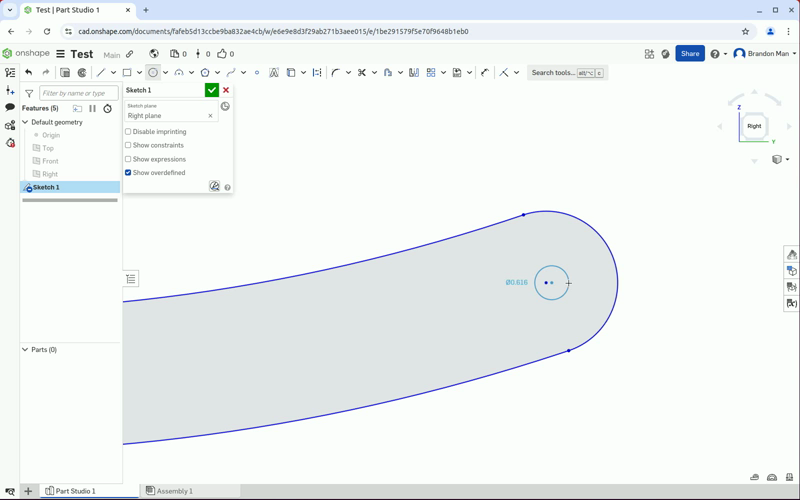
click(568, 282)
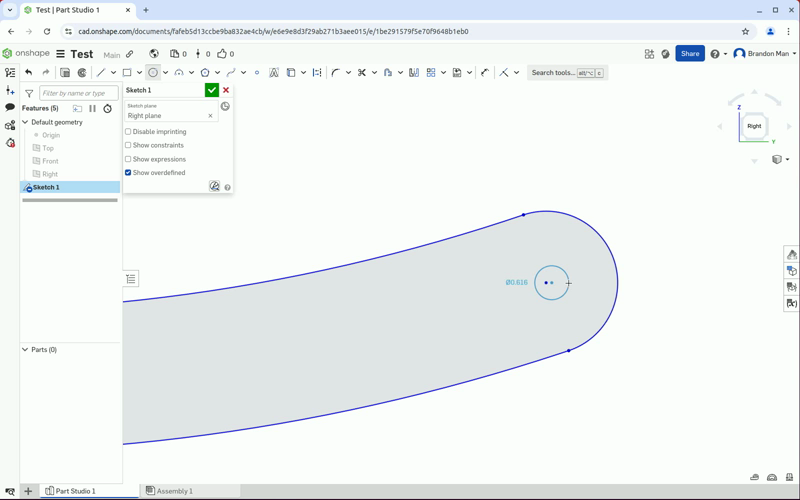
scroll(-6)
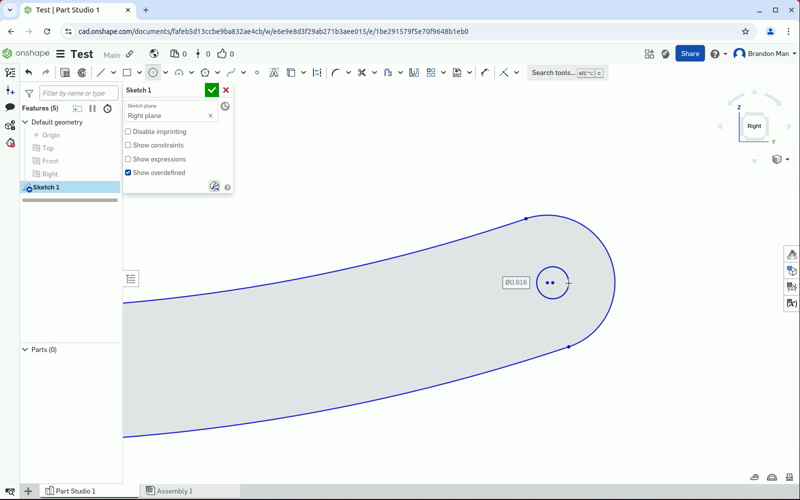
scroll(-6)
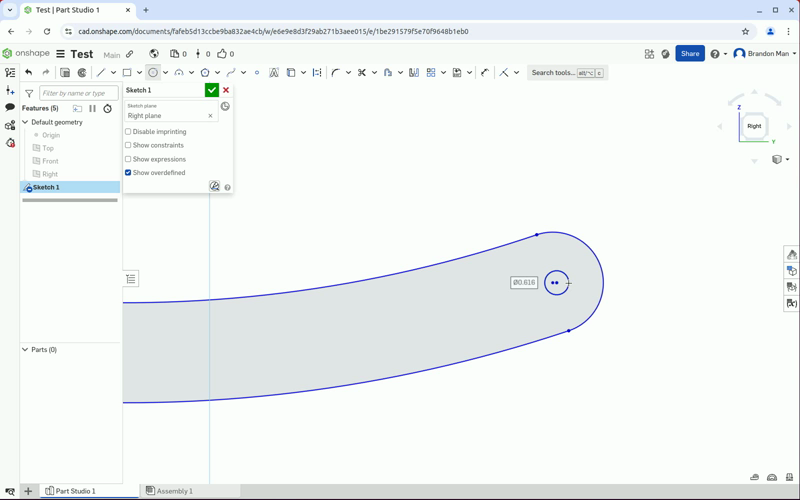
scroll(-6)
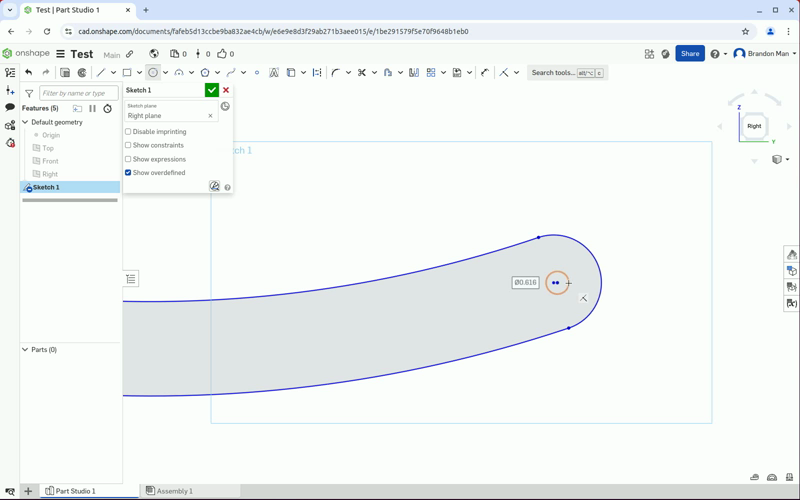
scroll(-6)
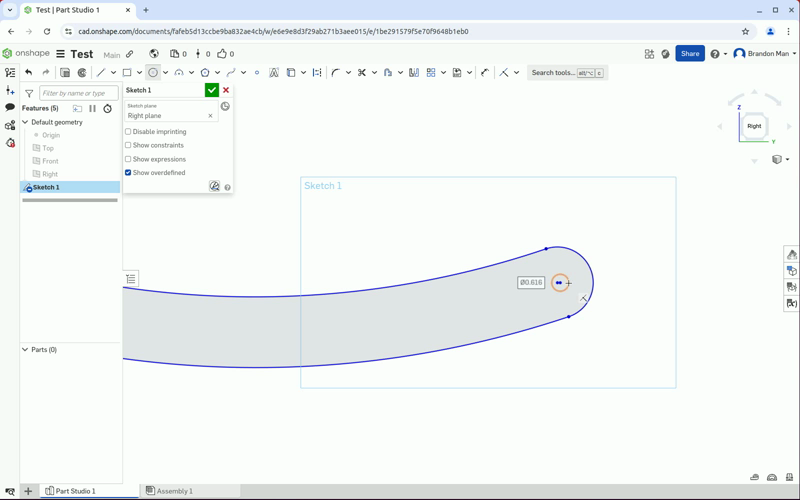
scroll(-6)
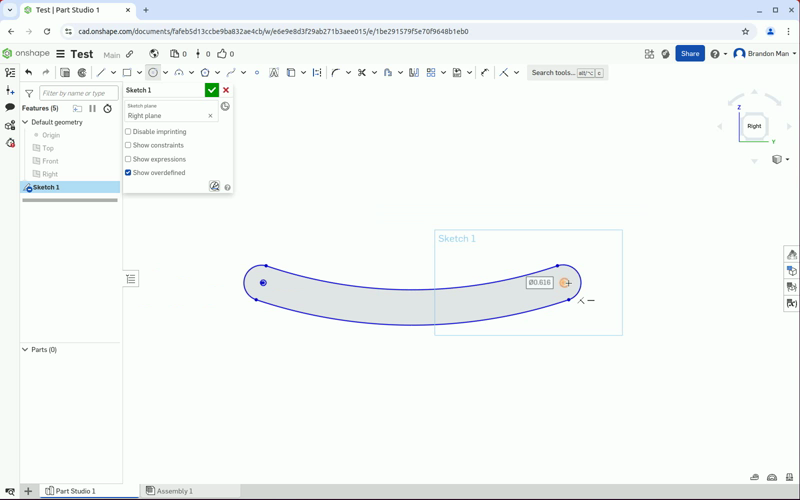
scroll(-6)
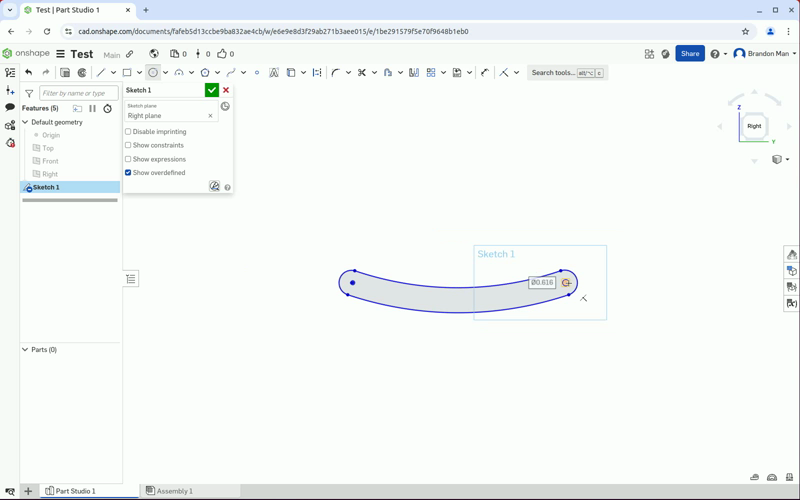
scroll(-6)
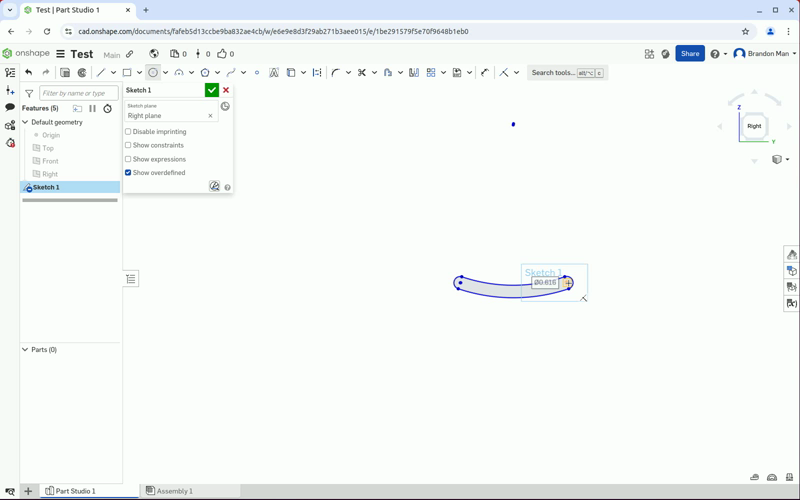
key(esc)
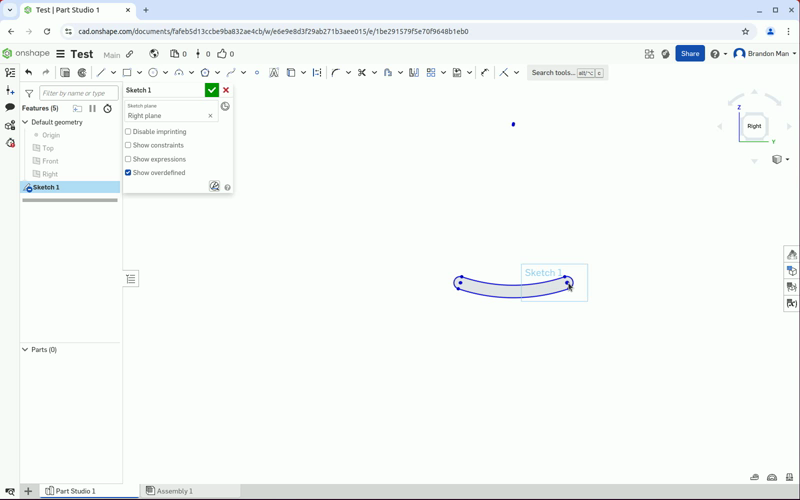
mouse_move(487, 294)
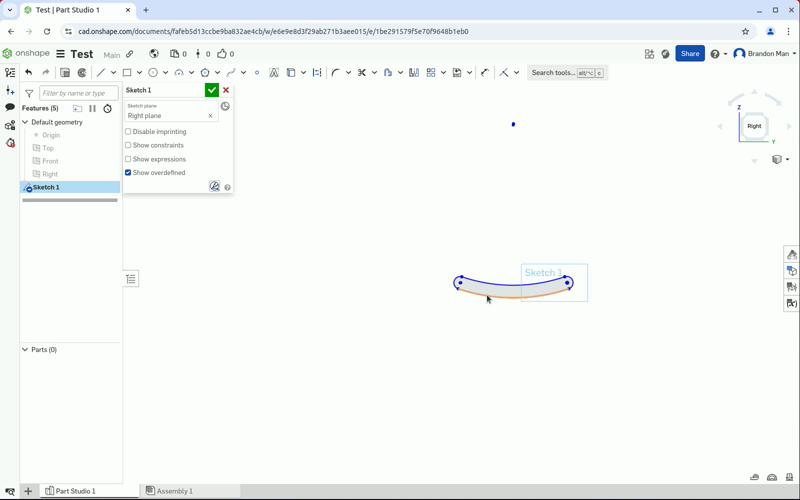
scroll(6)
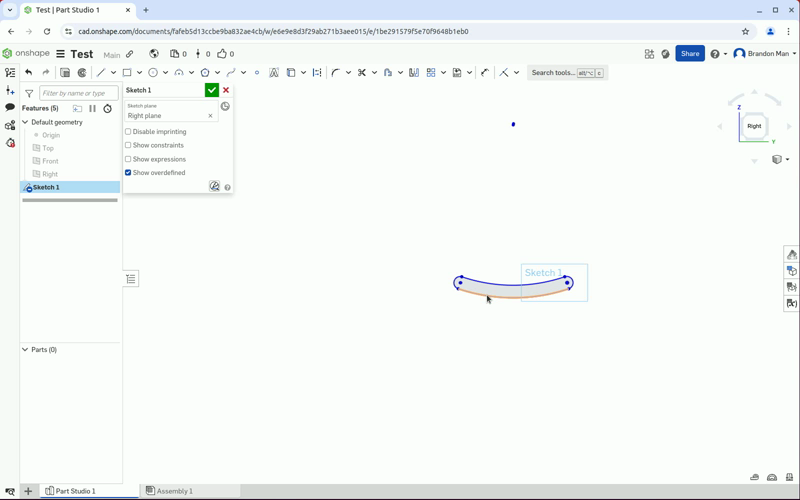
scroll(6)
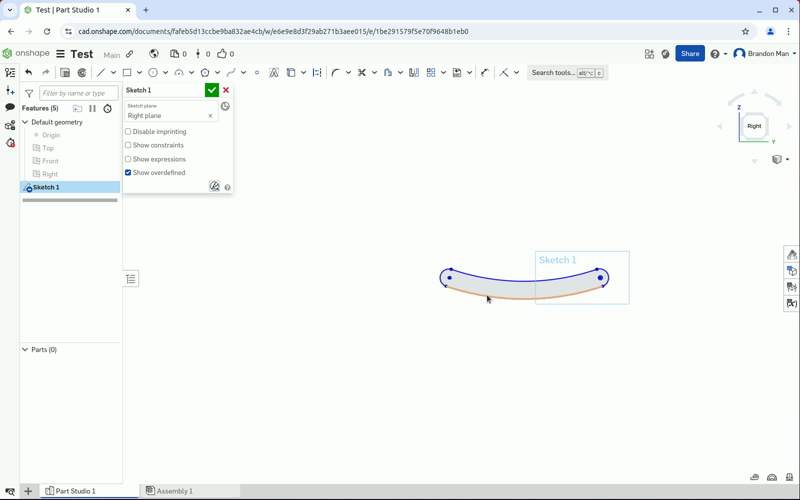
scroll(6)
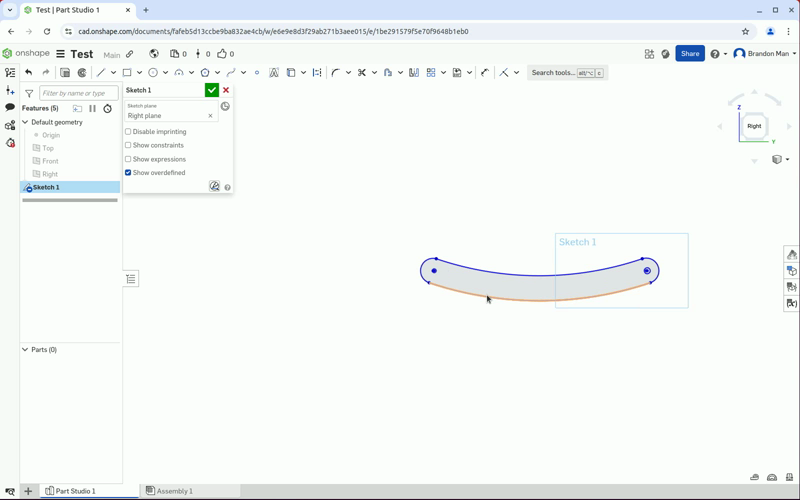
scroll(6)
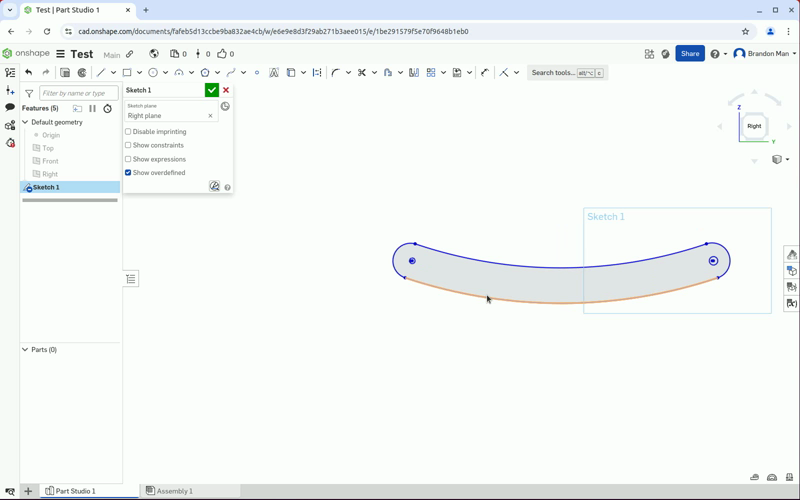
scroll(6)
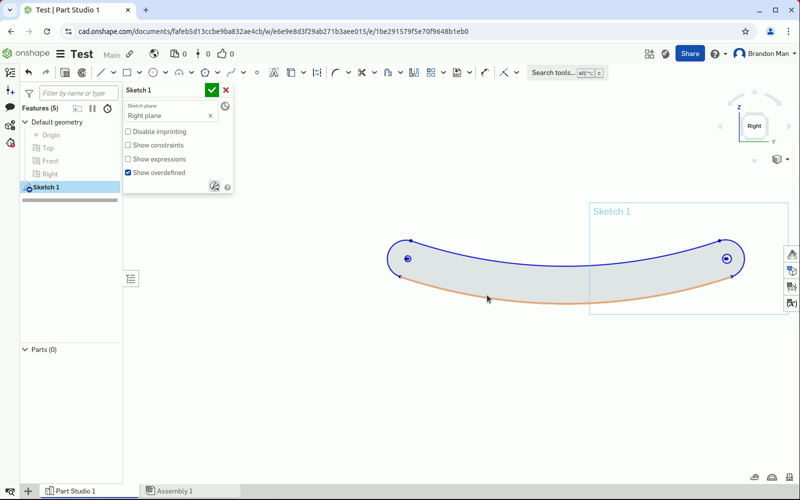
scroll(6)
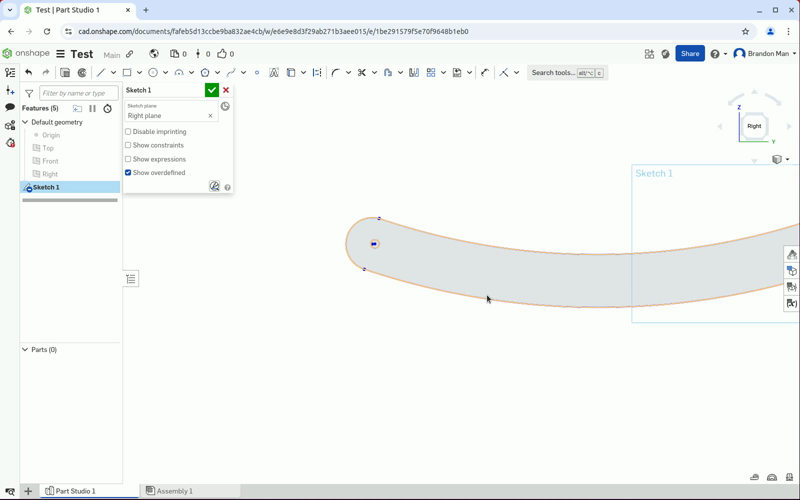
scroll(6)
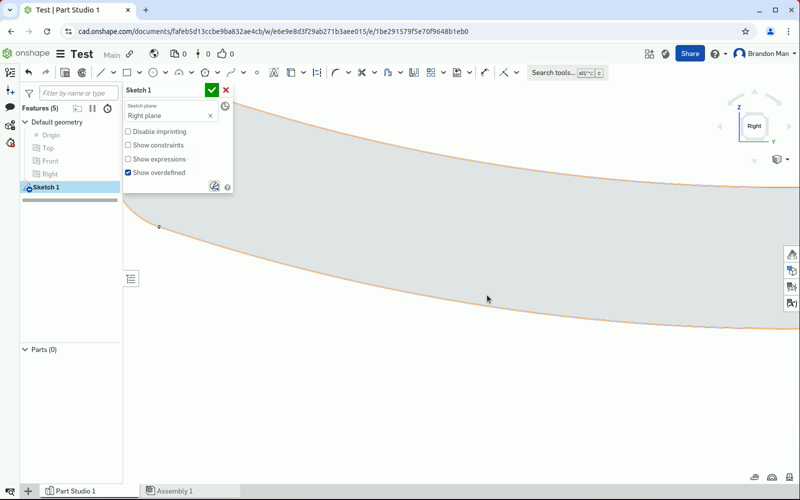
click(487, 294)
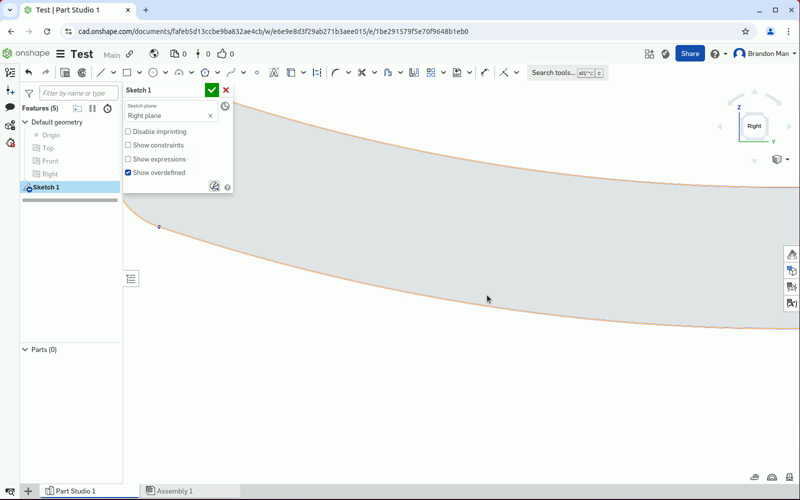
scroll(-6)
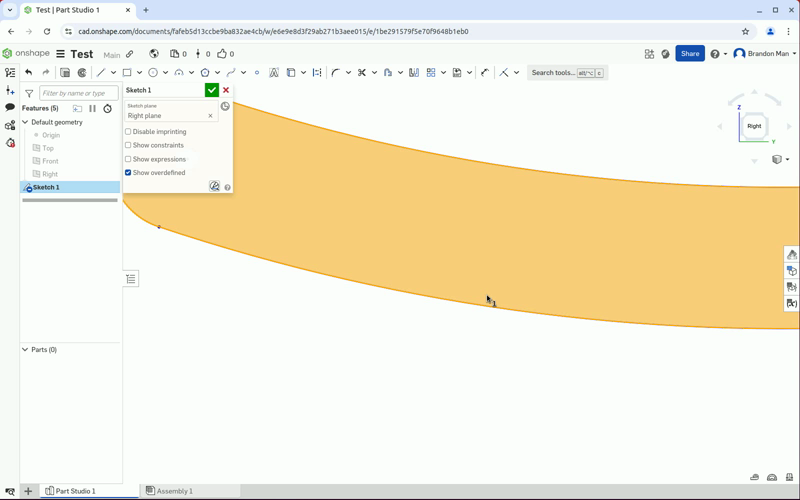
scroll(-6)
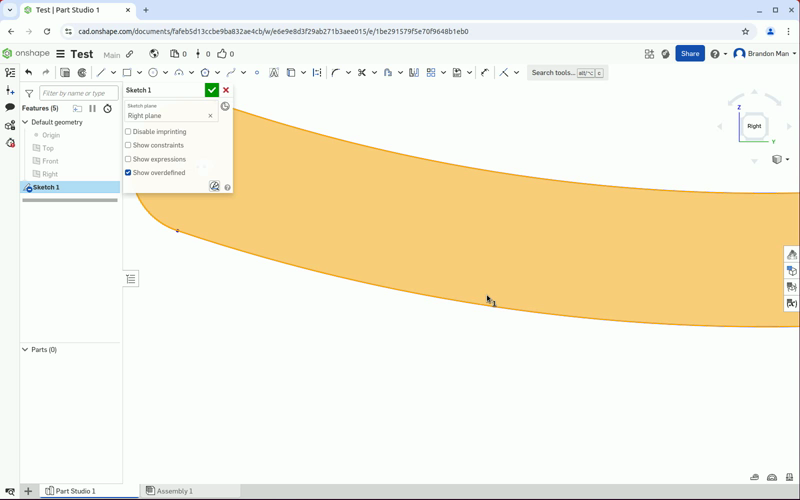
scroll(-6)
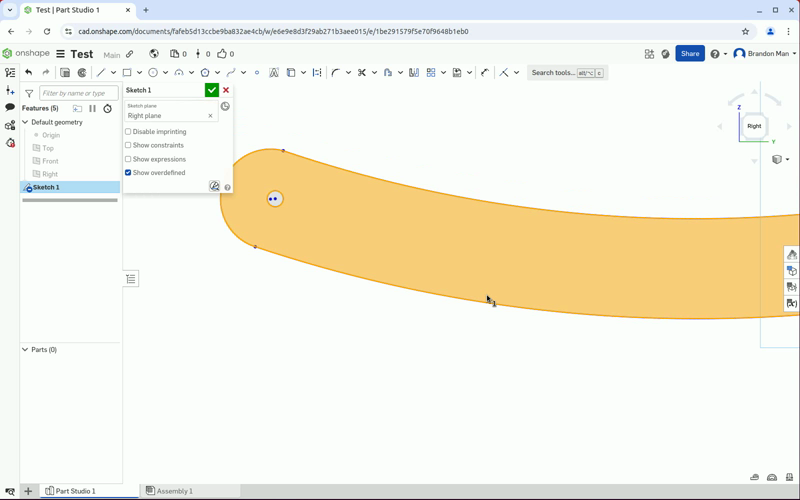
scroll(-6)
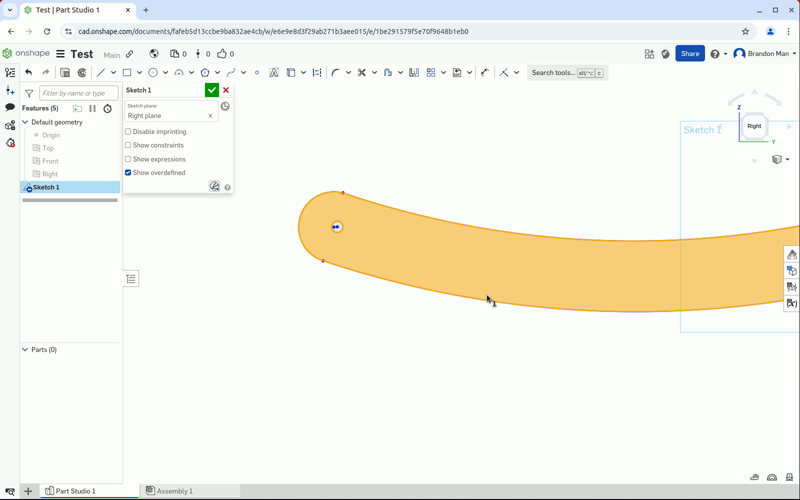
scroll(-6)
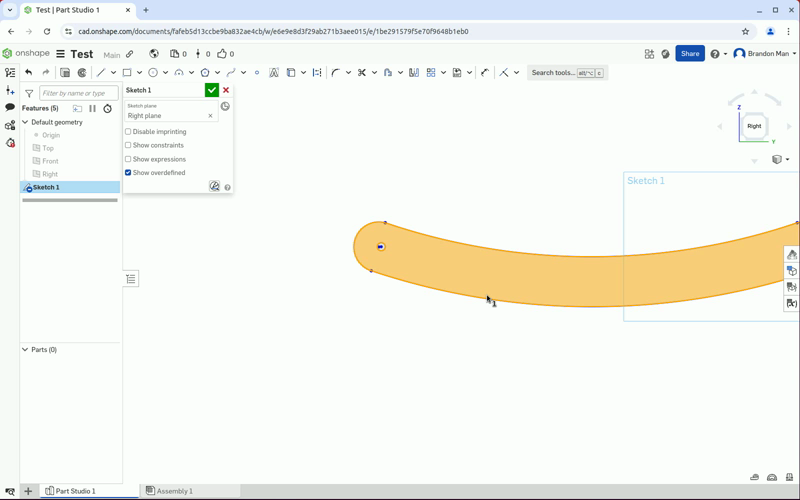
scroll(-6)
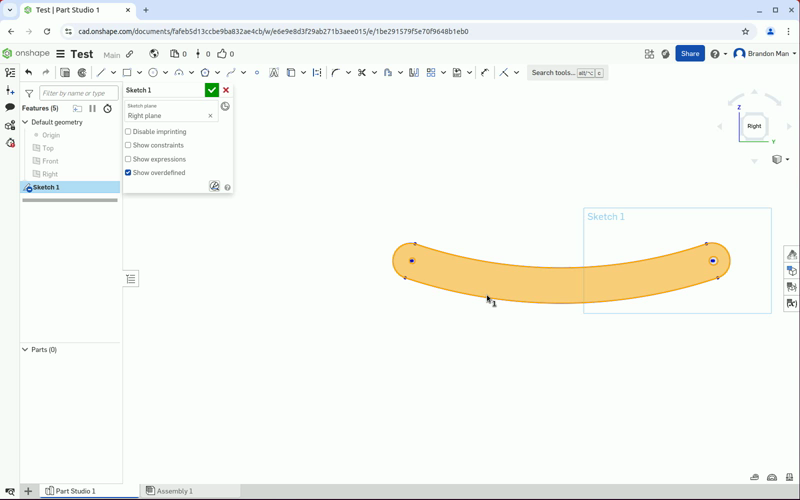
scroll(-6)
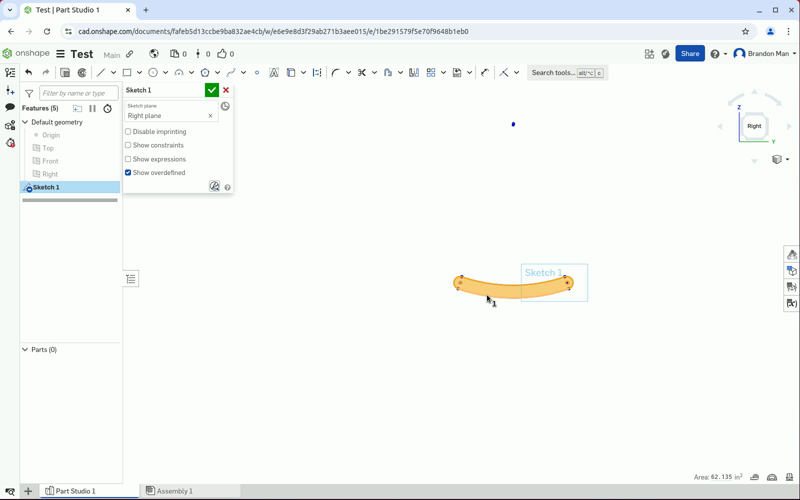
mouse_move(73, 352)
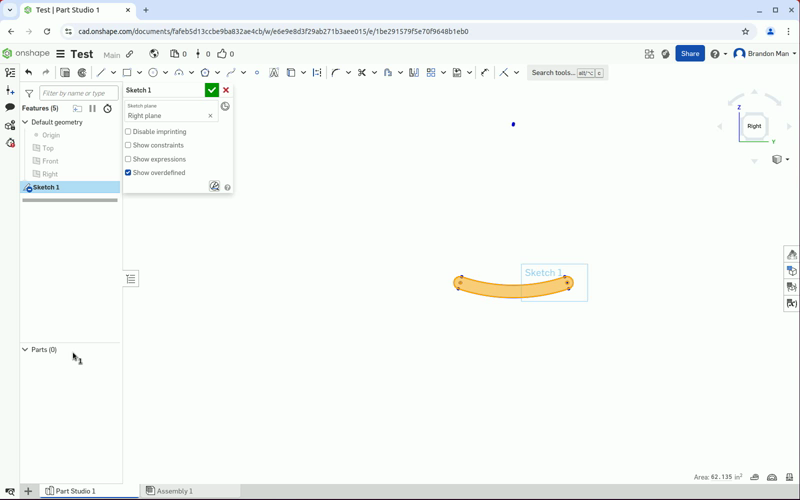
key(shift+y)
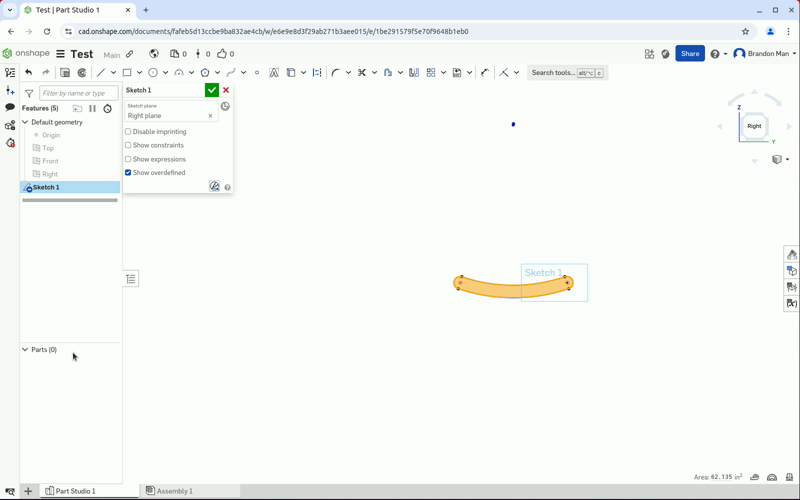
key(shift+e)
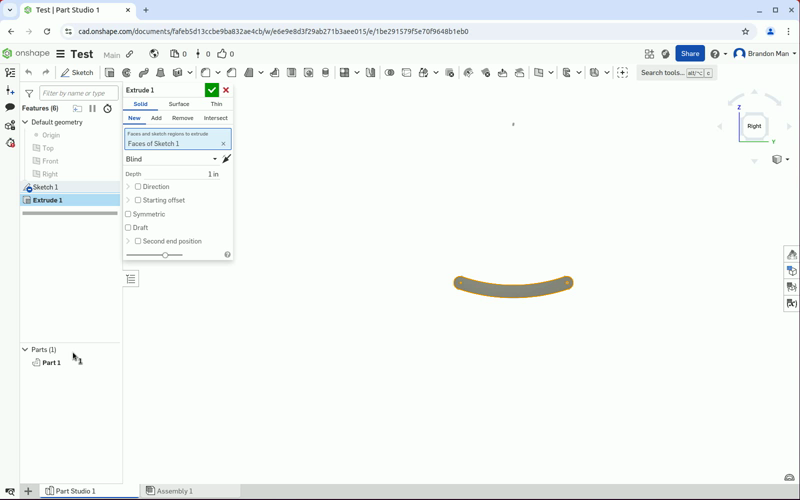
mouse_move(143, 106)
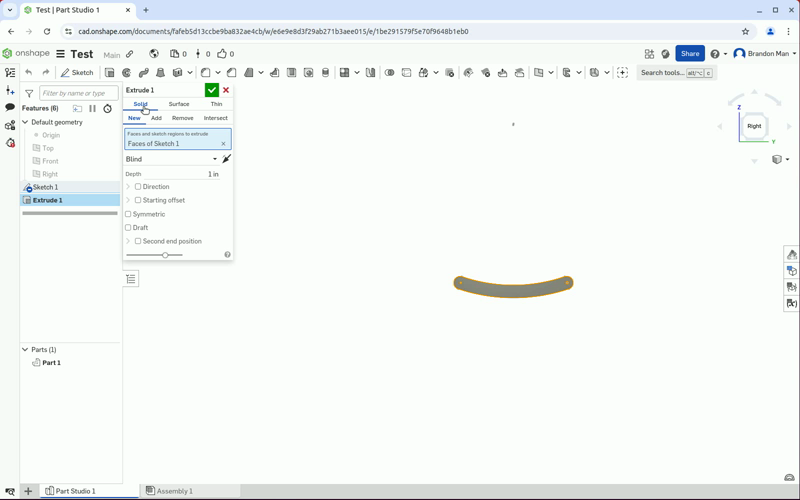
click(143, 106)
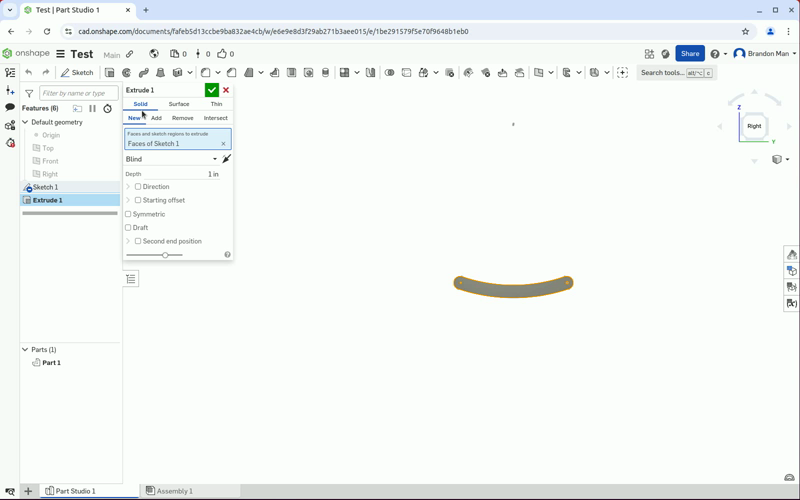
mouse_move(137, 120)
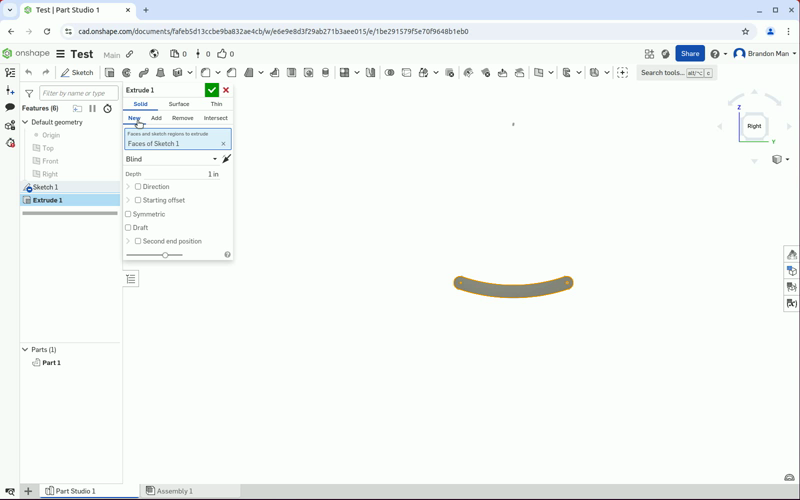
click(137, 120)
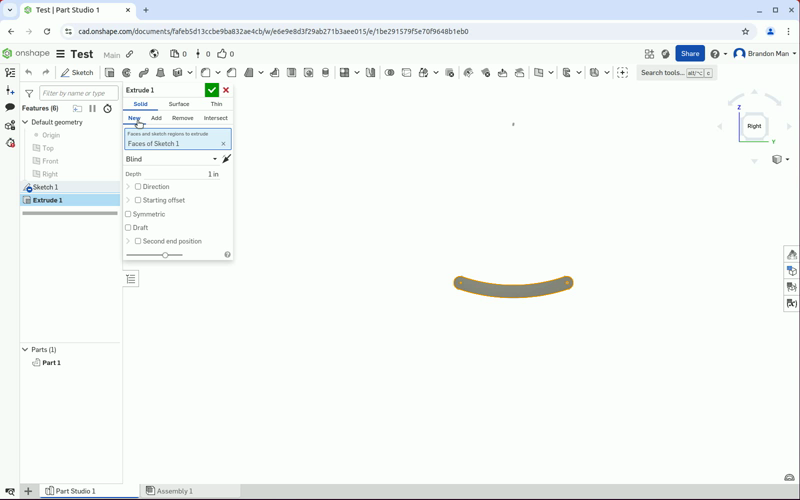
key(tab, 4)
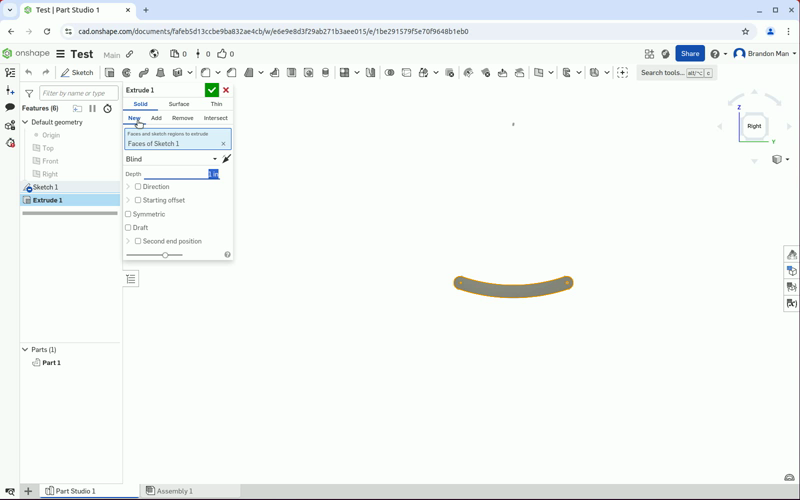
text(1.204)
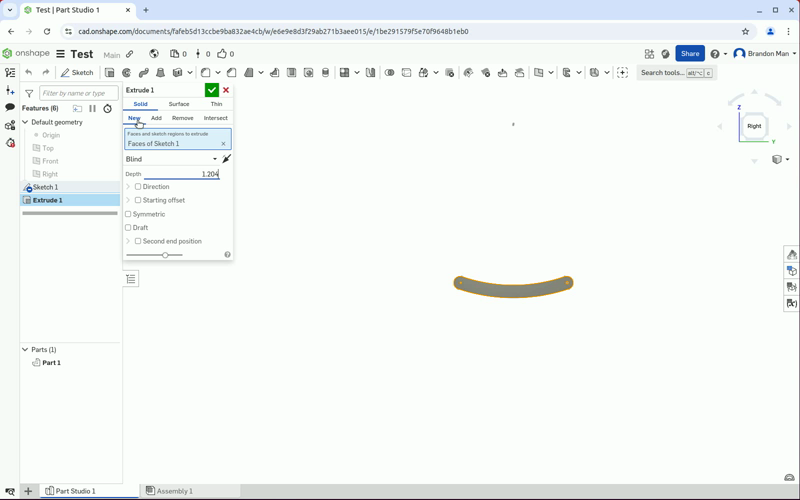
key(enter)
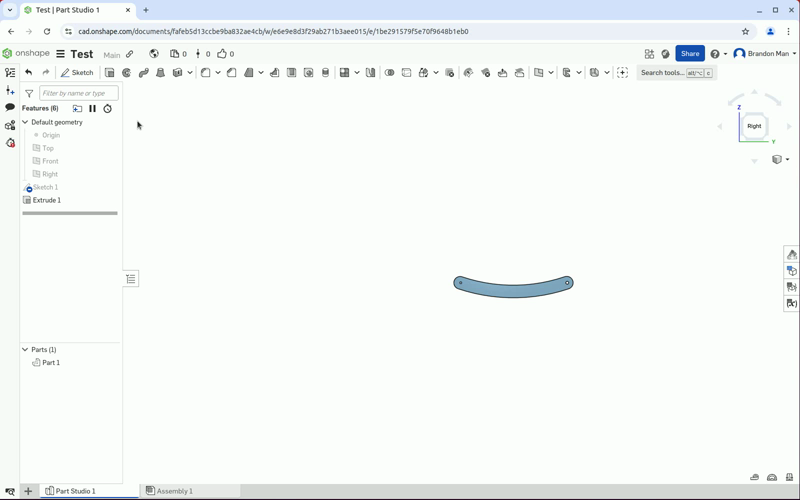
key(shift+h)
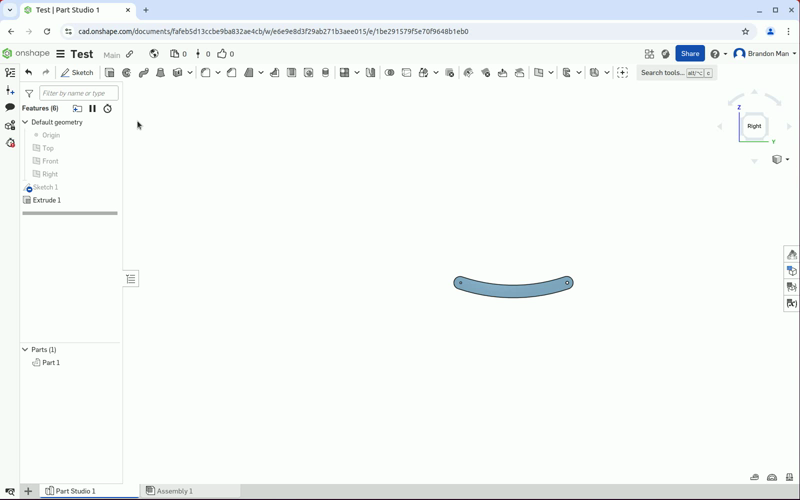
key(shift+h)
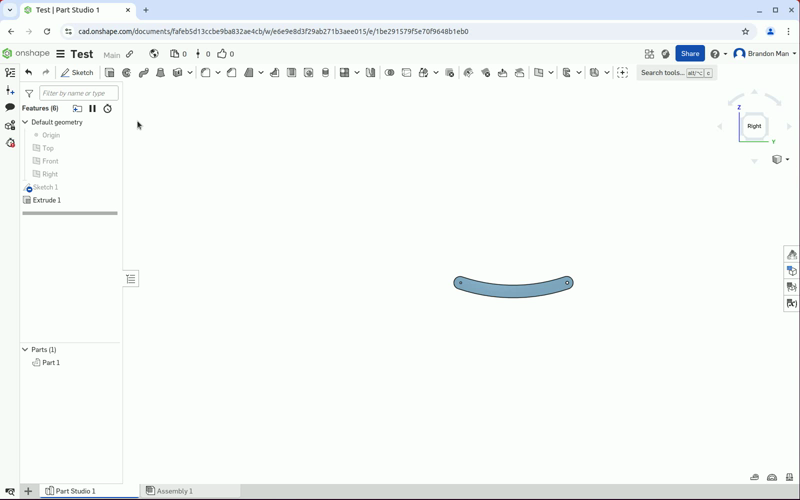
mouse_move(73, 189)
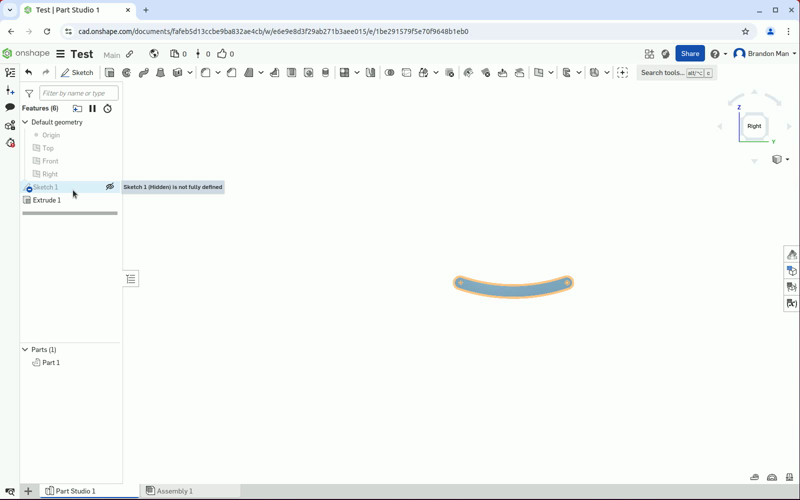
click(73, 189)
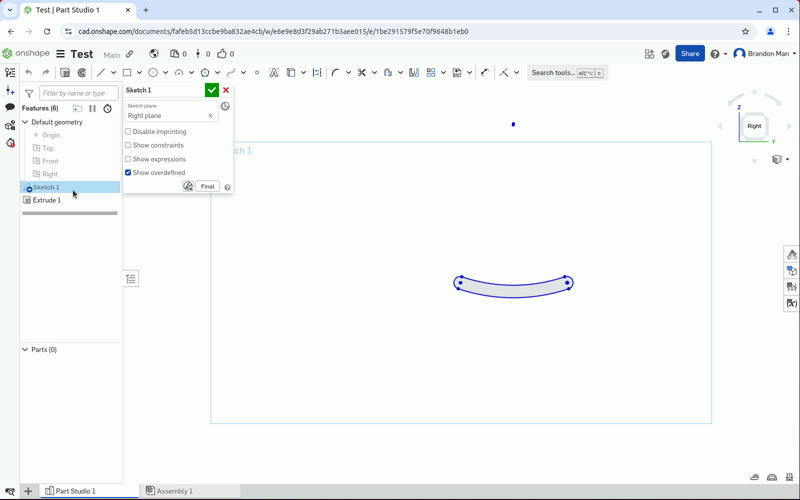
mouse_move(229, 92)
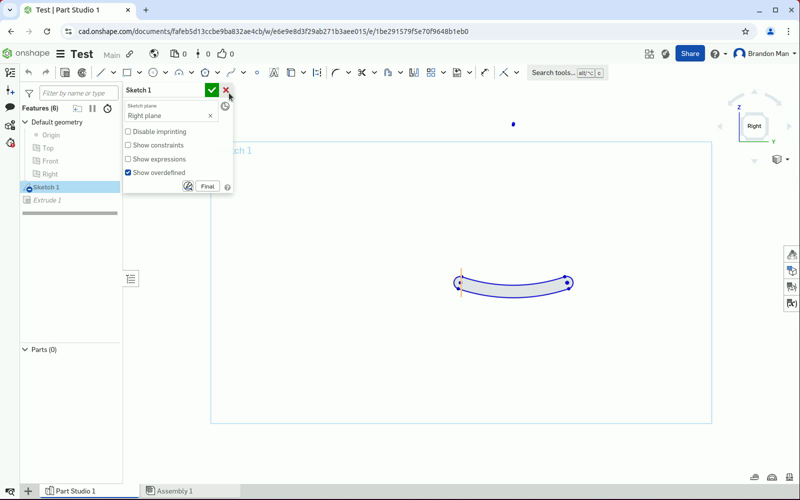
click(229, 92)
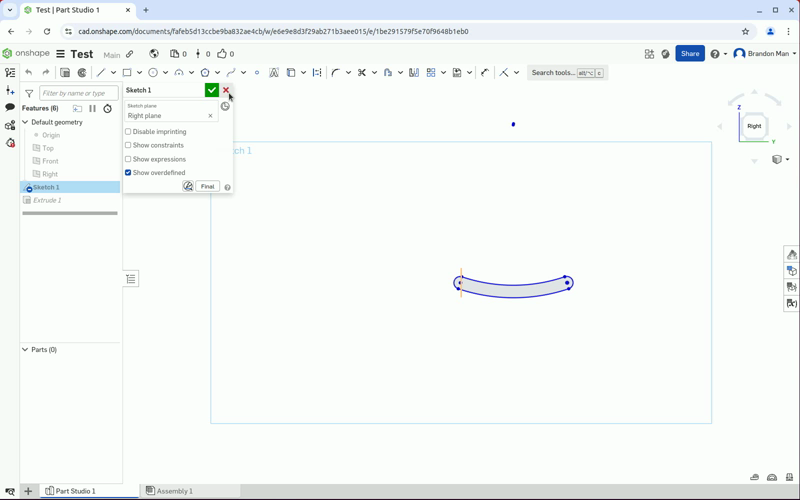
key(shift+s)
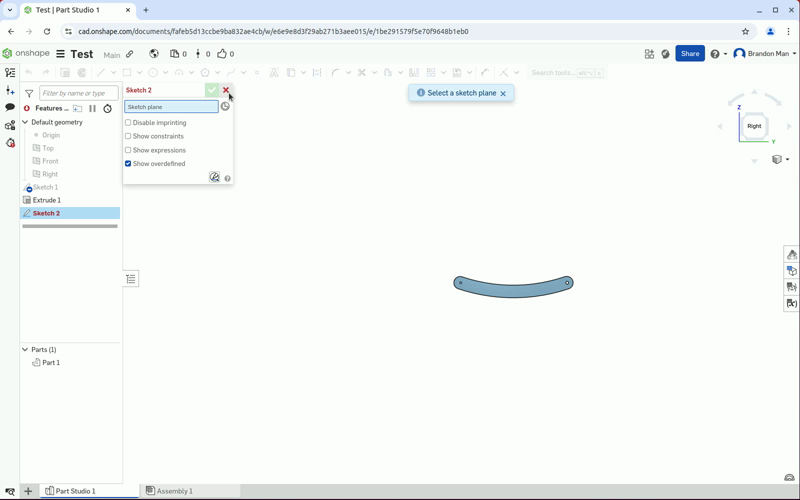
mouse_move(73, 176)
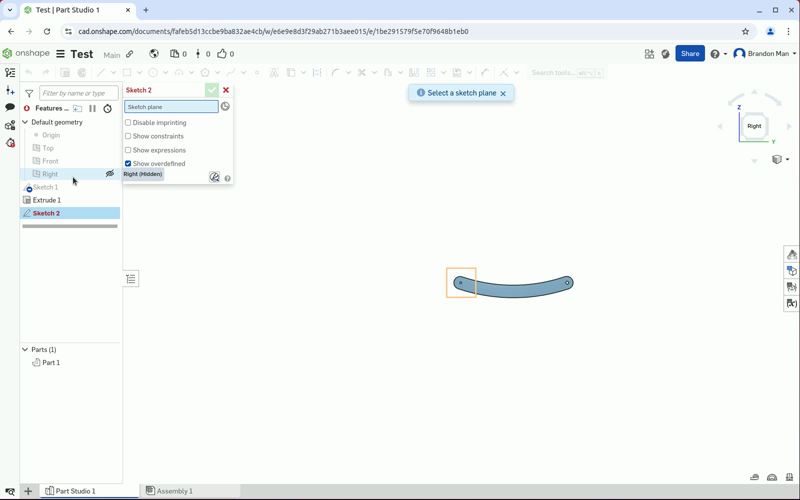
click(73, 176)
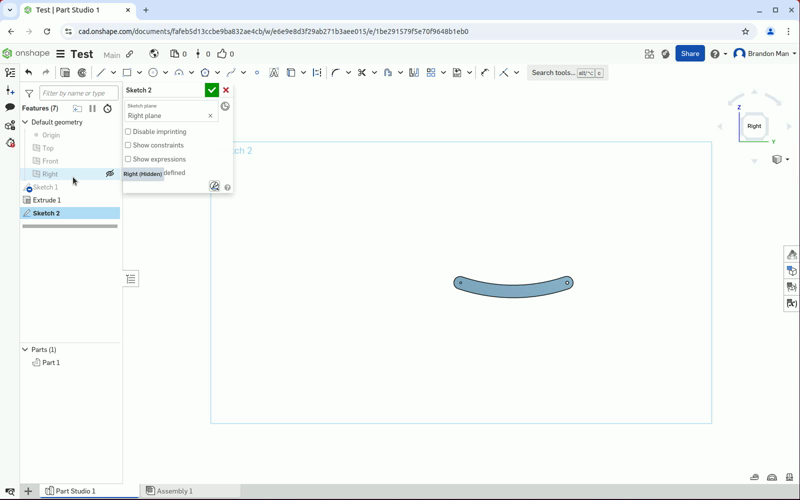
mouse_move(73, 352)
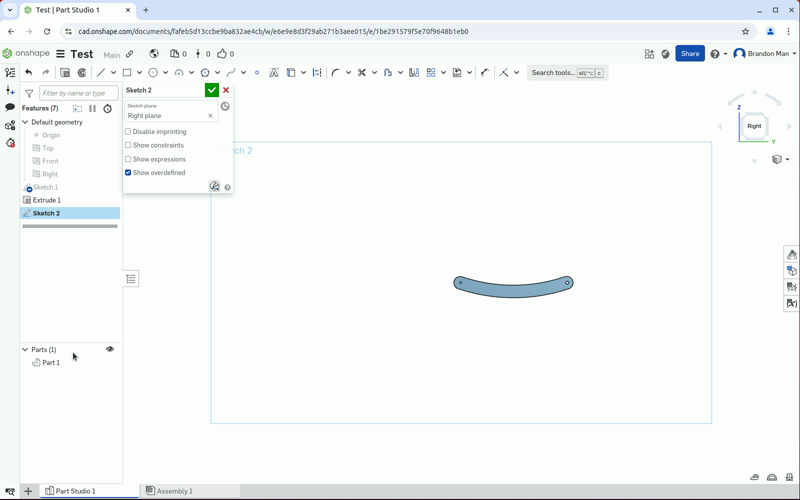
key(y)
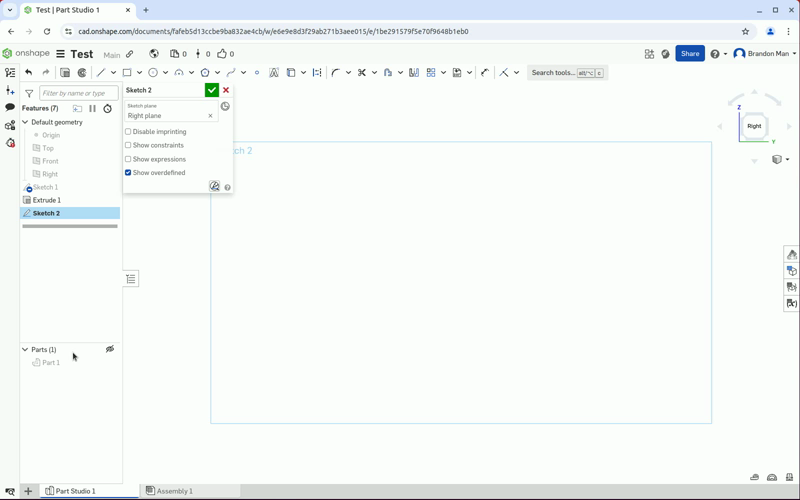
key(c)
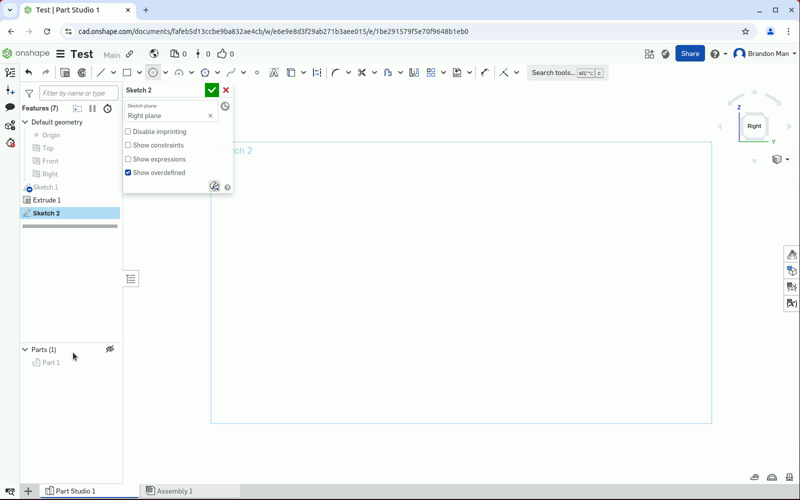
key_down(shift)
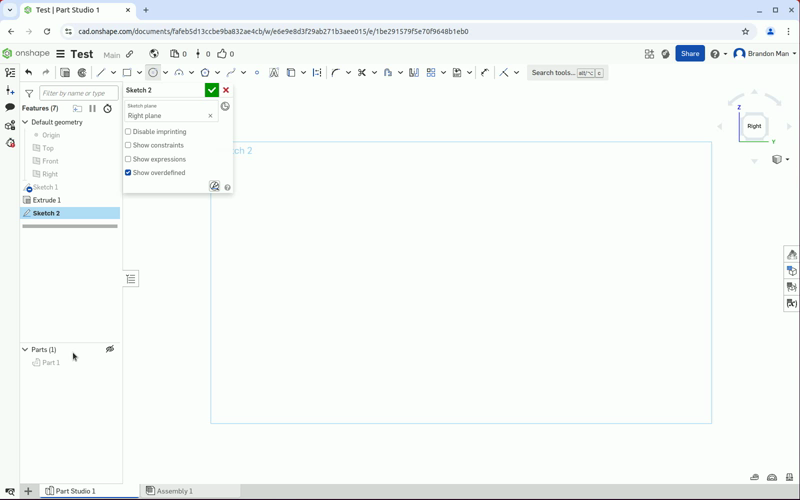
mouse_move(478, 264)
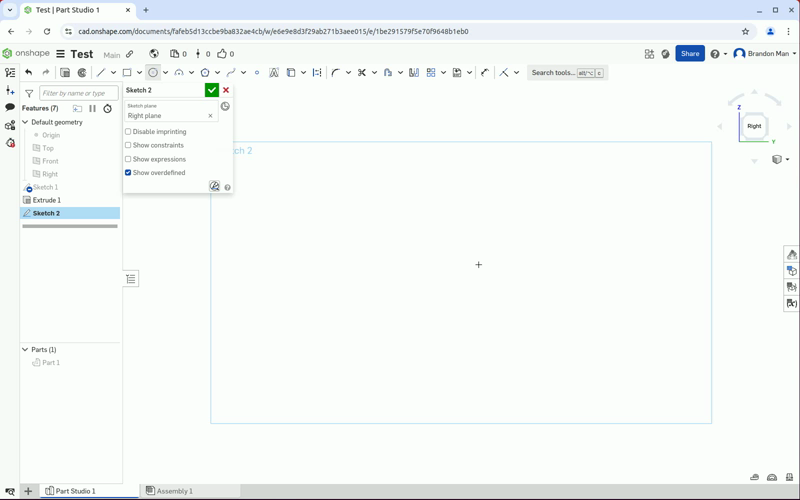
click(478, 264)
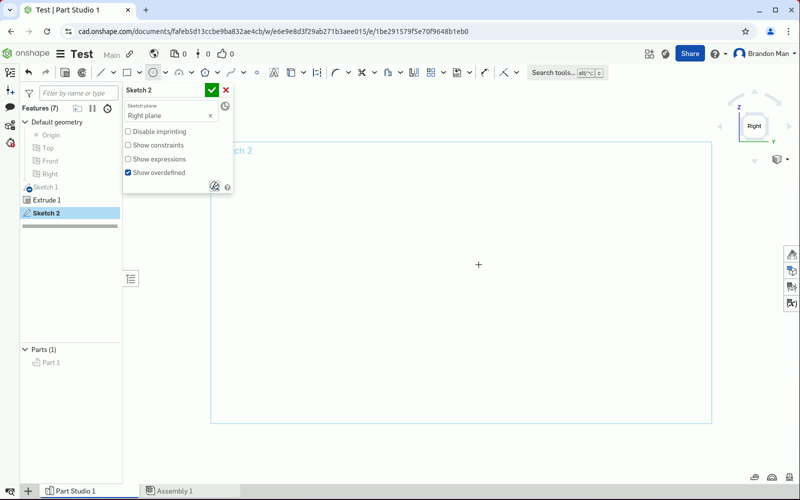
key_up(shift)
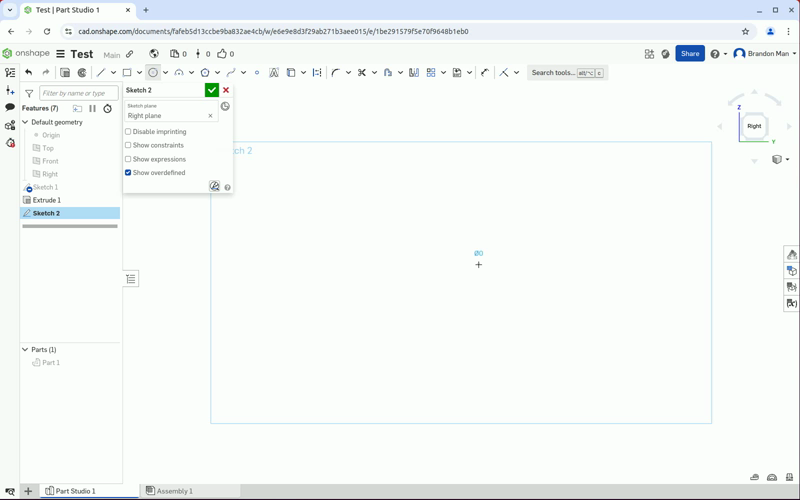
mouse_move(480, 264)
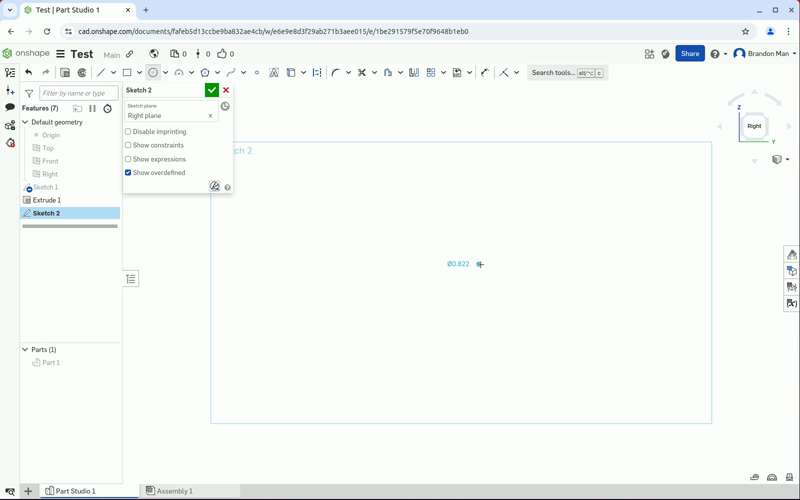
scroll(6)
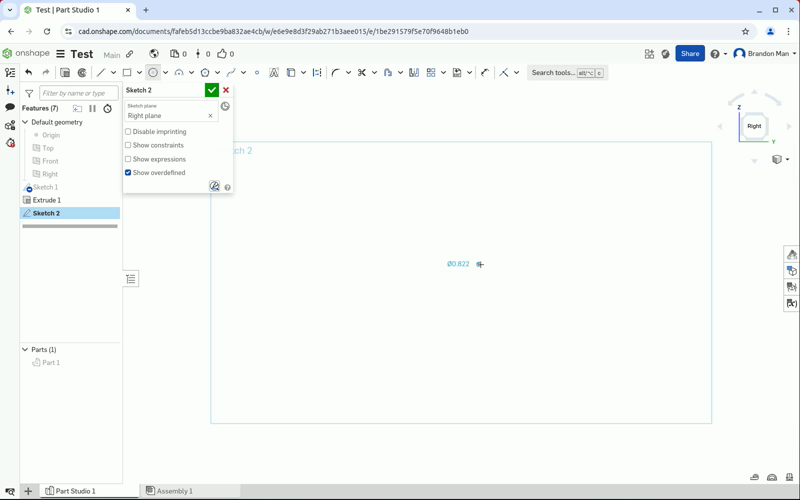
scroll(6)
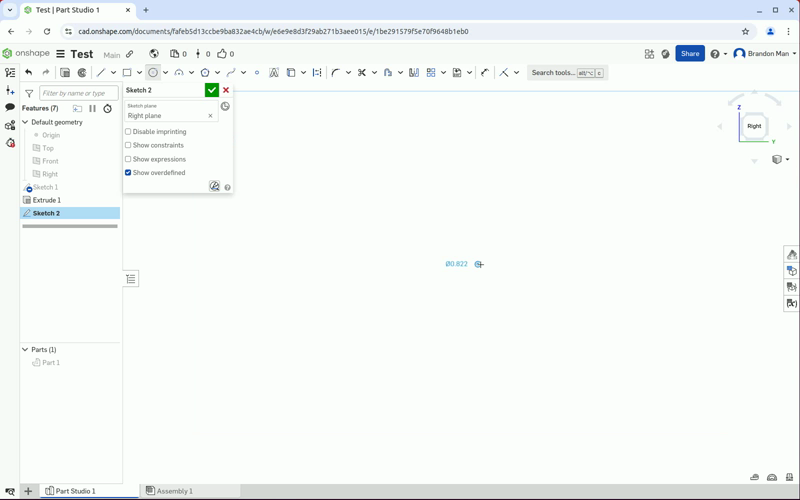
scroll(6)
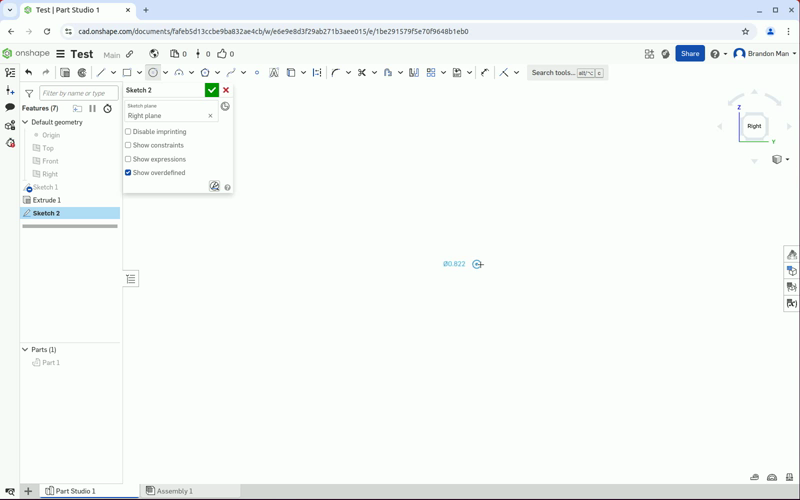
scroll(6)
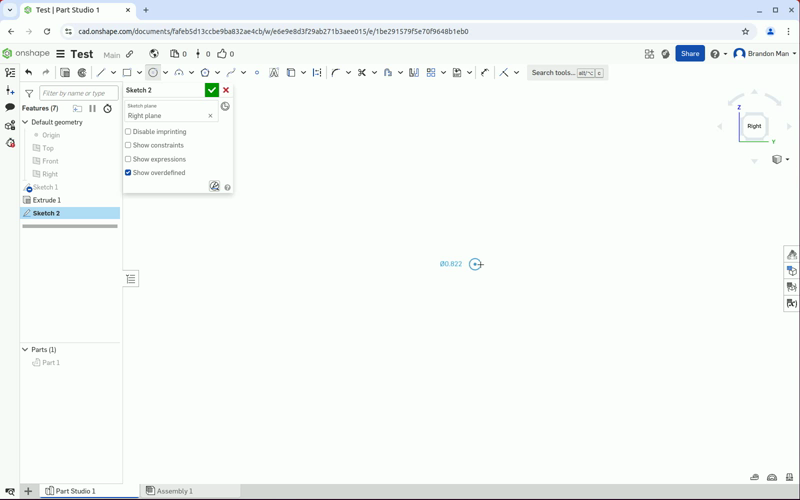
scroll(6)
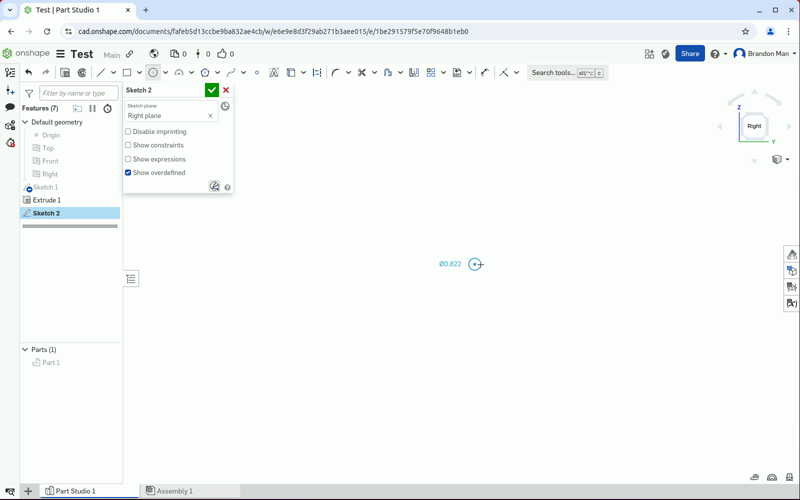
scroll(6)
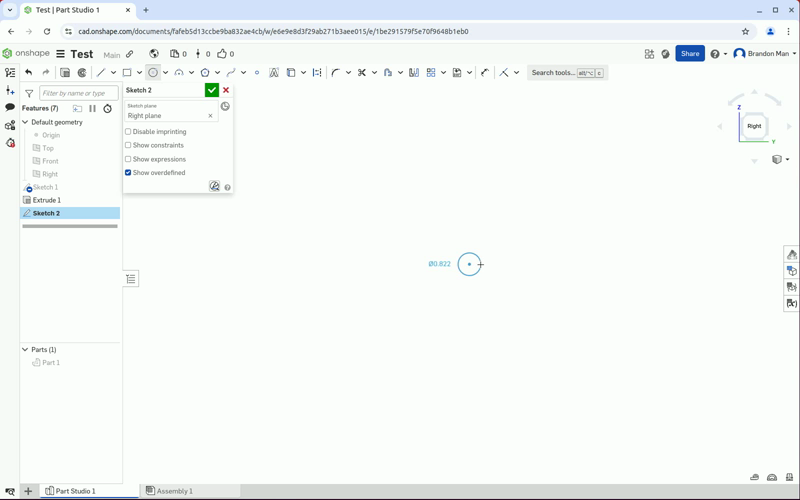
scroll(6)
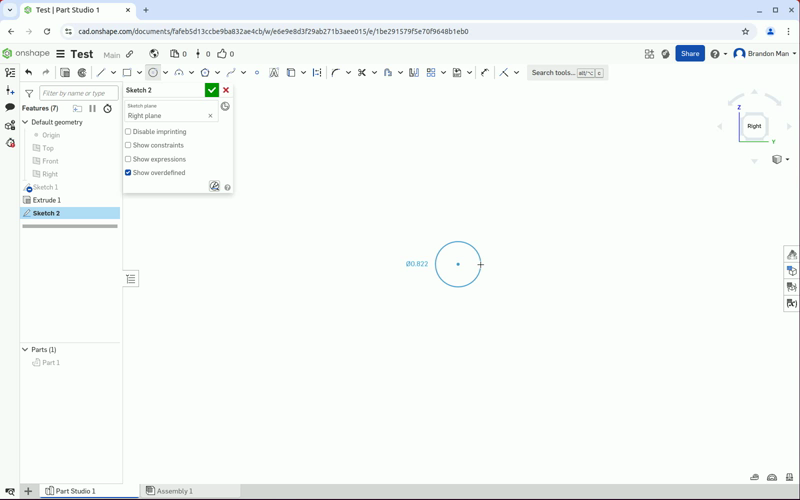
click(480, 264)
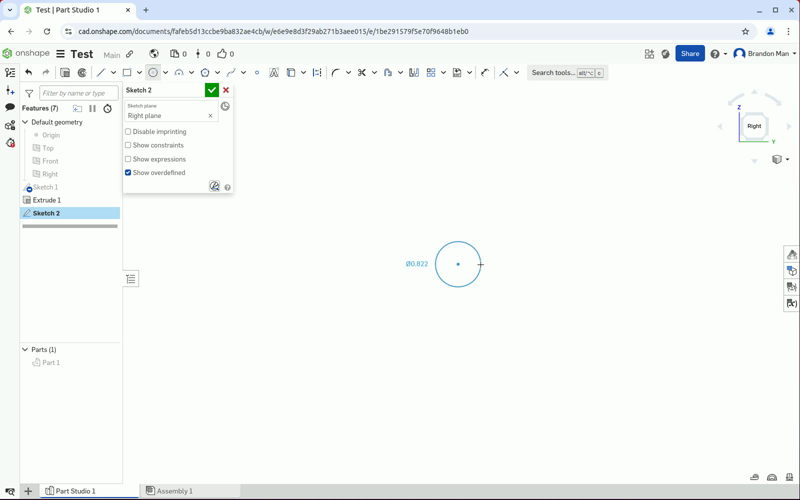
scroll(-6)
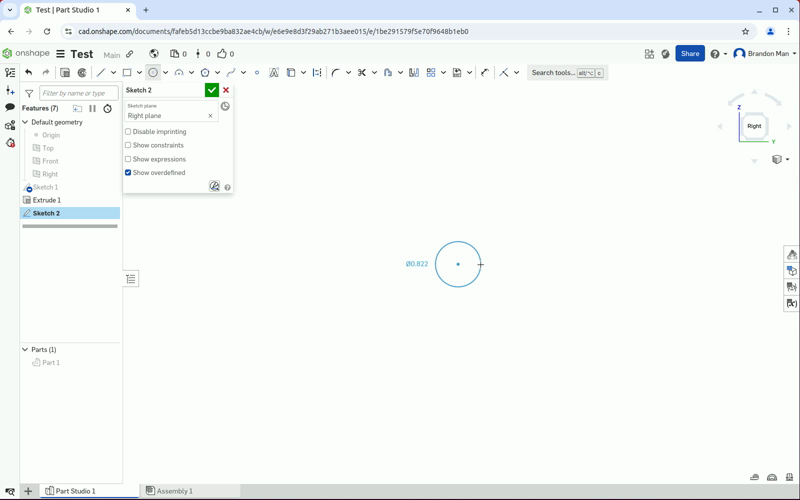
scroll(-6)
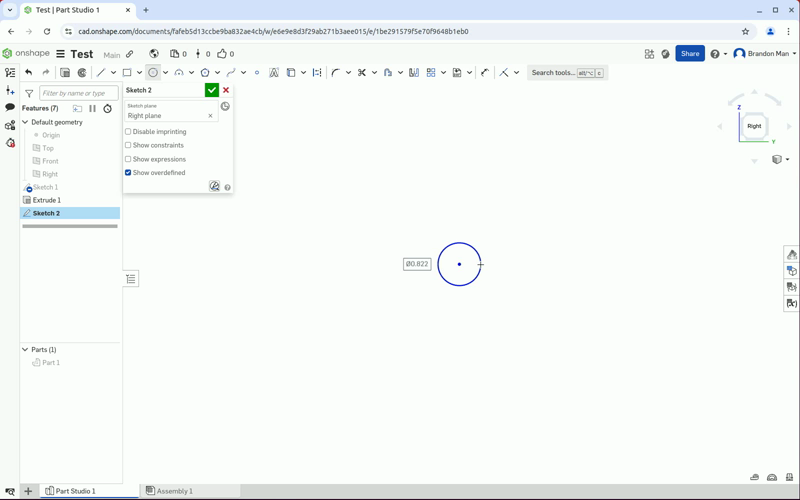
scroll(-6)
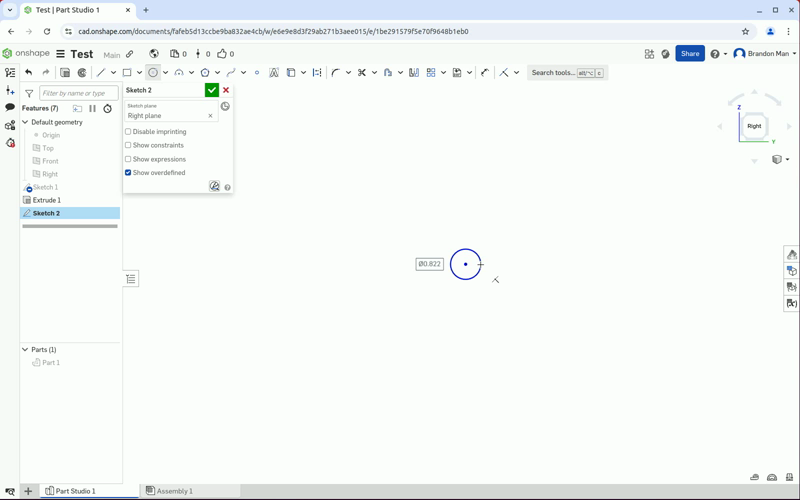
scroll(-6)
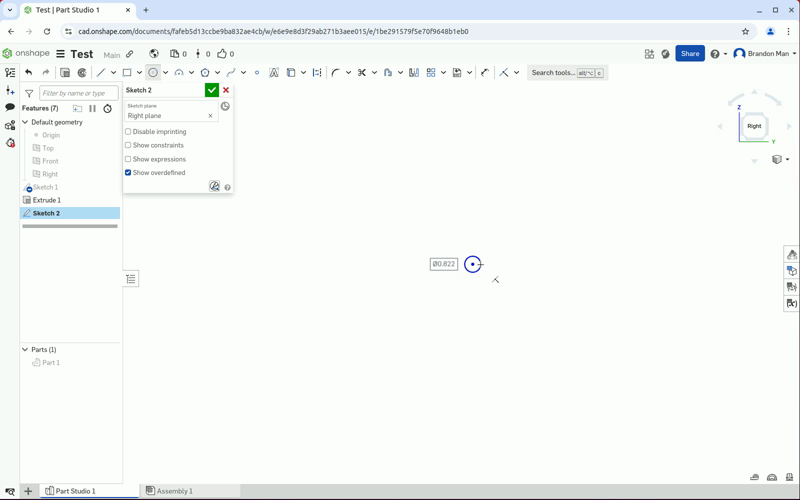
scroll(-6)
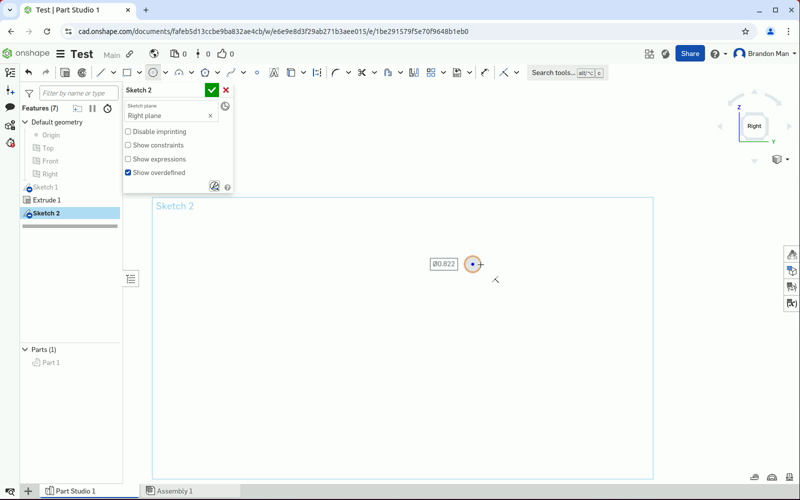
scroll(-6)
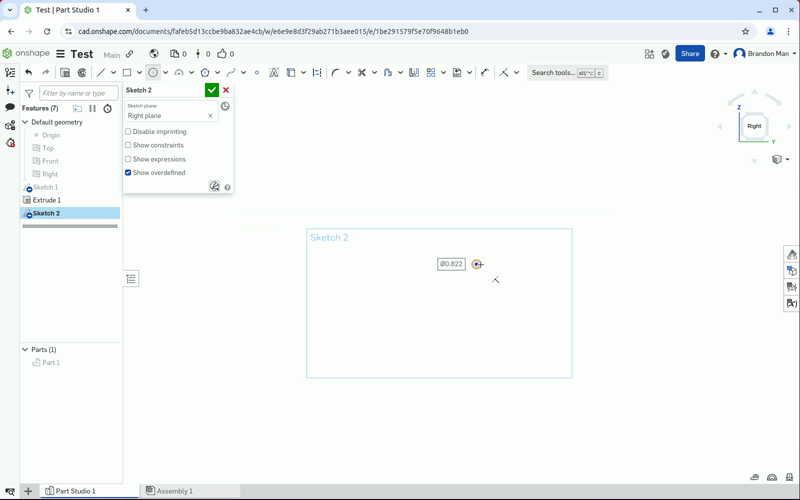
scroll(-6)
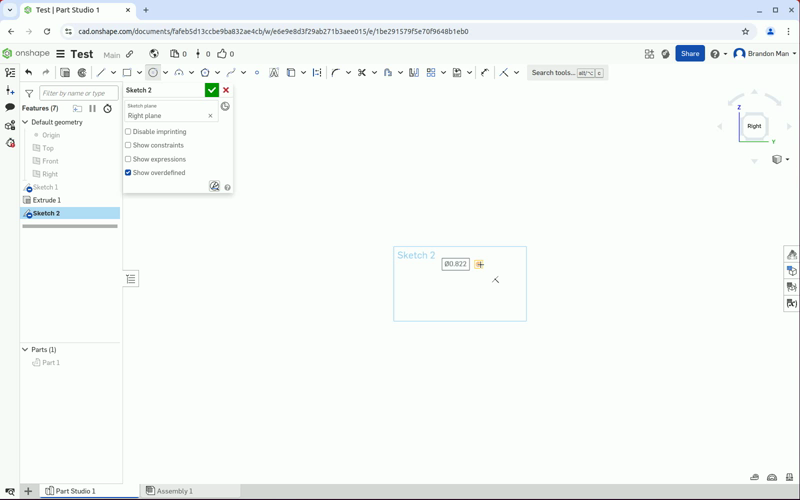
key(esc)
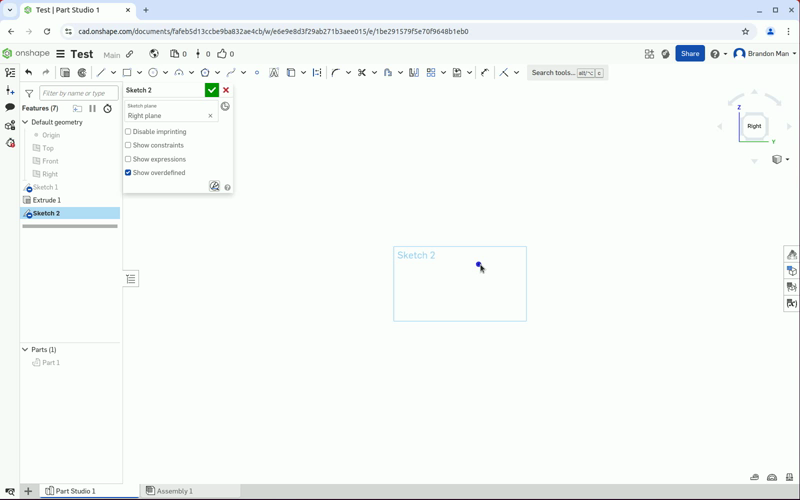
mouse_move(478, 266)
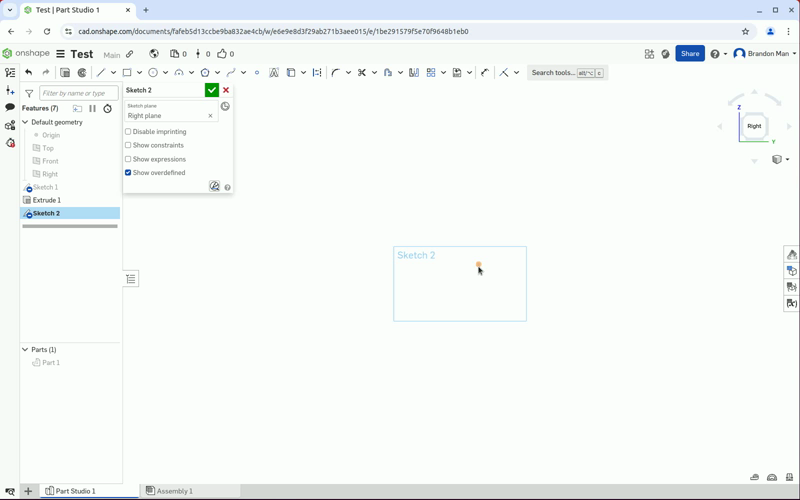
scroll(6)
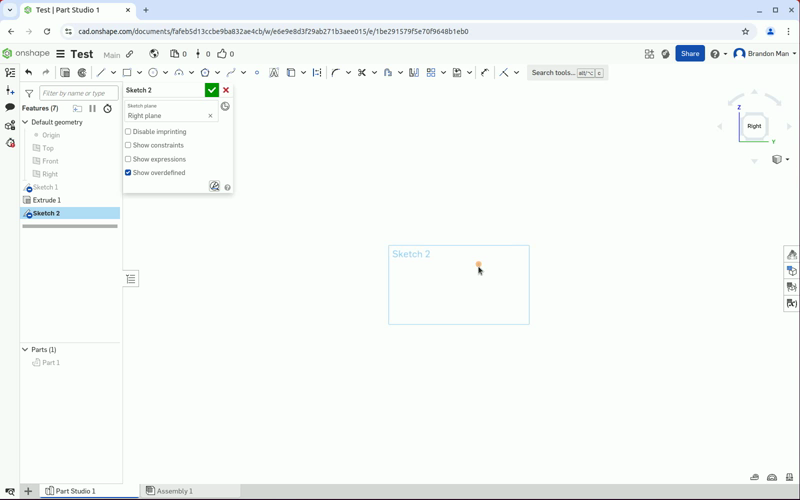
scroll(6)
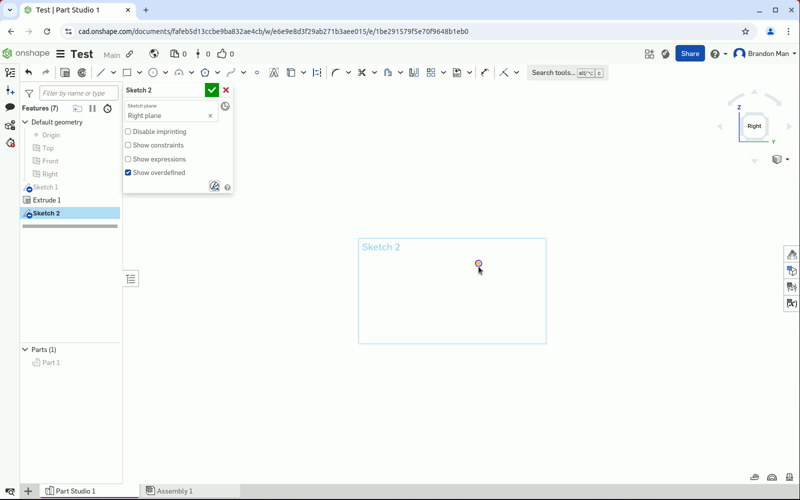
scroll(6)
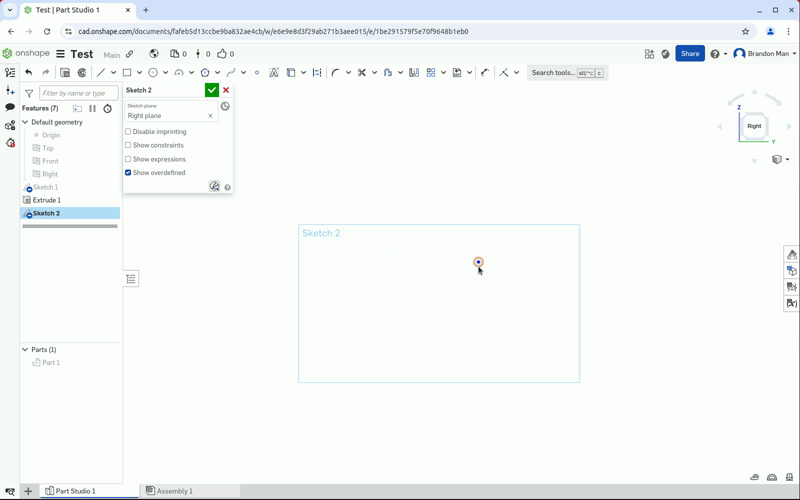
scroll(6)
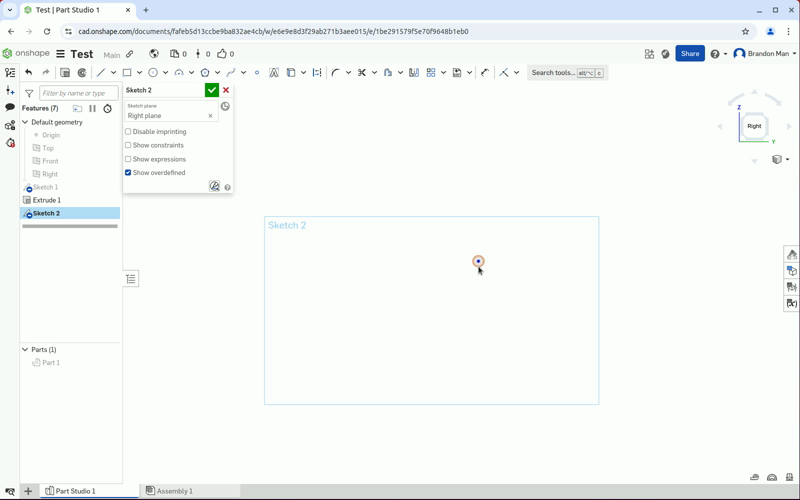
scroll(6)
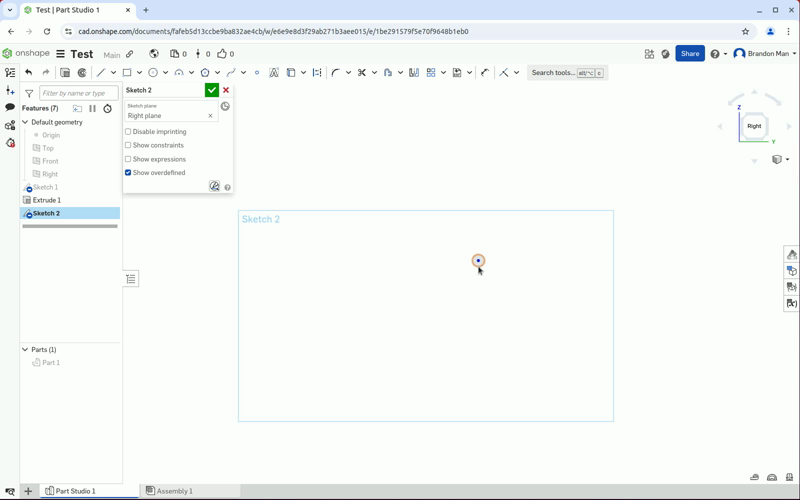
scroll(6)
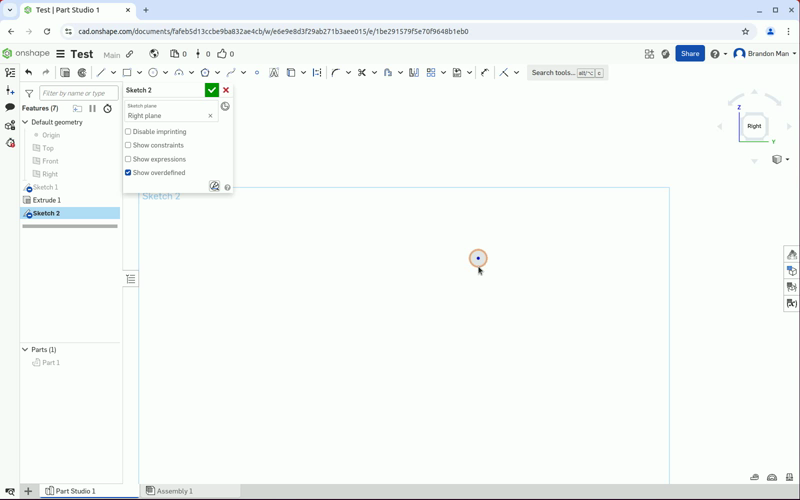
scroll(6)
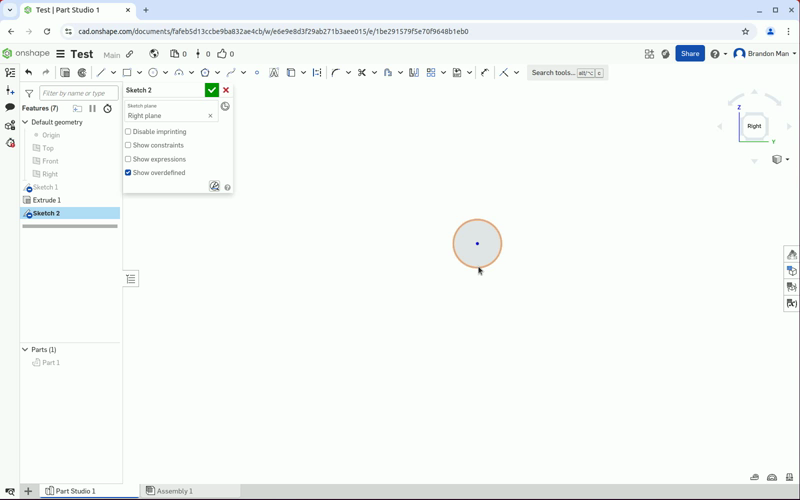
click(478, 266)
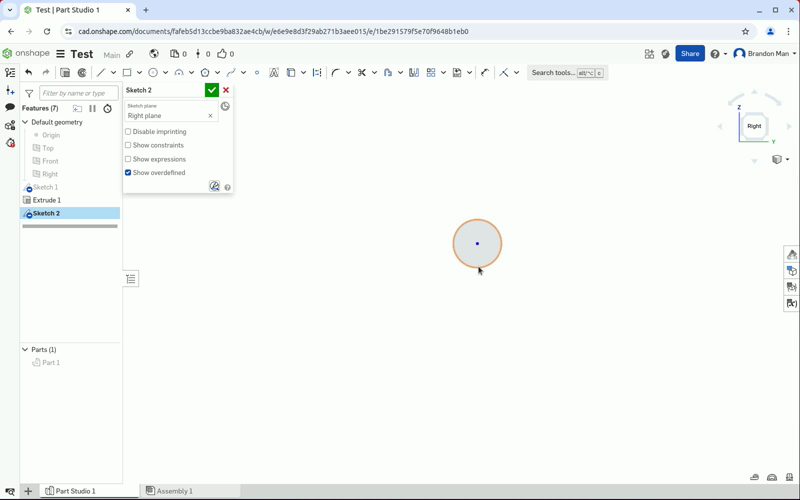
scroll(-6)
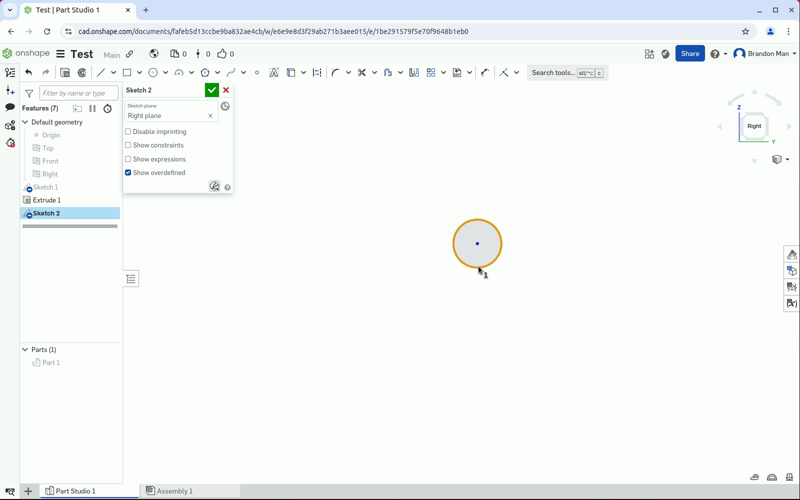
scroll(-6)
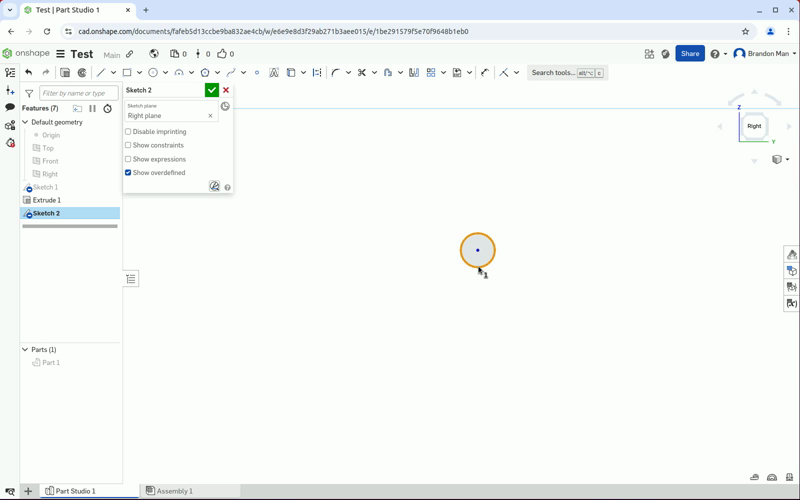
scroll(-6)
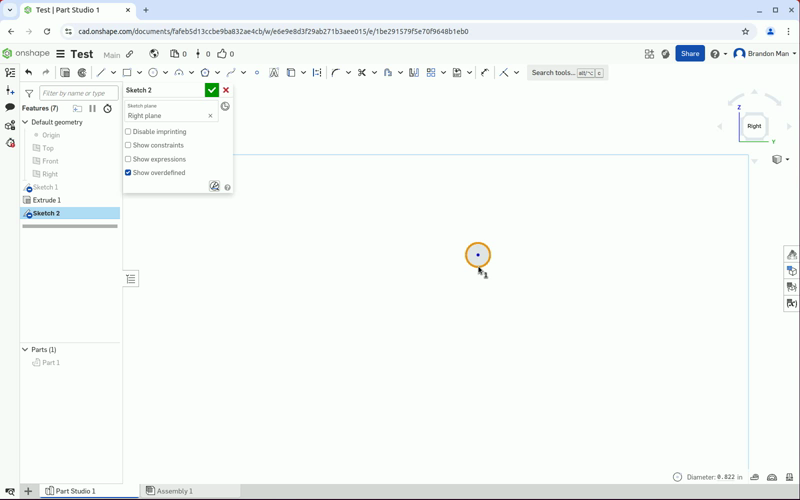
scroll(-6)
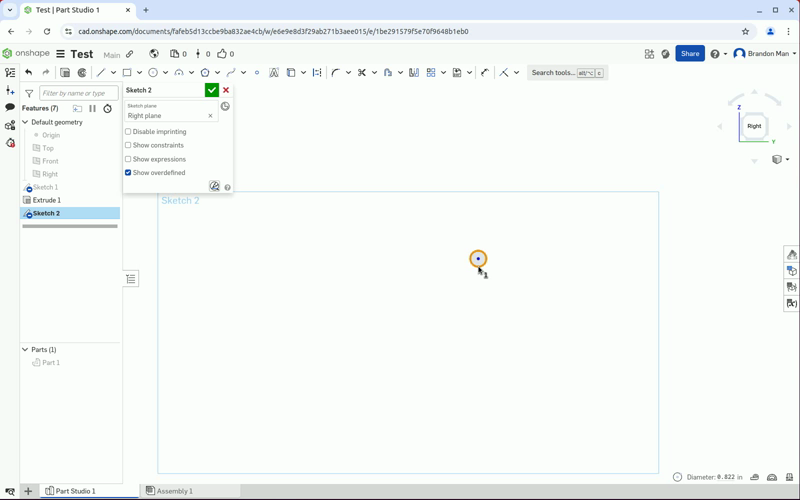
scroll(-6)
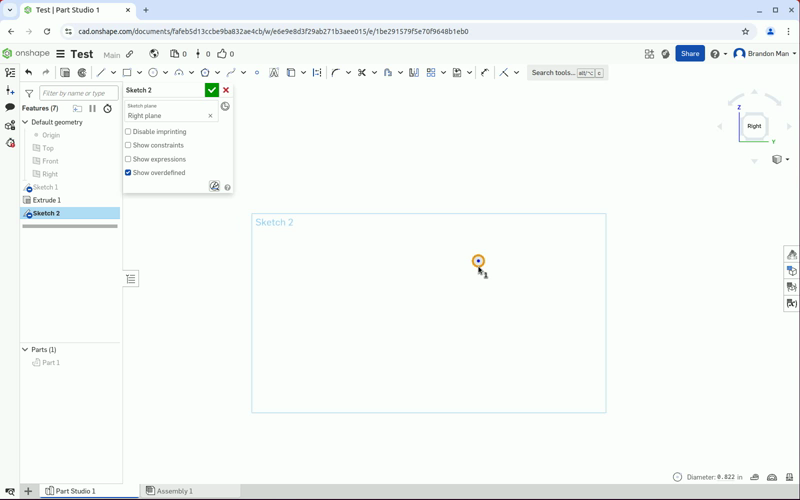
scroll(-6)
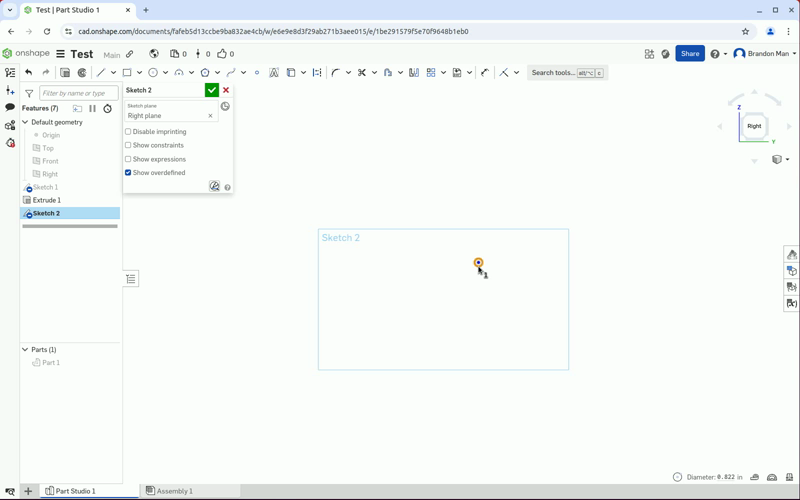
scroll(-6)
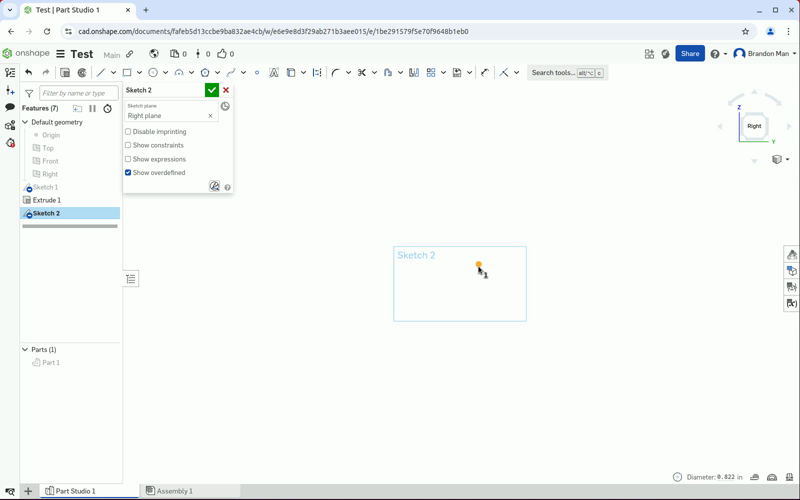
mouse_move(73, 352)
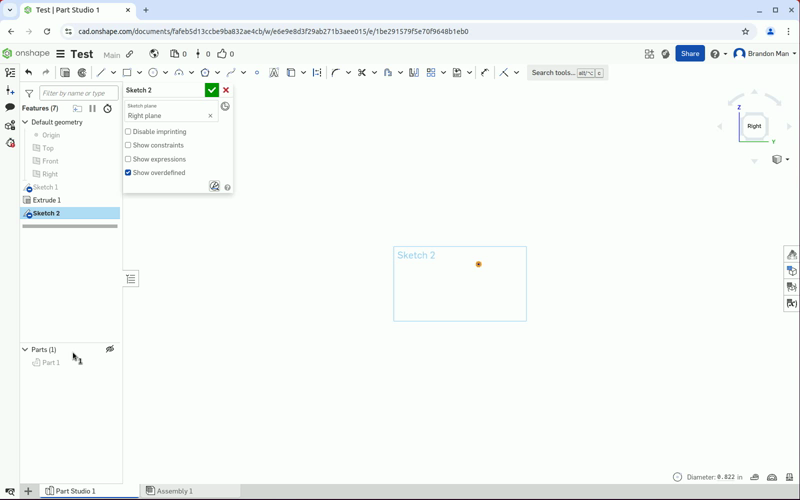
key(shift+y)
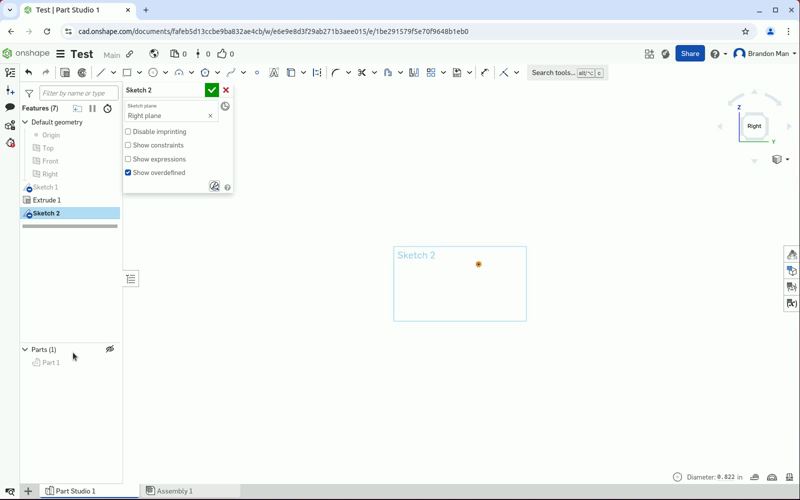
key(shift+e)
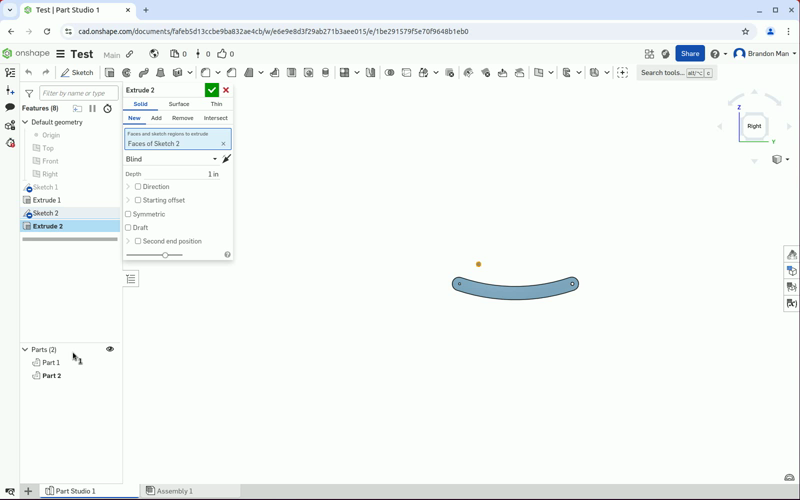
mouse_move(143, 106)
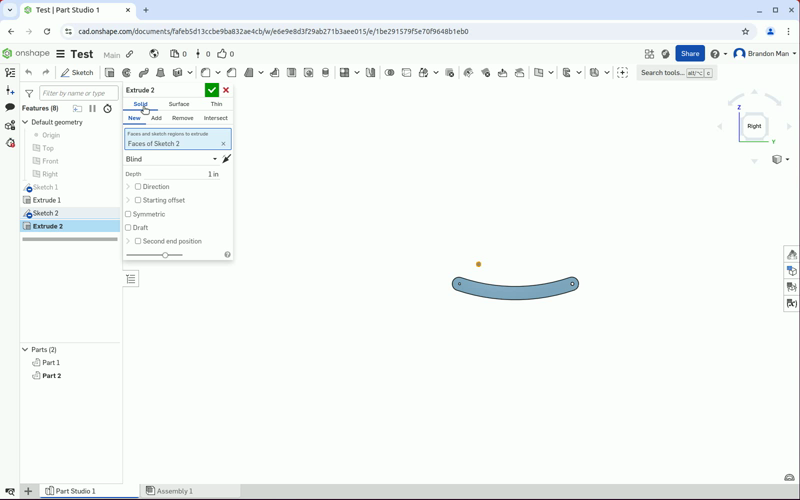
click(143, 106)
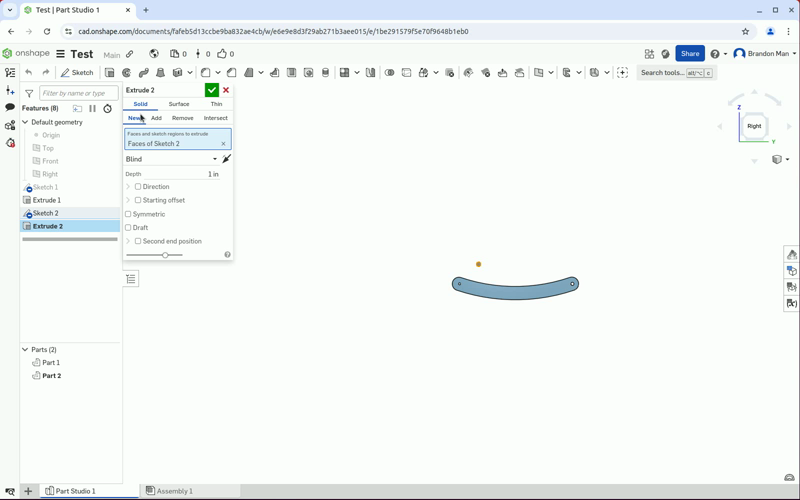
mouse_move(137, 120)
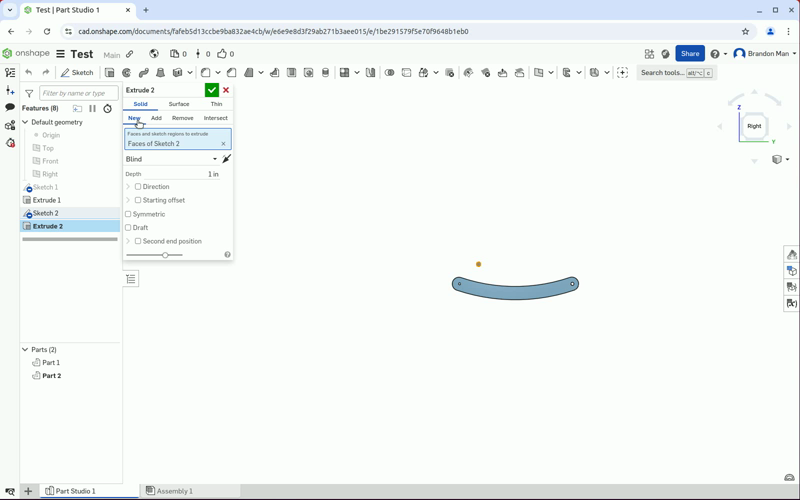
click(137, 120)
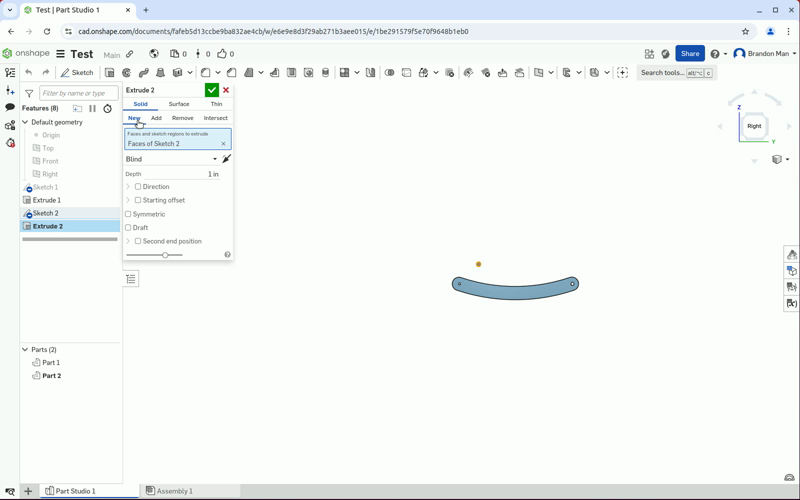
key(tab, 4)
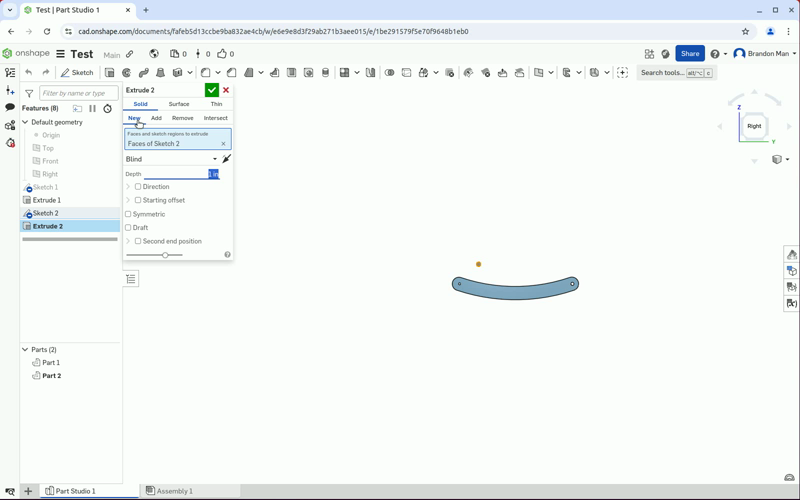
text(5.296)
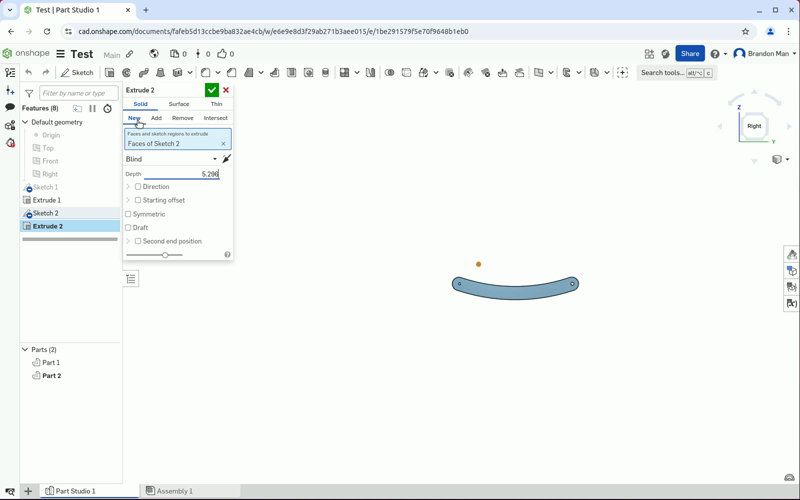
key(enter)
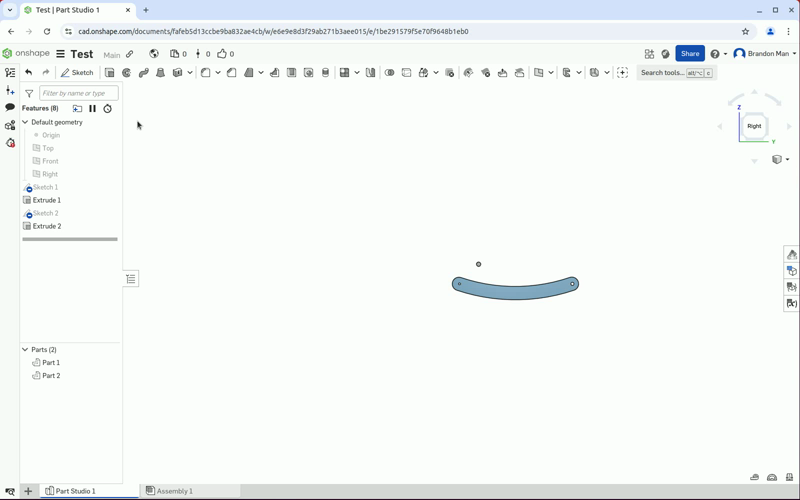
key(shift+h)
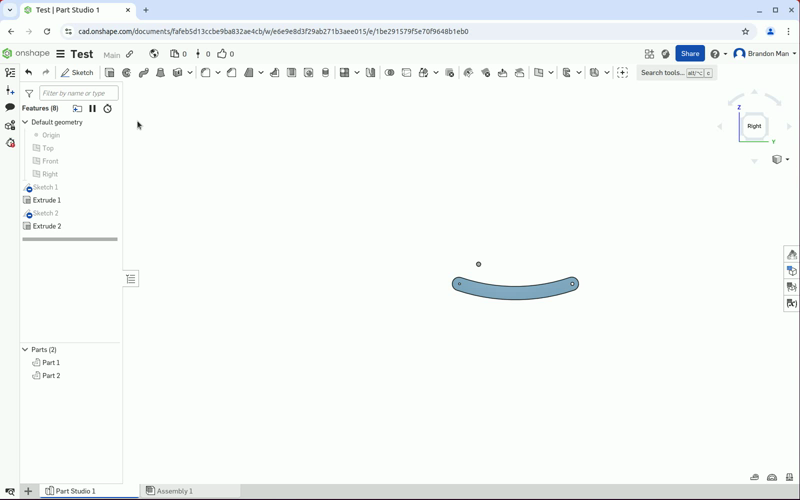
key(shift+h)
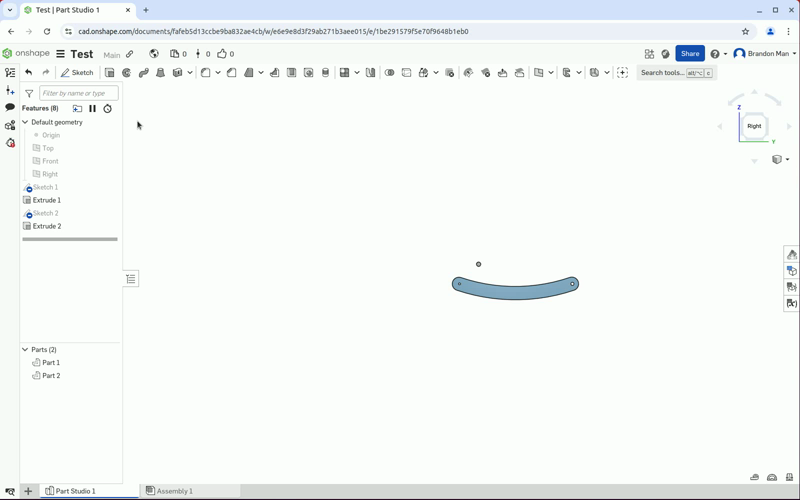
mouse_move(73, 189)
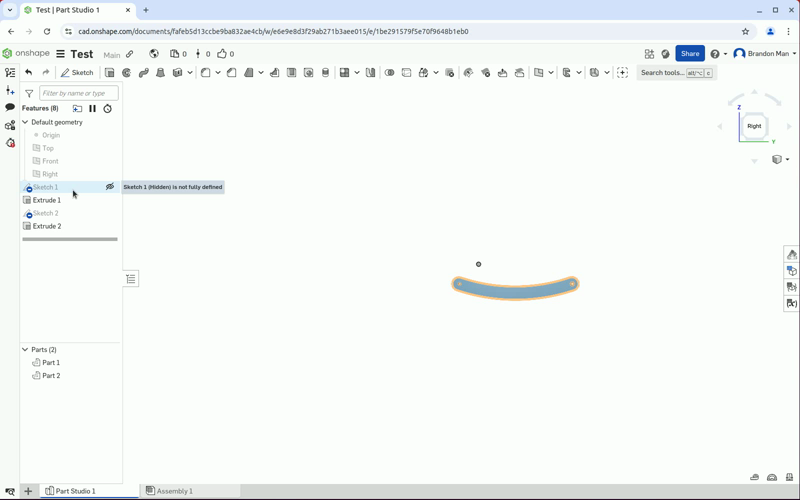
click(73, 189)
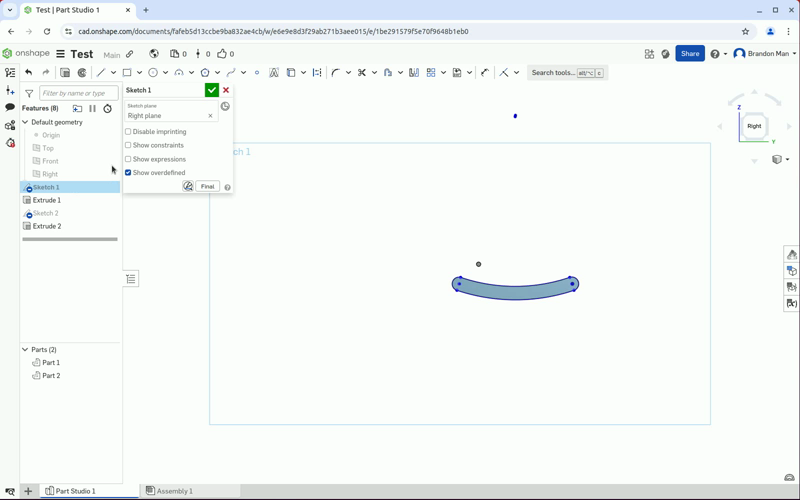
mouse_move(229, 92)
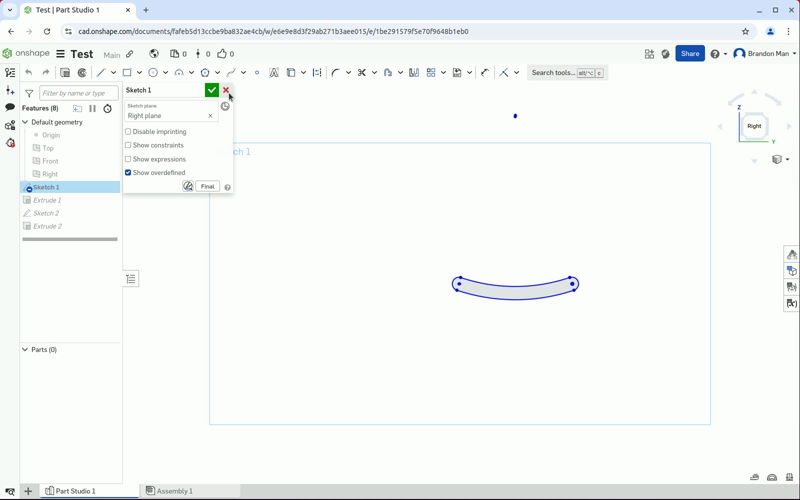
click(229, 92)
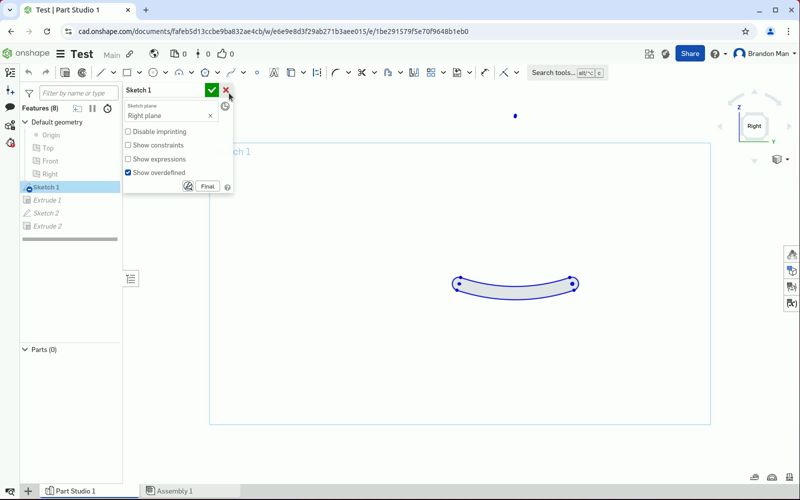
key(shift+s)
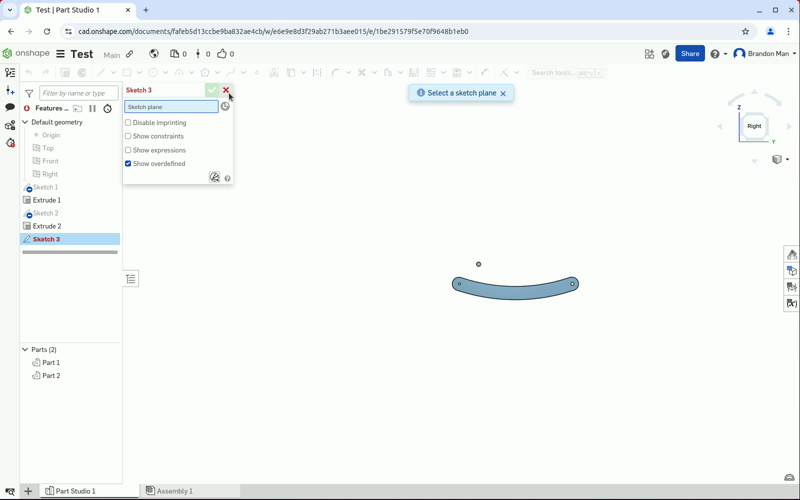
mouse_move(73, 176)
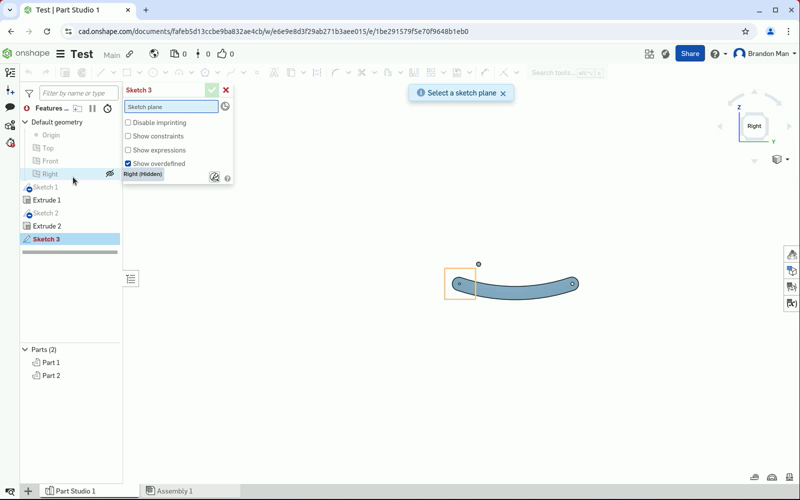
click(73, 176)
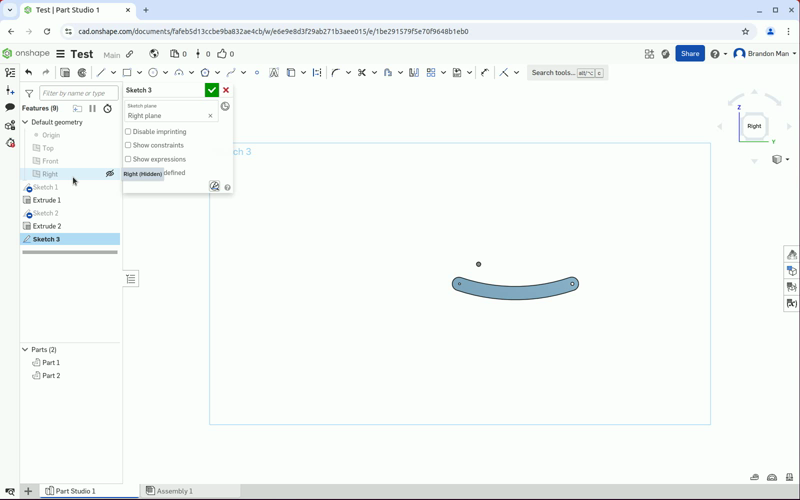
mouse_move(73, 352)
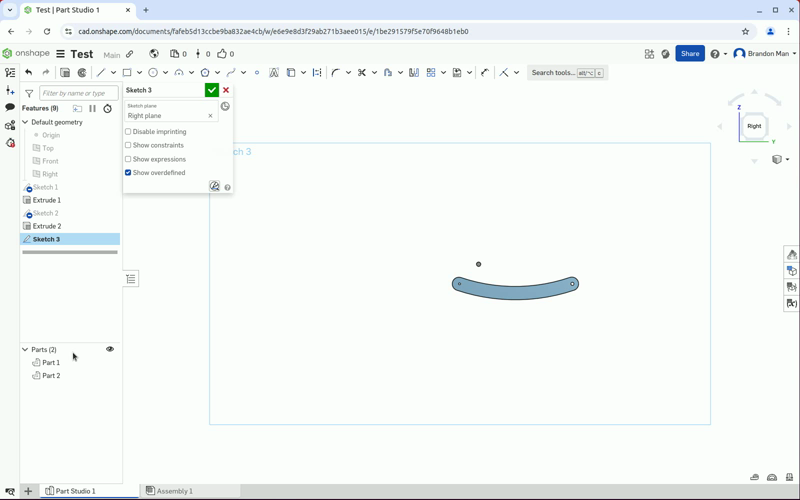
key(y)
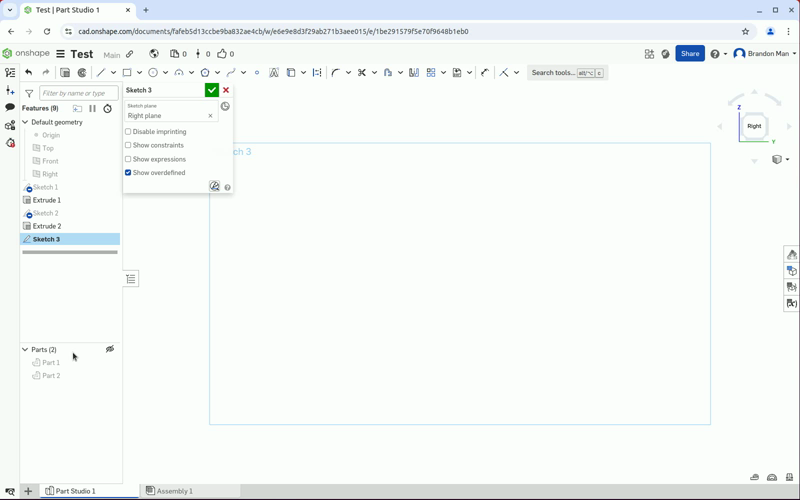
key(a)
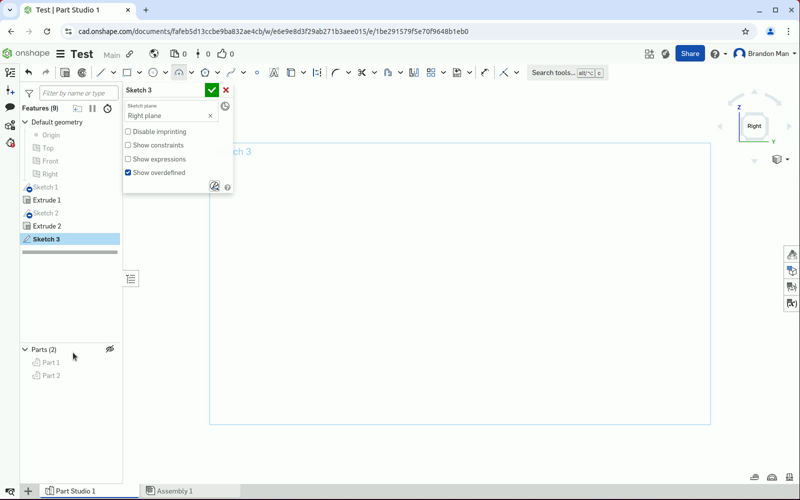
key_down(shift)
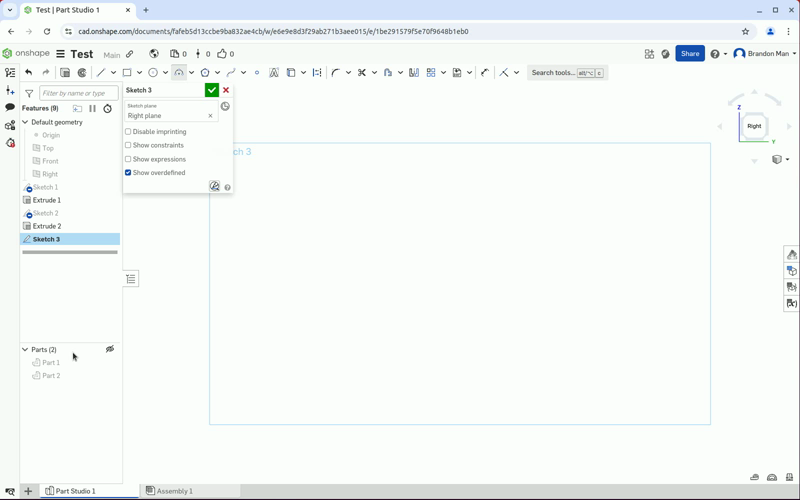
mouse_move(478, 254)
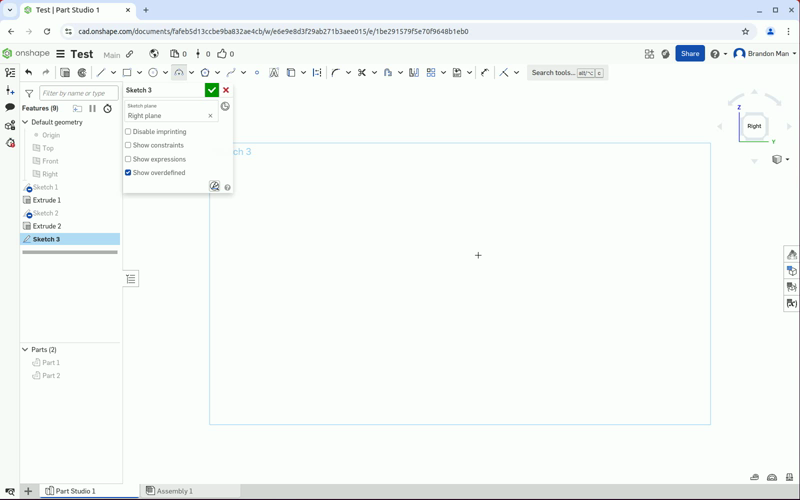
click(478, 254)
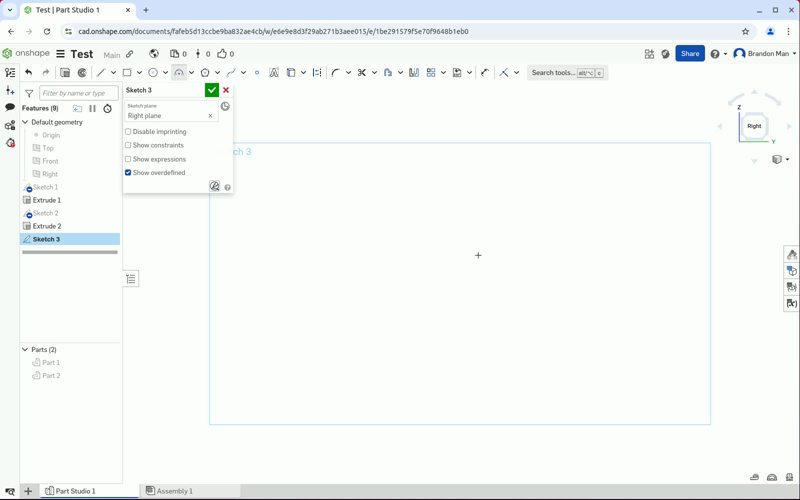
key_up(shift)
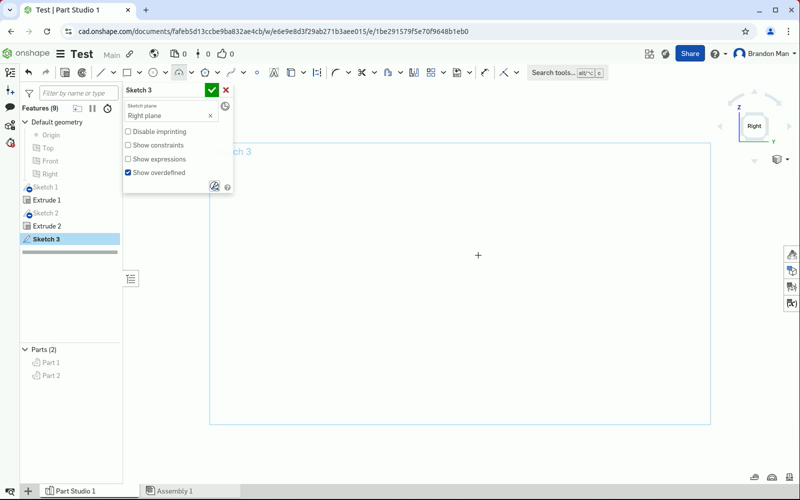
key_down(shift)
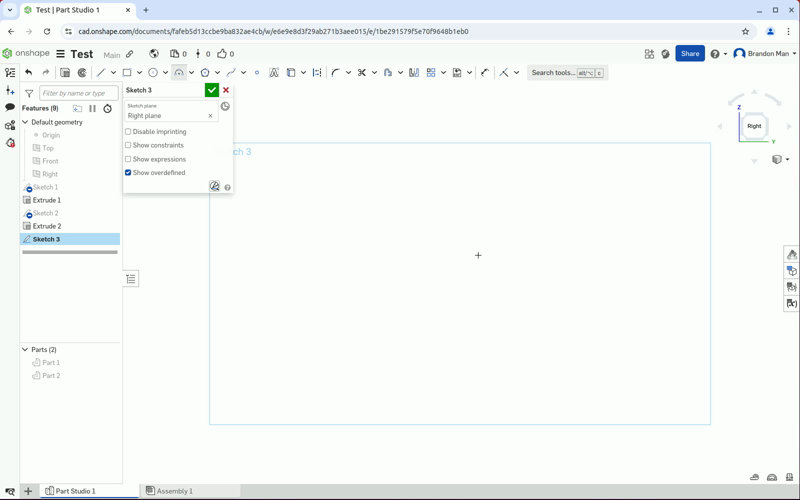
mouse_move(550, 254)
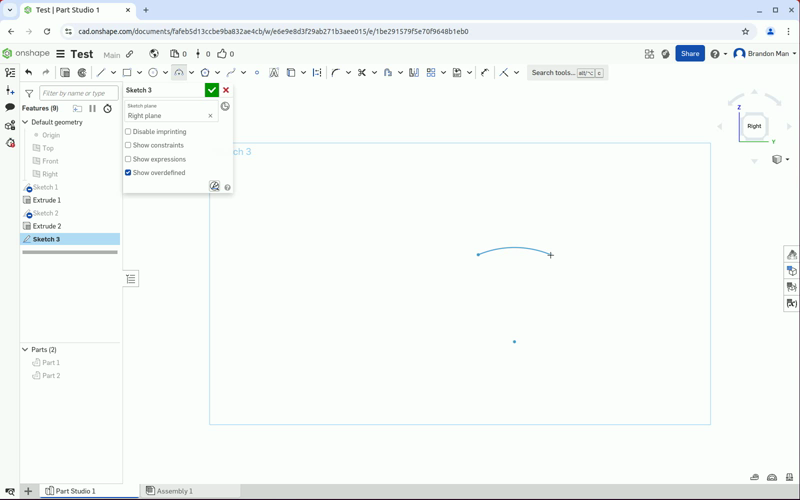
click(550, 254)
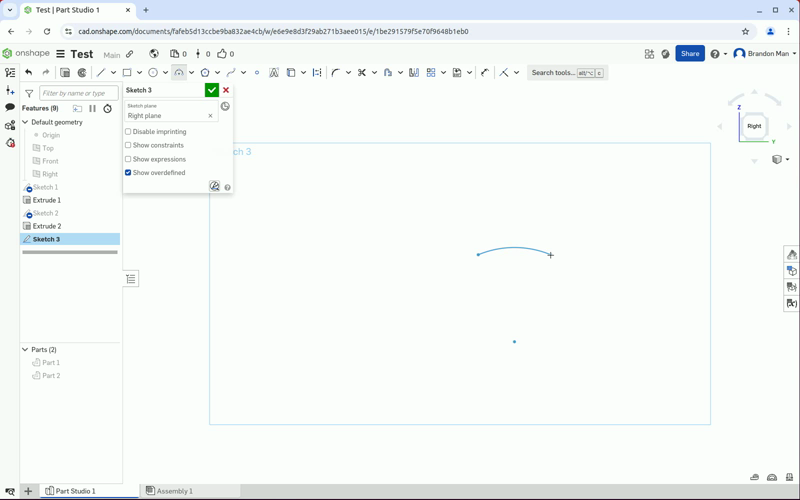
mouse_move(514, 263)
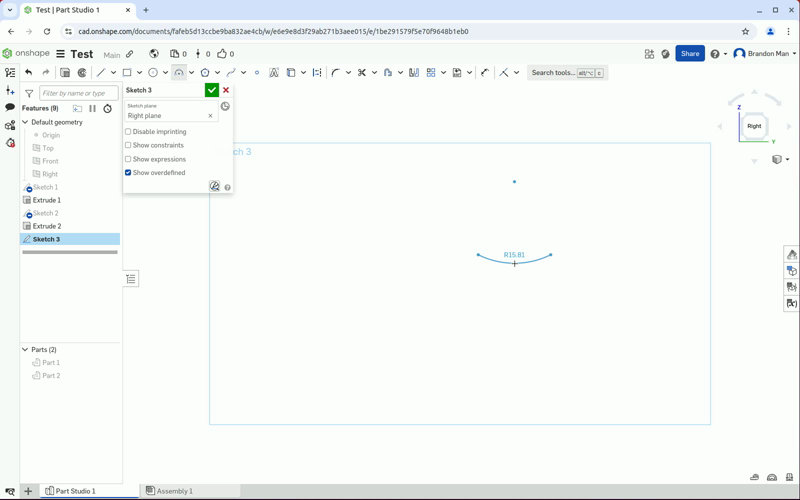
click(514, 263)
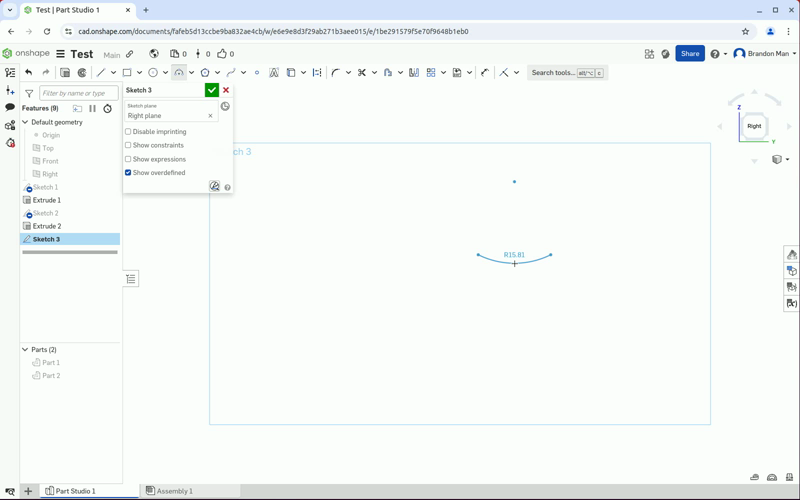
key_up(shift)
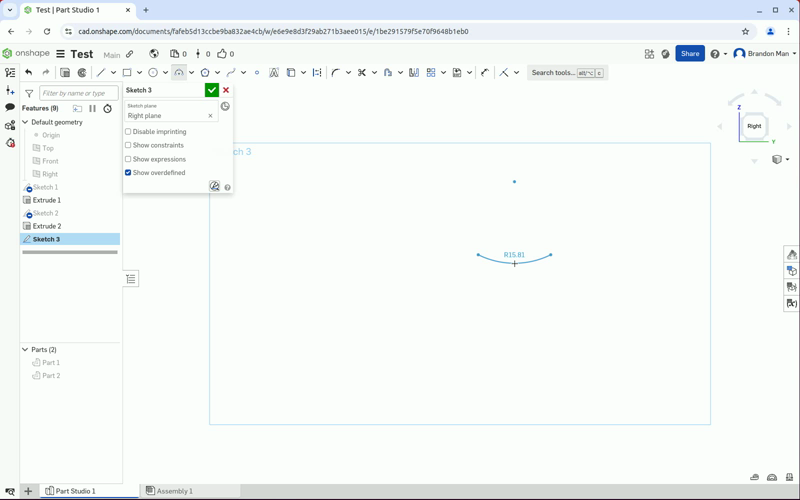
mouse_move(550, 254)
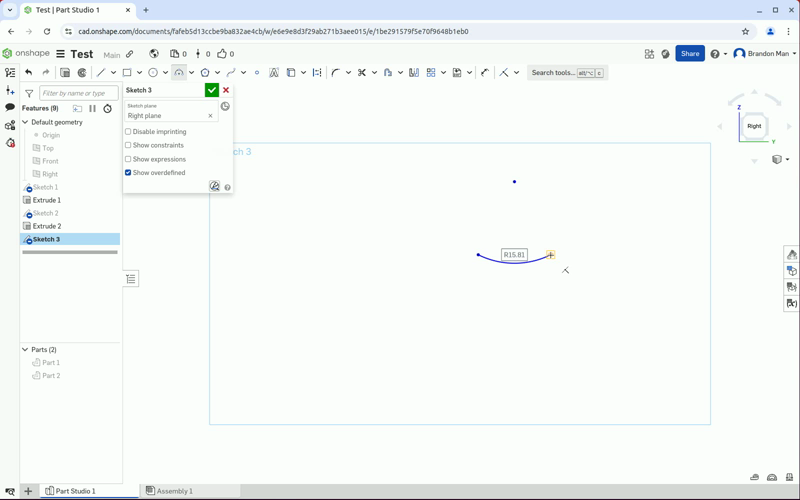
click(550, 254)
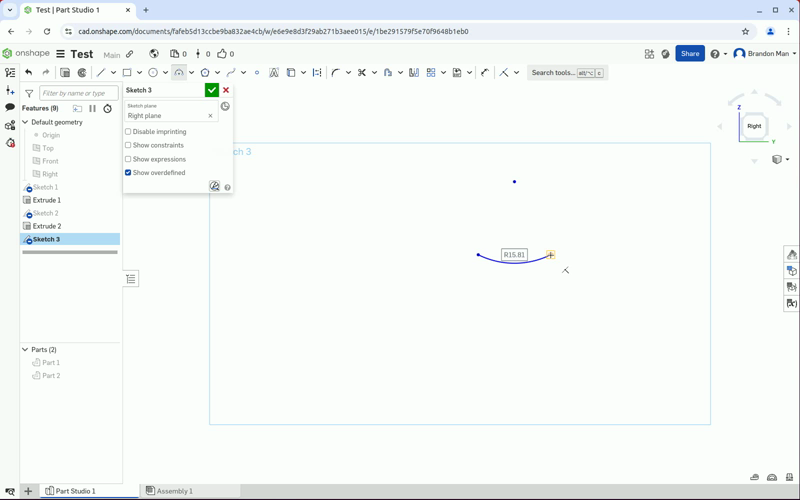
key_down(shift)
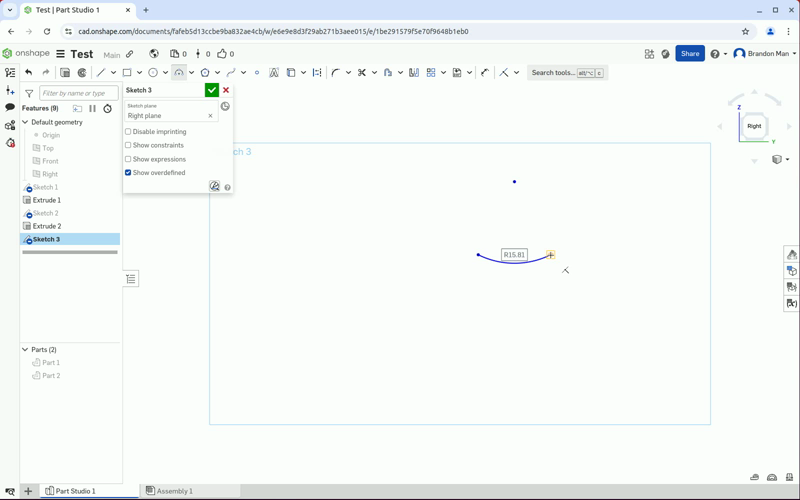
mouse_move(544, 243)
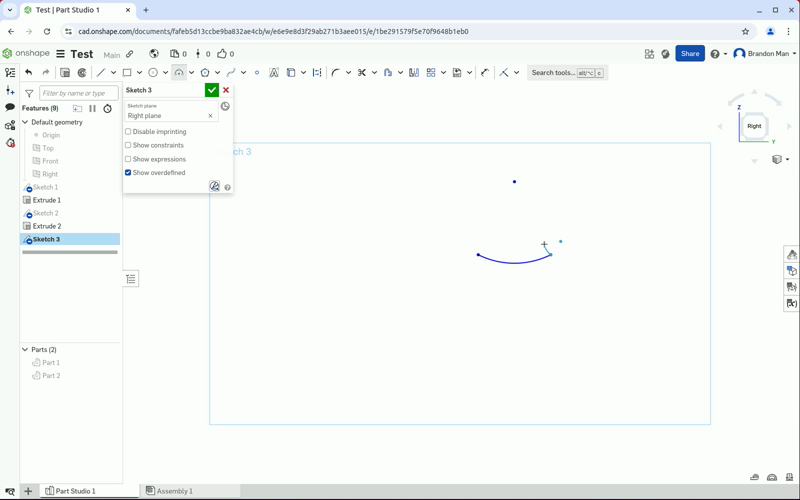
click(544, 243)
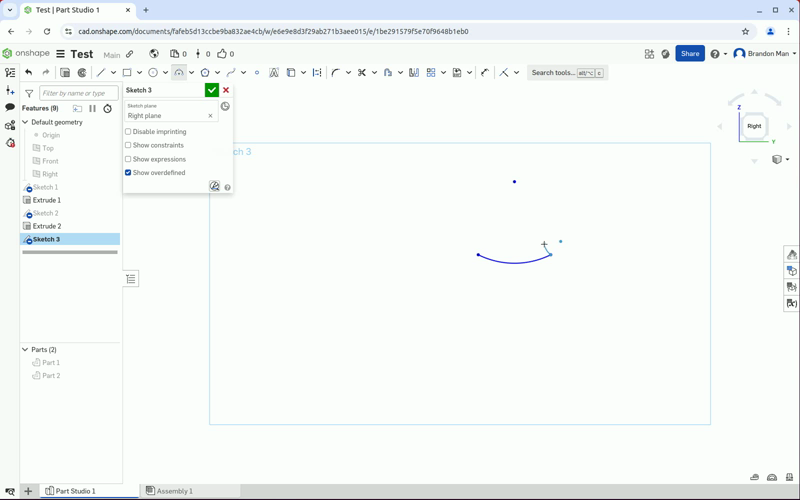
mouse_move(552, 246)
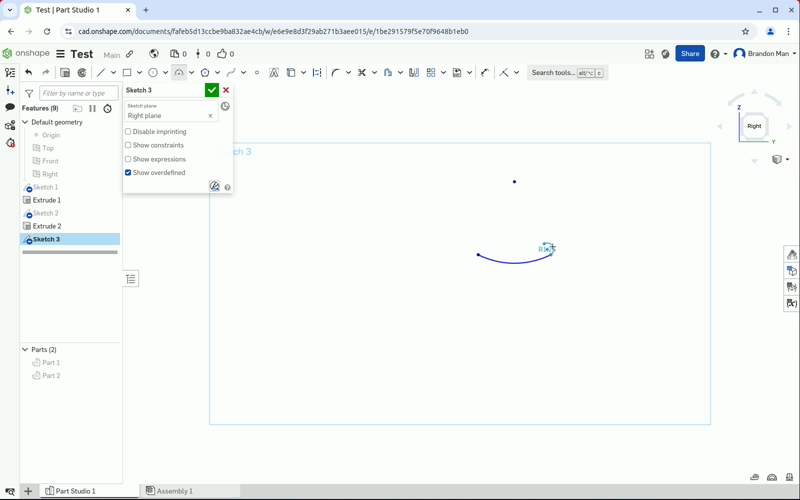
click(552, 246)
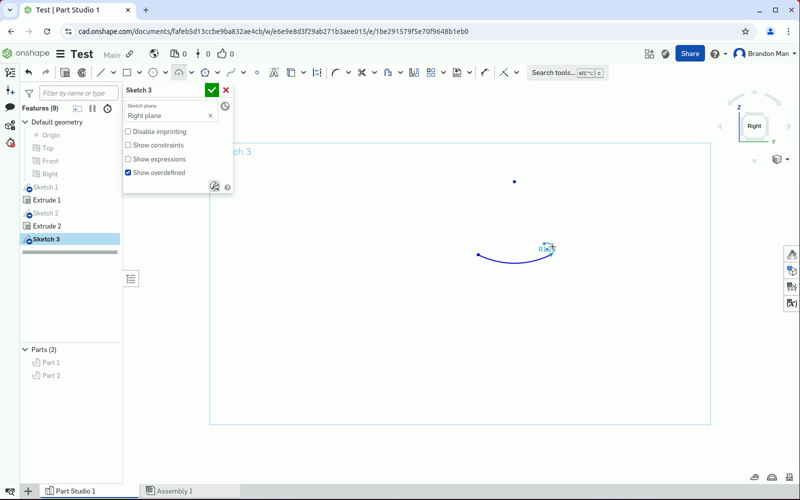
key_up(shift)
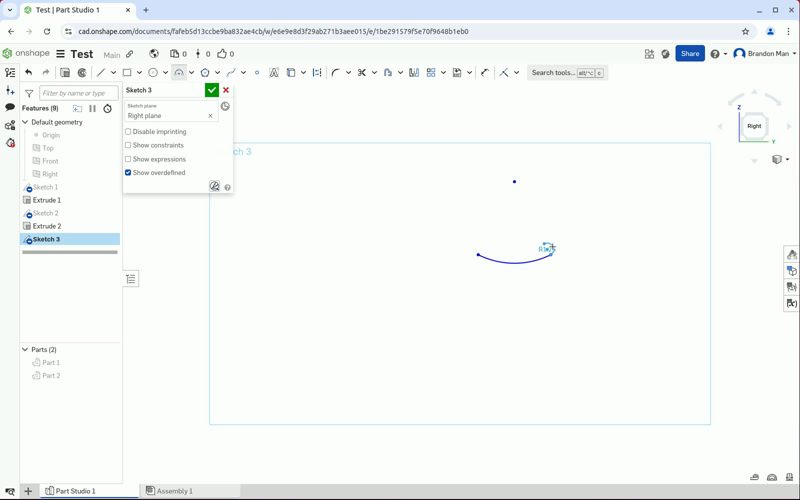
mouse_move(544, 243)
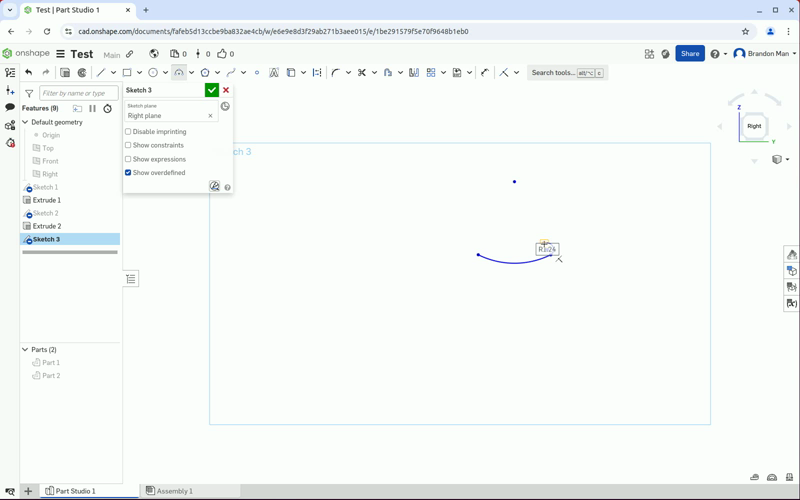
click(544, 243)
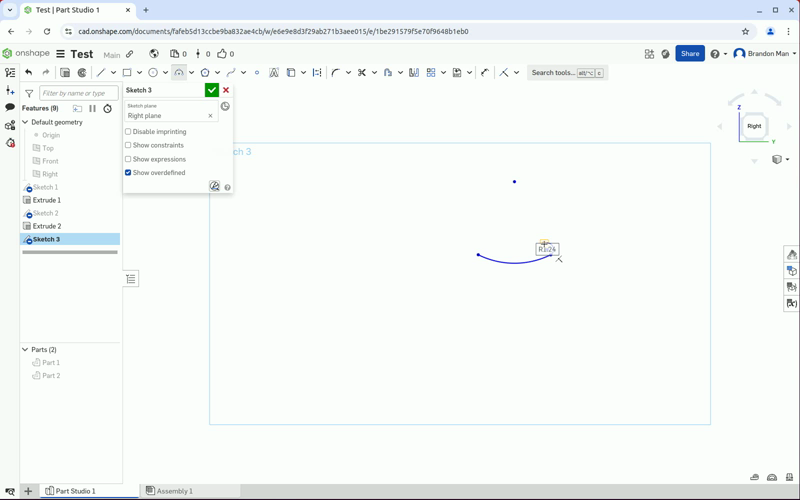
key_down(shift)
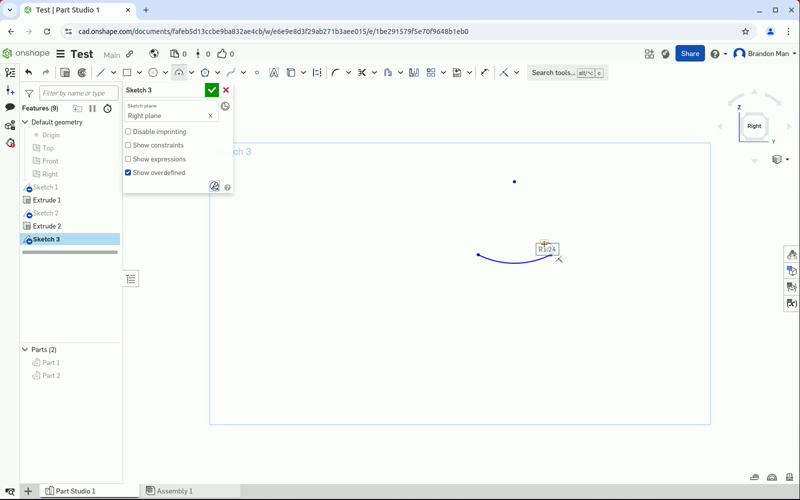
mouse_move(483, 243)
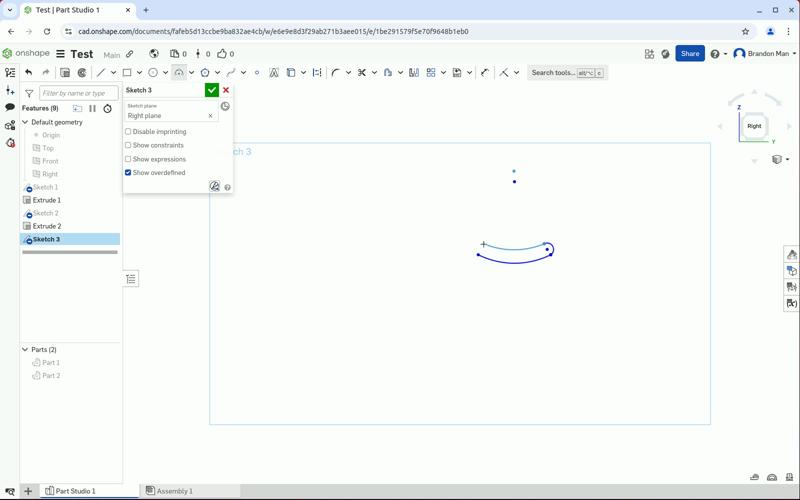
click(483, 243)
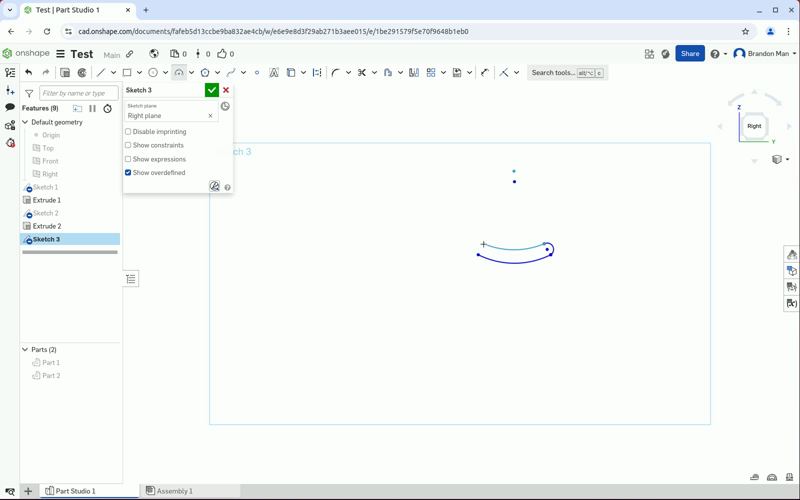
mouse_move(514, 250)
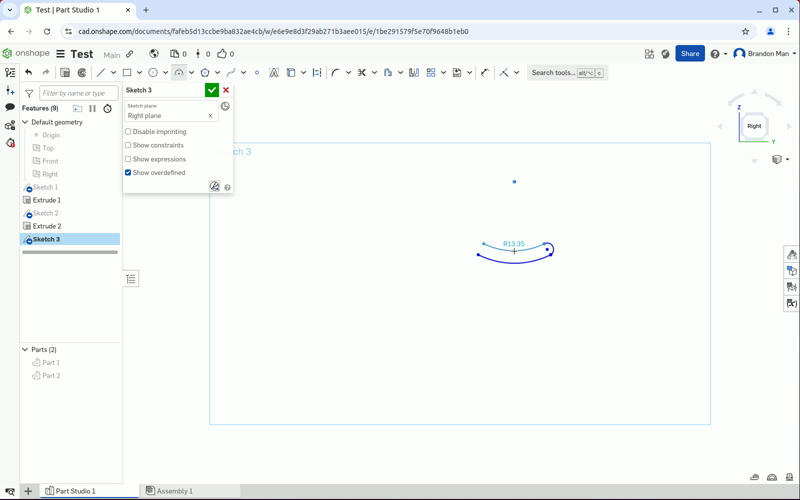
click(514, 250)
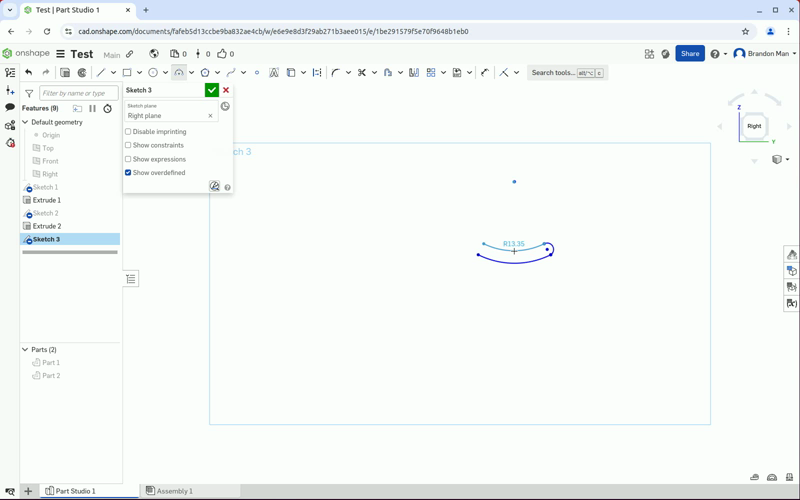
key_up(shift)
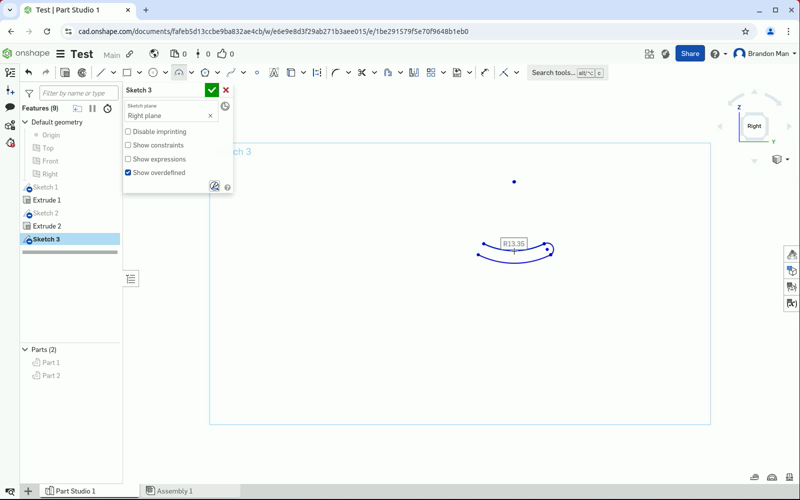
mouse_move(483, 243)
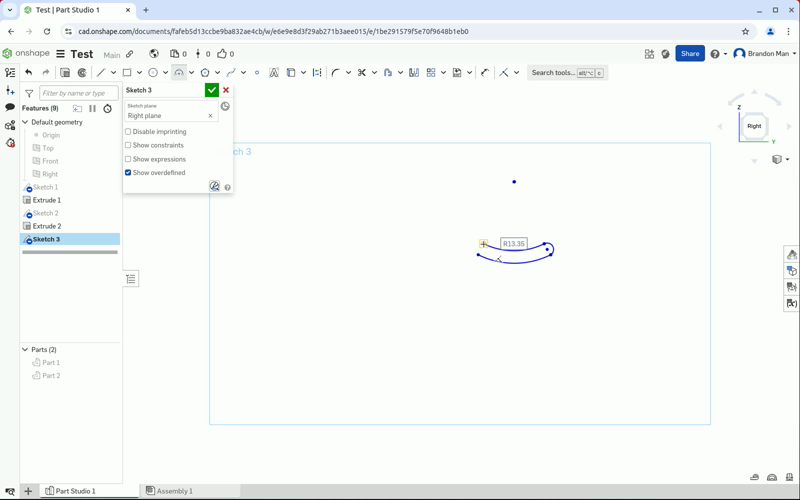
click(483, 243)
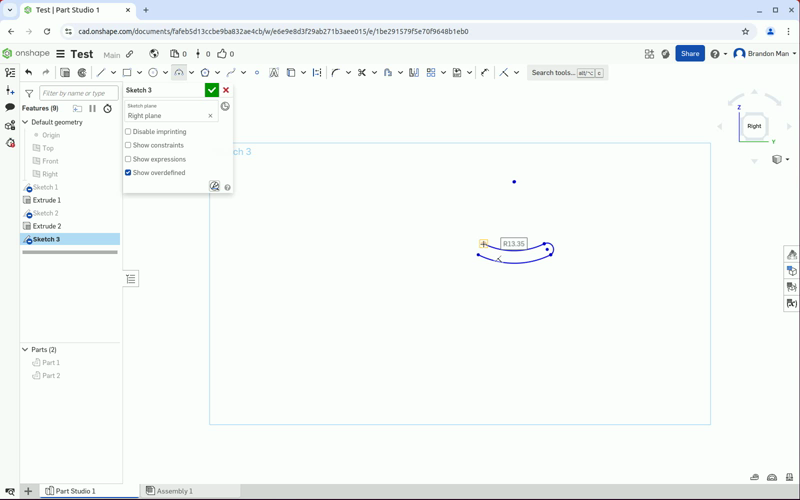
mouse_move(478, 254)
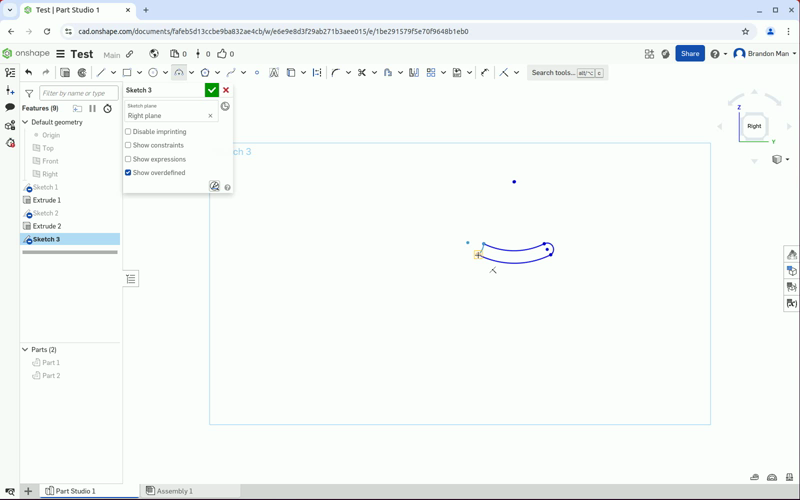
click(478, 254)
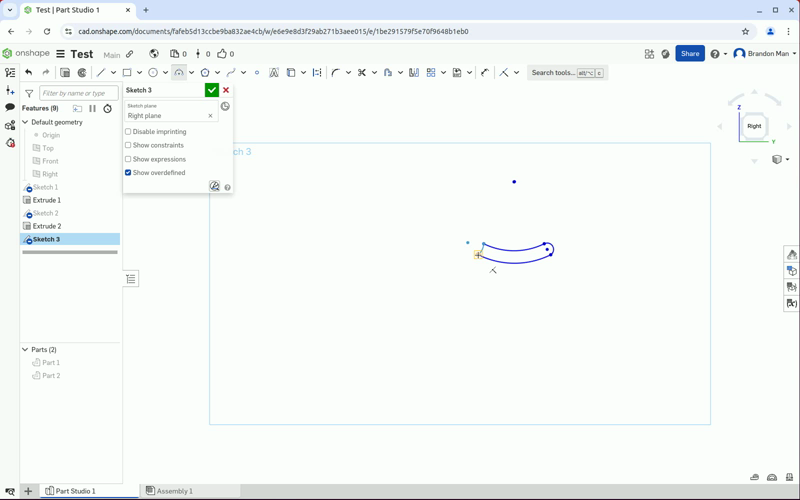
key_down(shift)
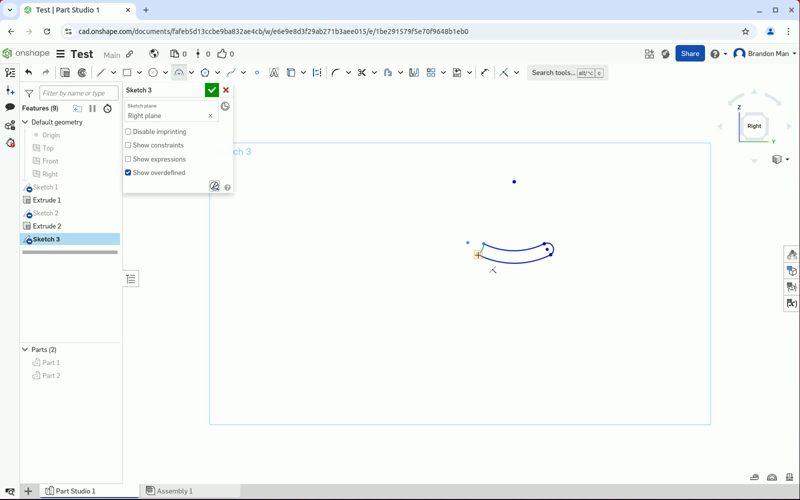
mouse_move(475, 246)
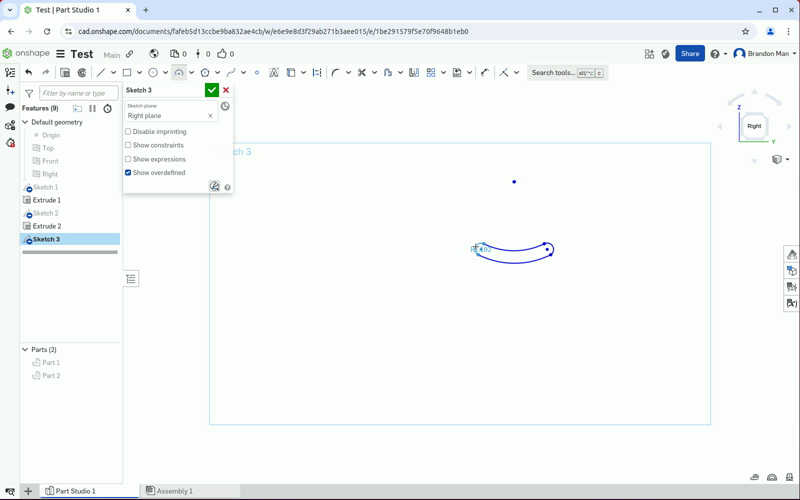
click(475, 246)
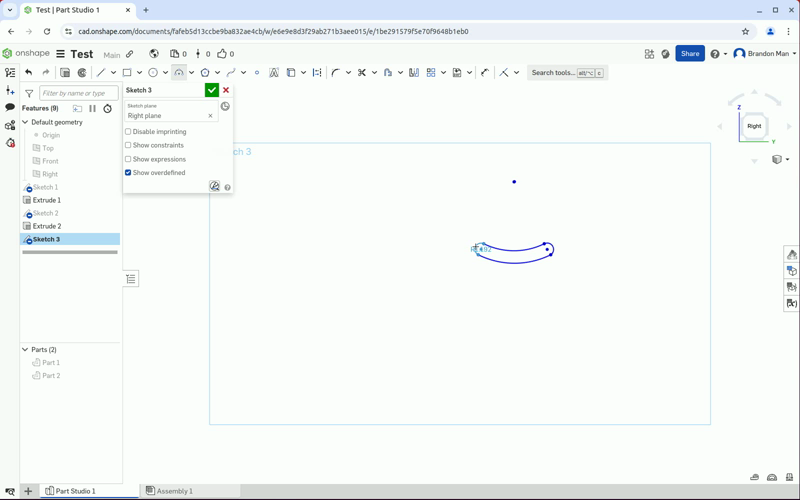
key_up(shift)
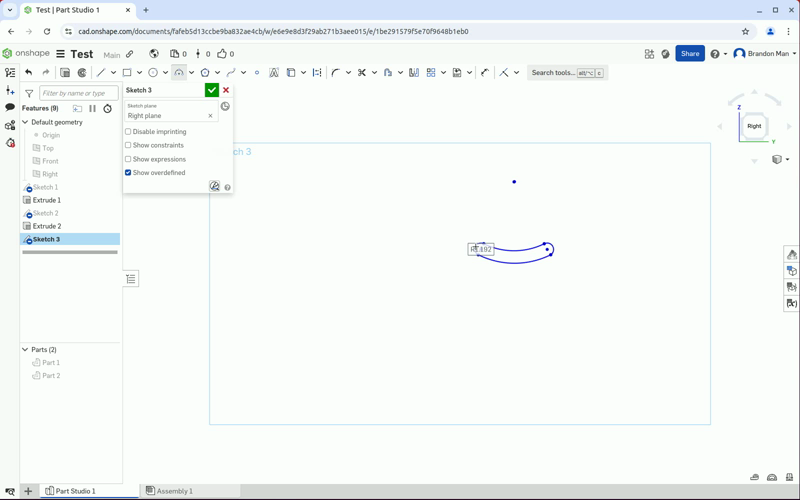
key(esc)
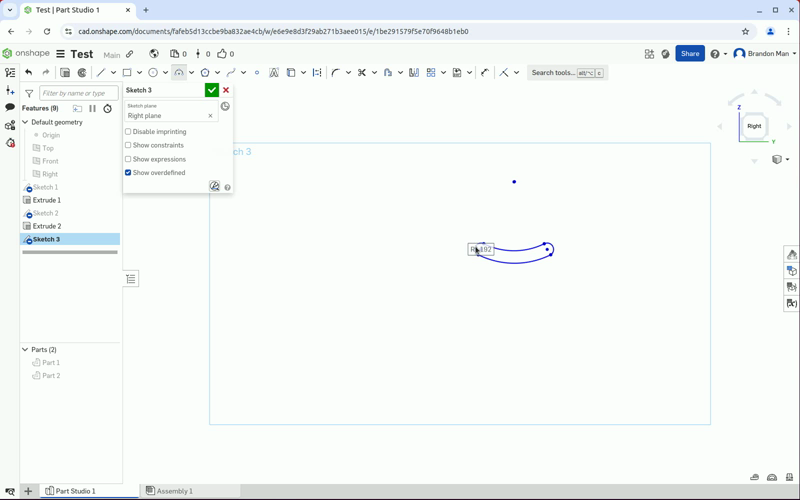
key(c)
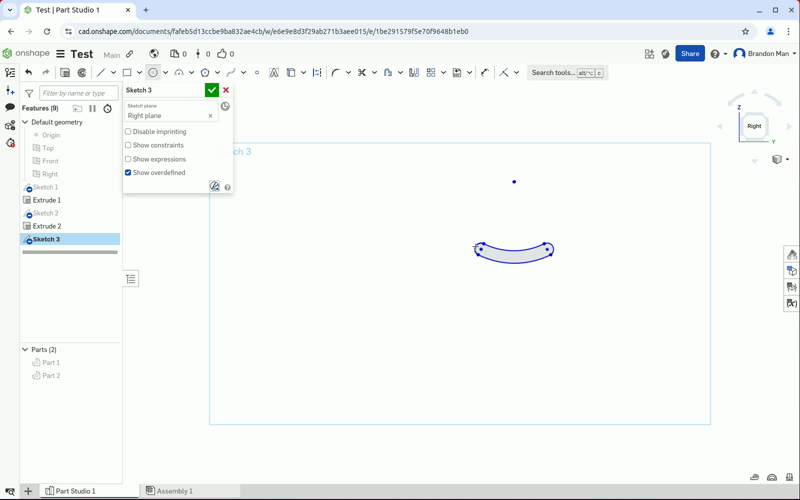
key_down(shift)
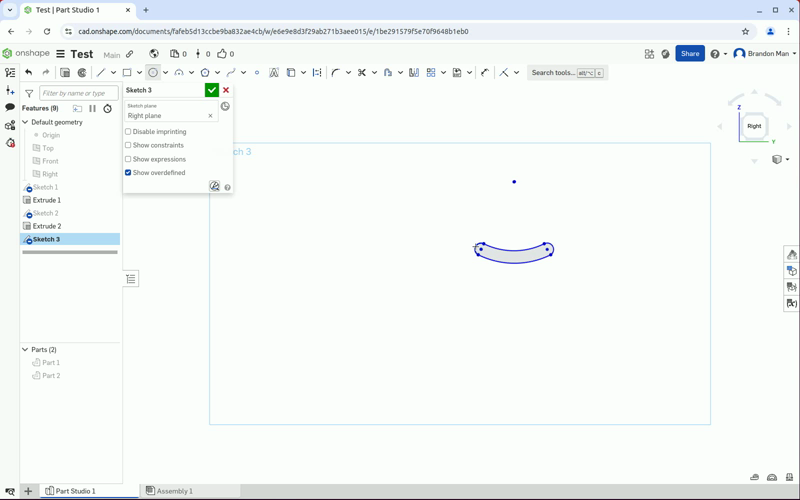
mouse_move(481, 249)
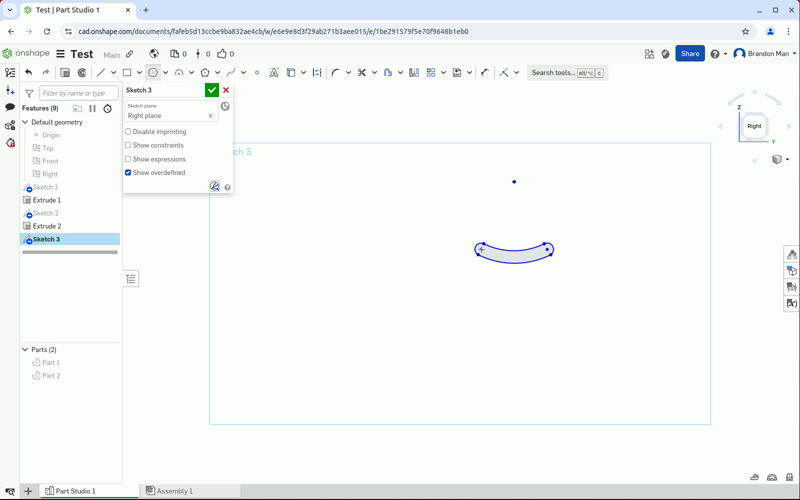
click(481, 249)
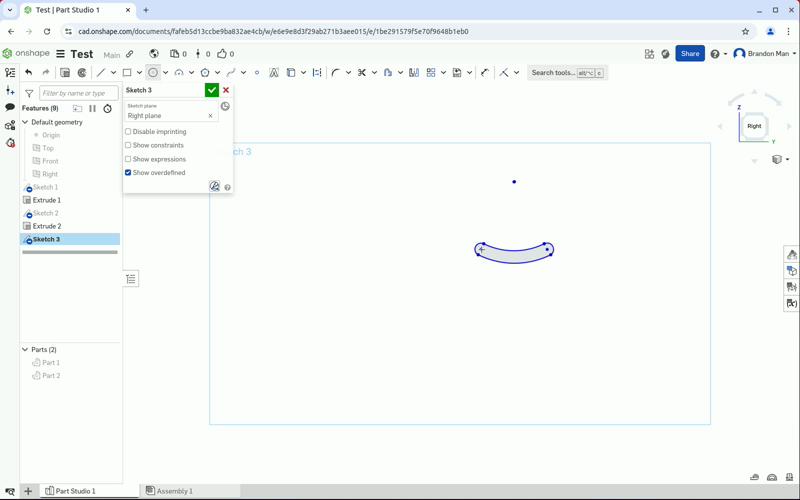
key_up(shift)
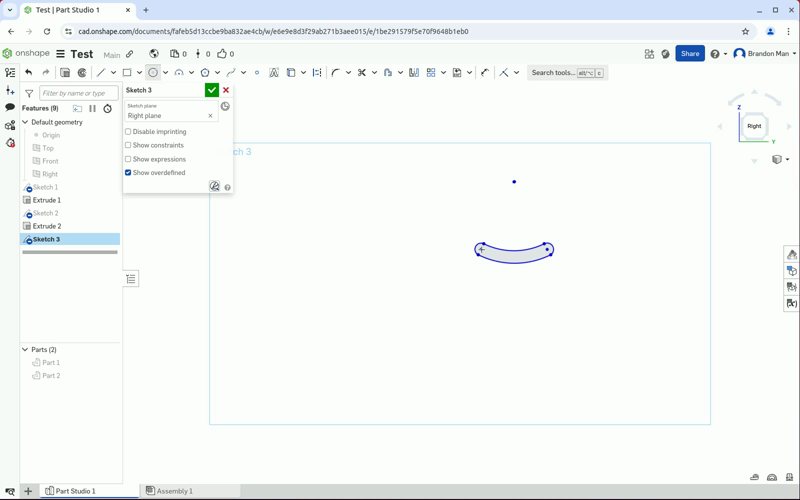
mouse_move(482, 249)
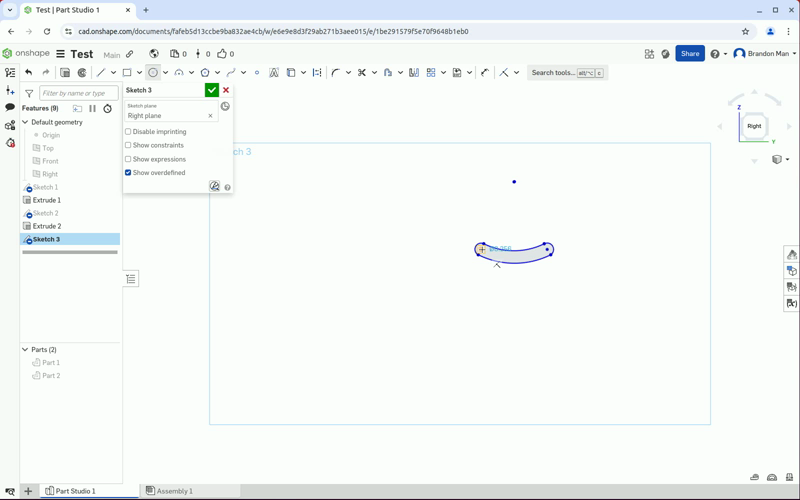
scroll(6)
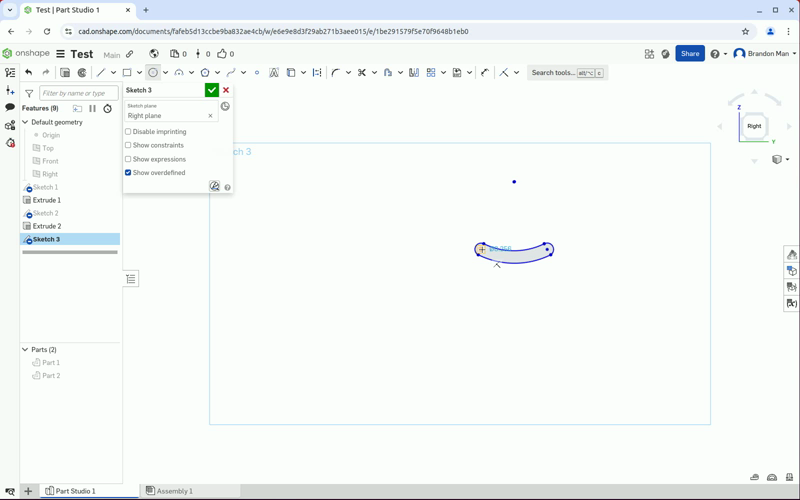
scroll(6)
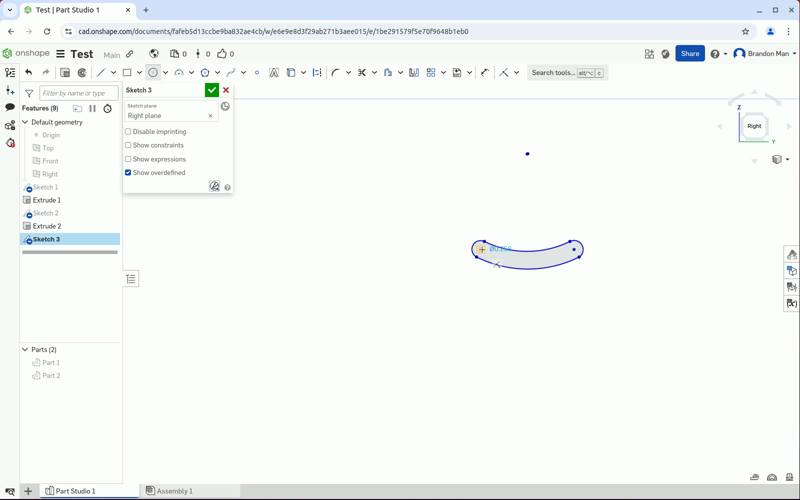
scroll(6)
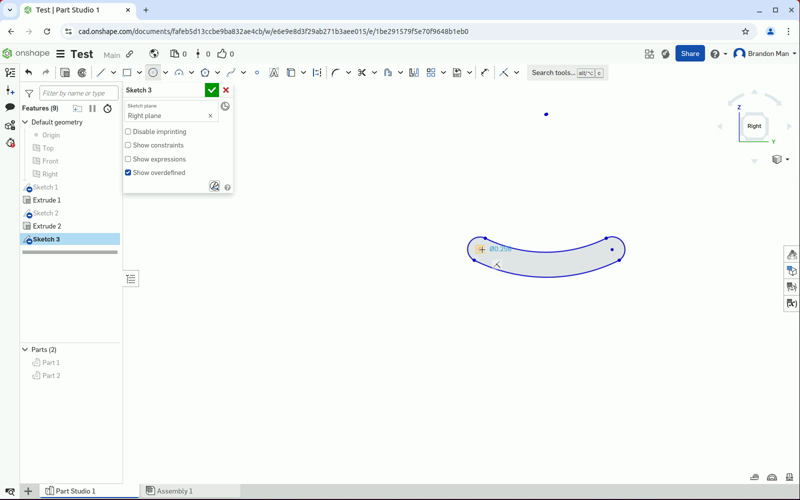
scroll(6)
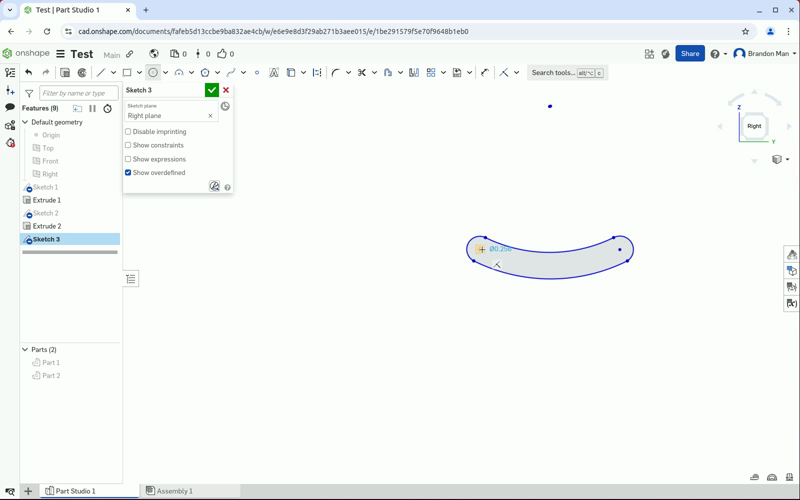
scroll(6)
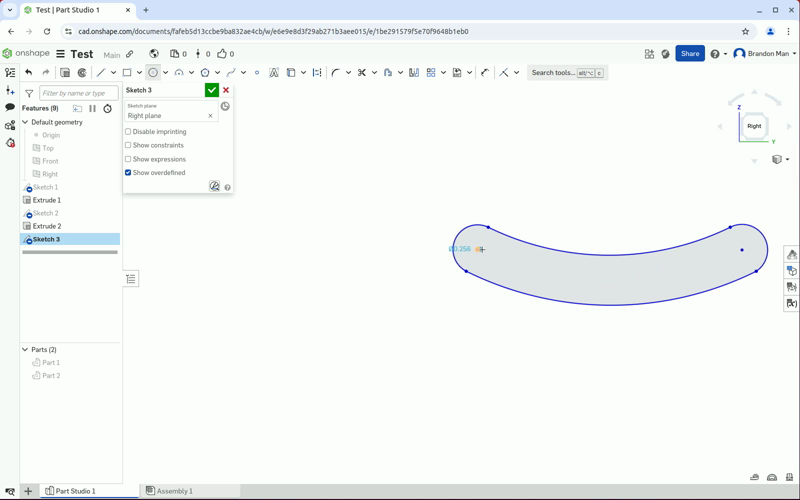
scroll(6)
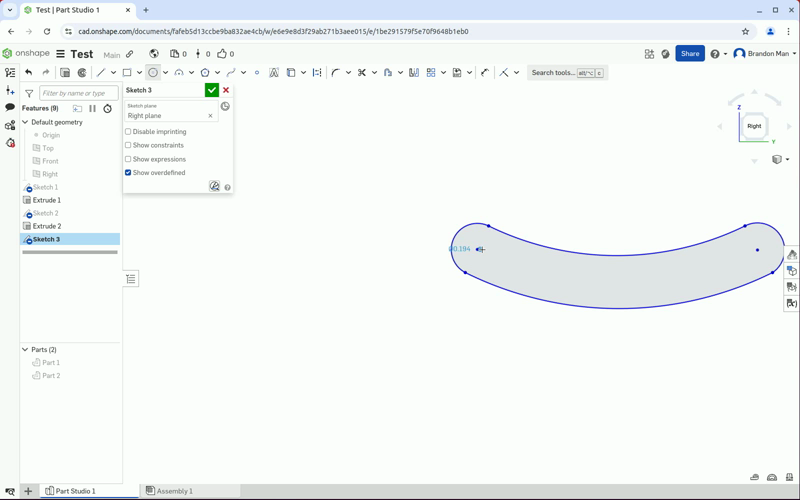
scroll(6)
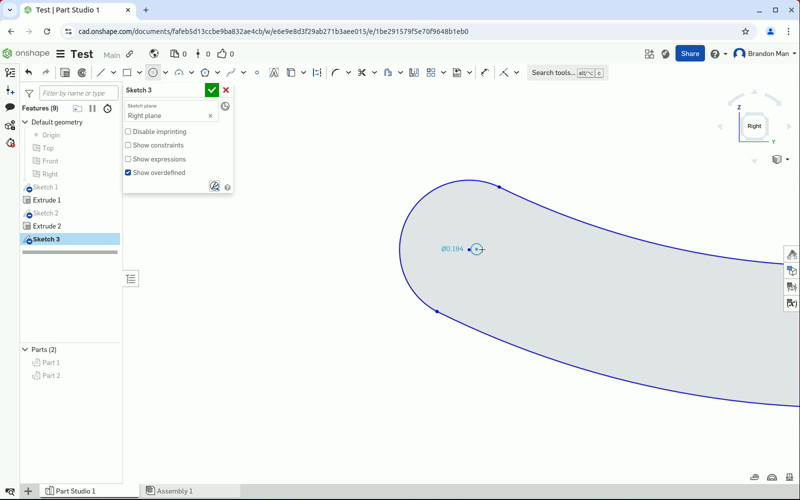
click(482, 249)
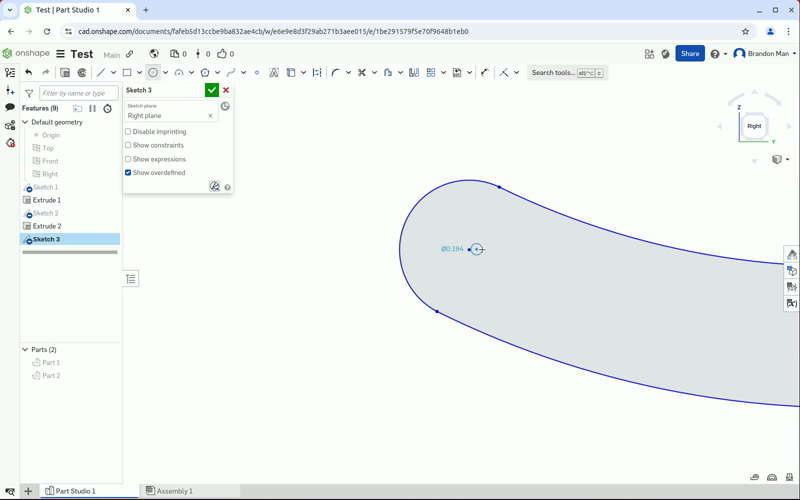
scroll(-6)
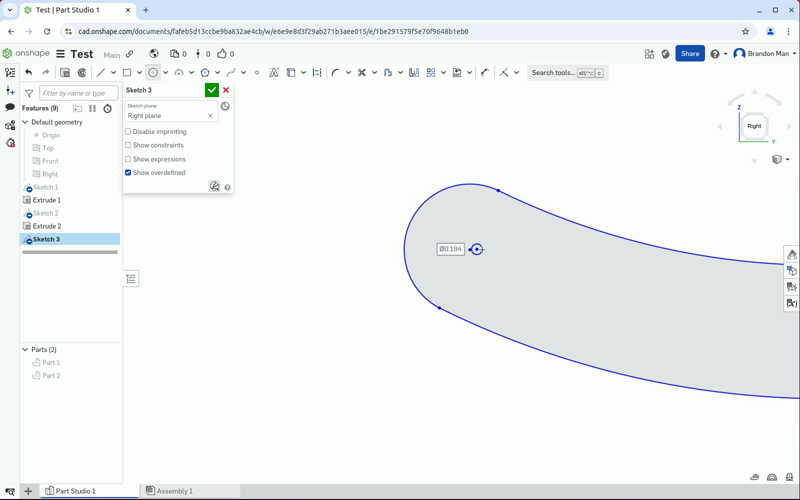
scroll(-6)
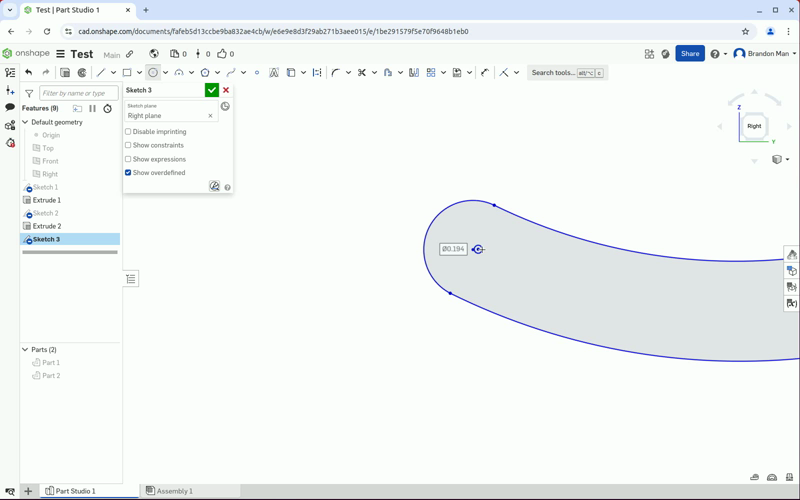
scroll(-6)
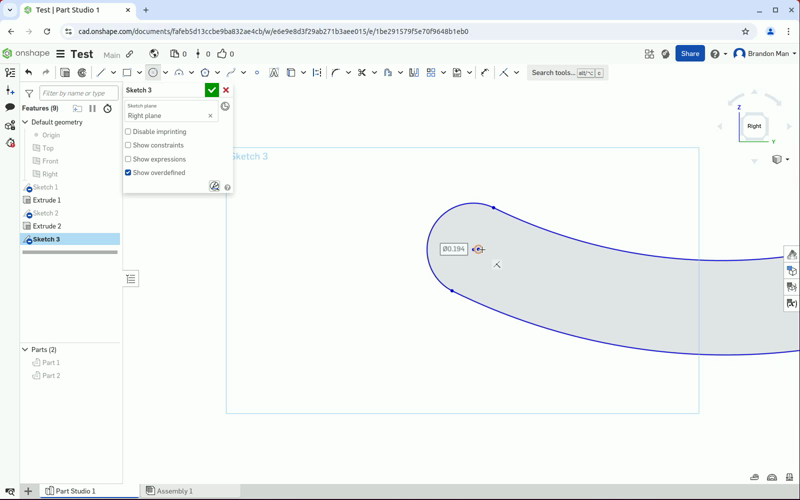
scroll(-6)
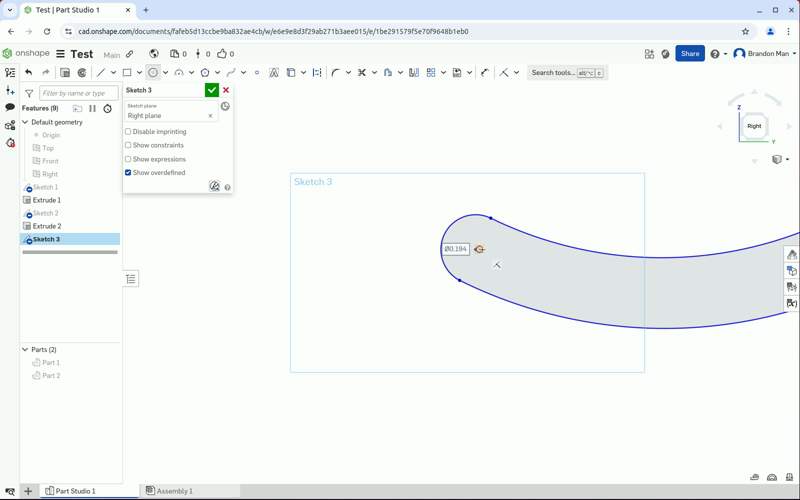
scroll(-6)
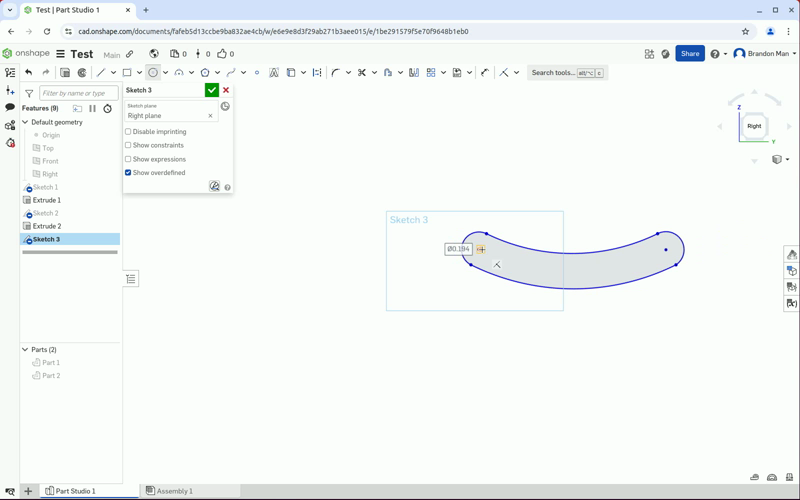
scroll(-6)
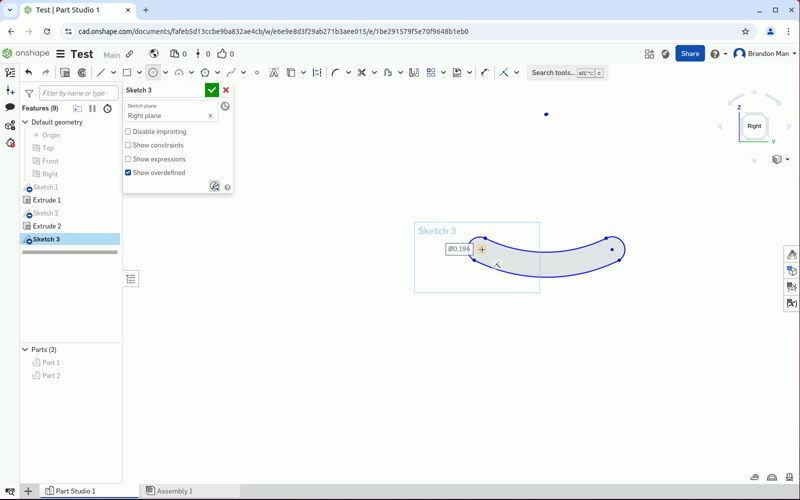
scroll(-6)
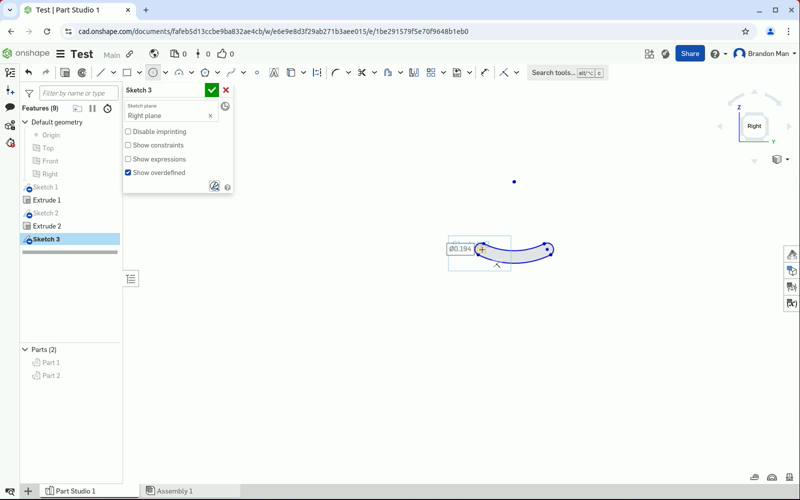
key(esc)
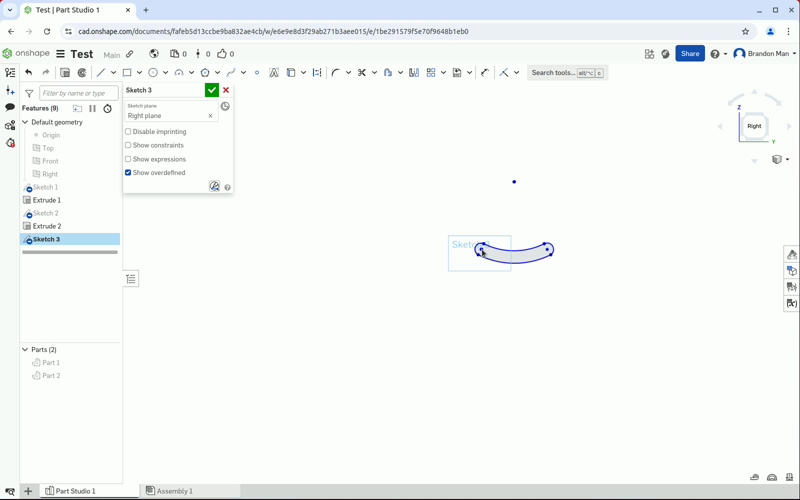
key(c)
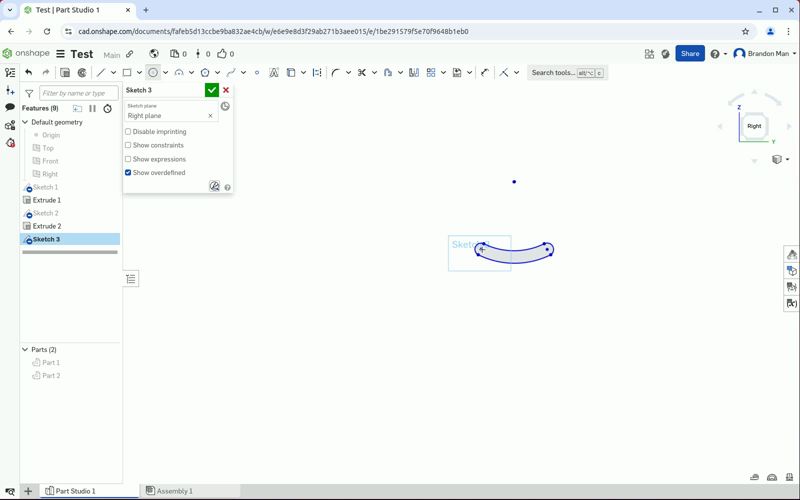
key_down(shift)
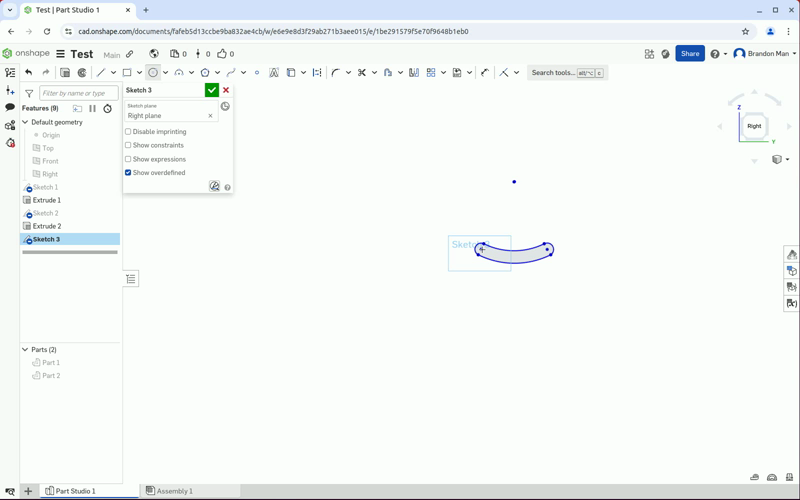
mouse_move(547, 249)
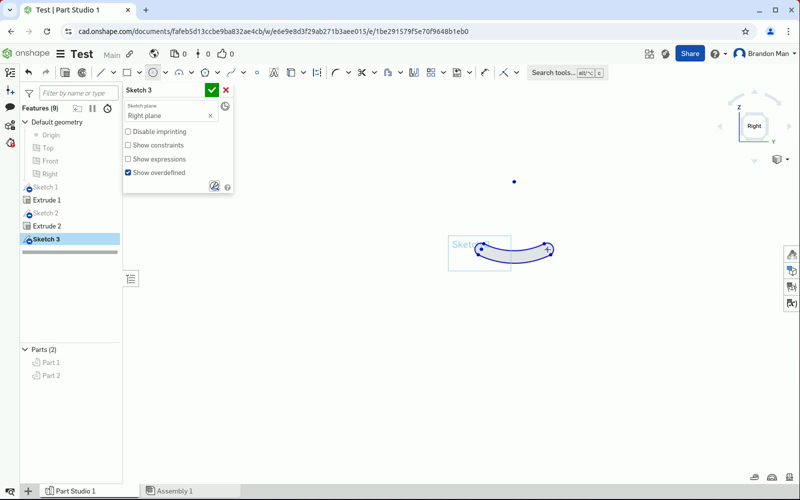
click(547, 249)
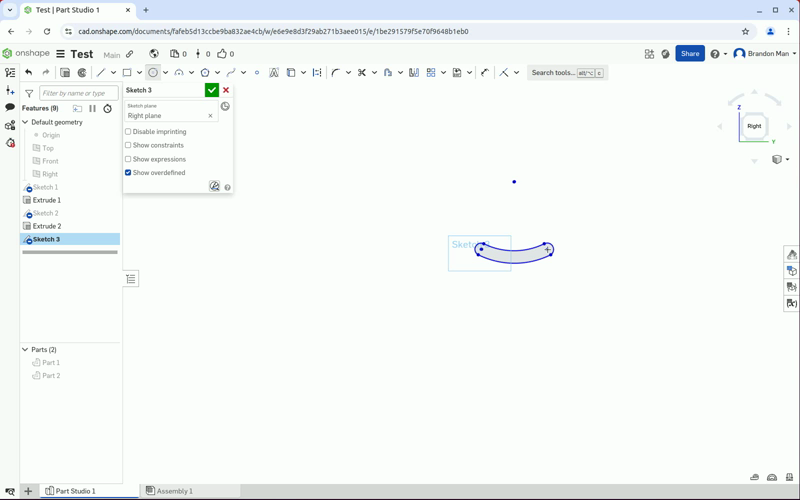
key_up(shift)
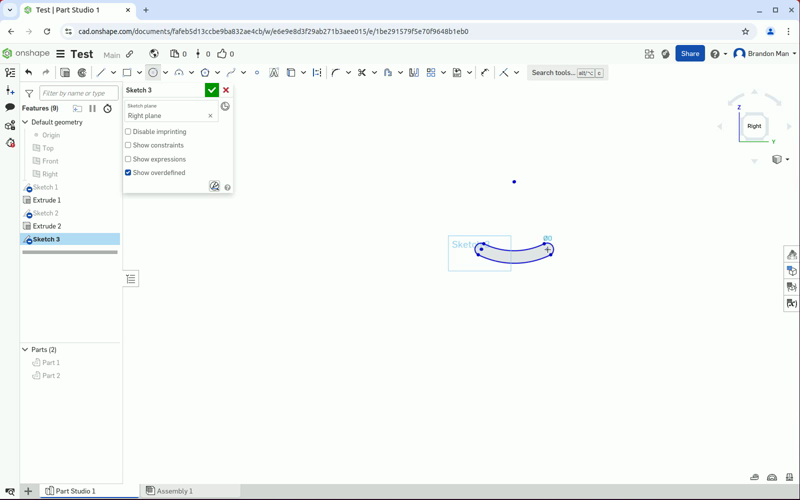
mouse_move(548, 249)
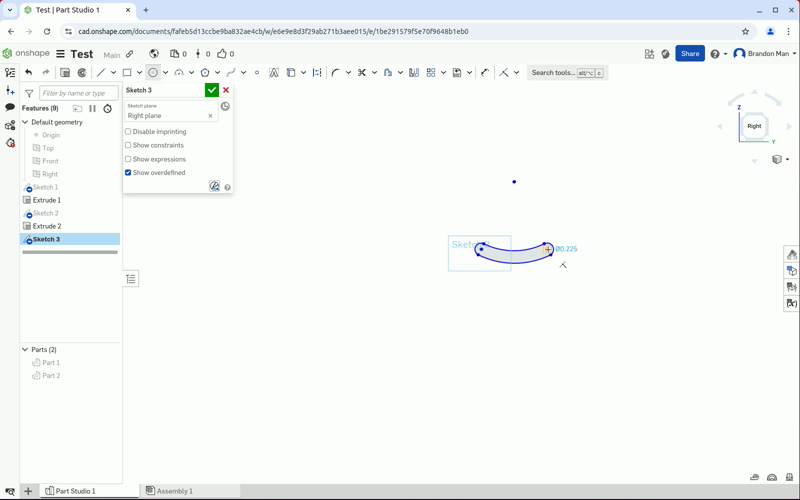
scroll(6)
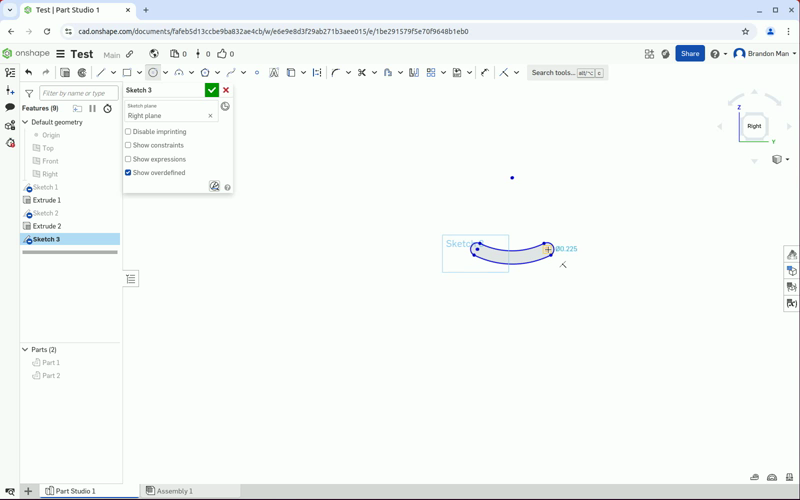
scroll(6)
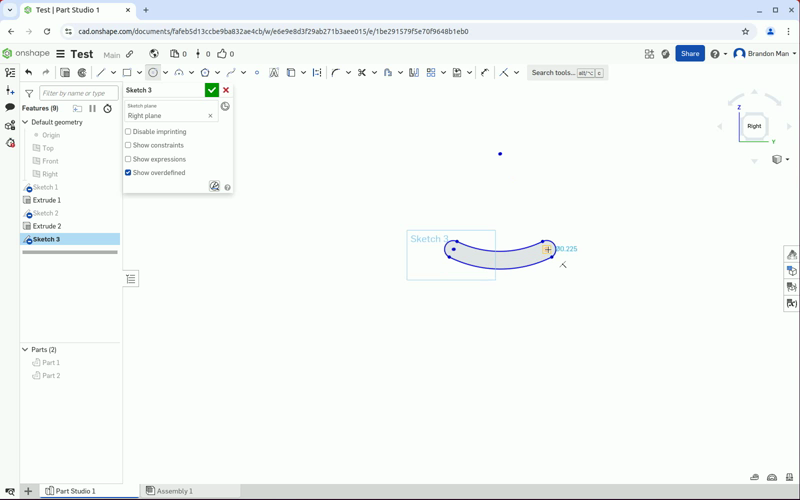
scroll(6)
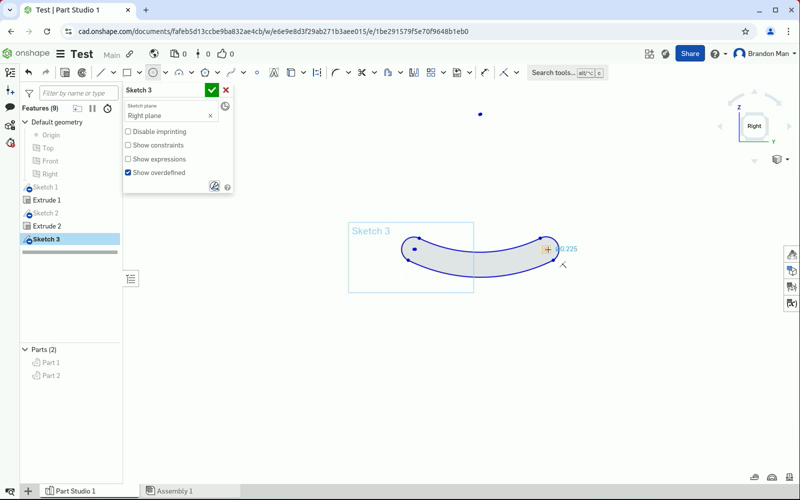
scroll(6)
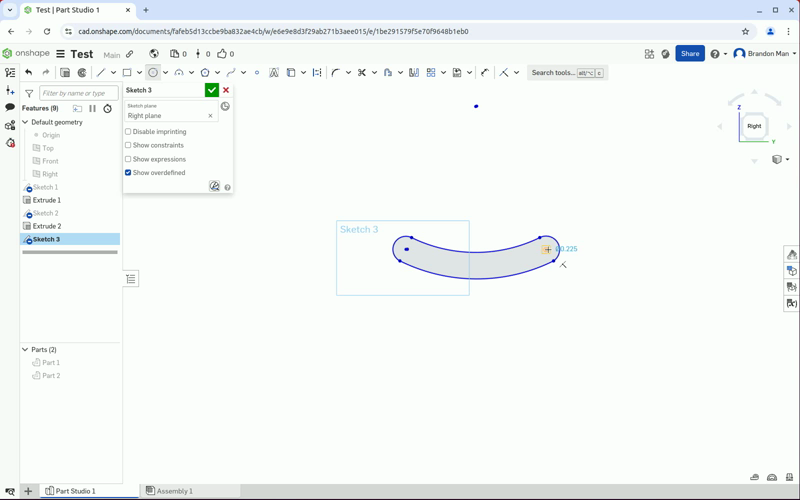
scroll(6)
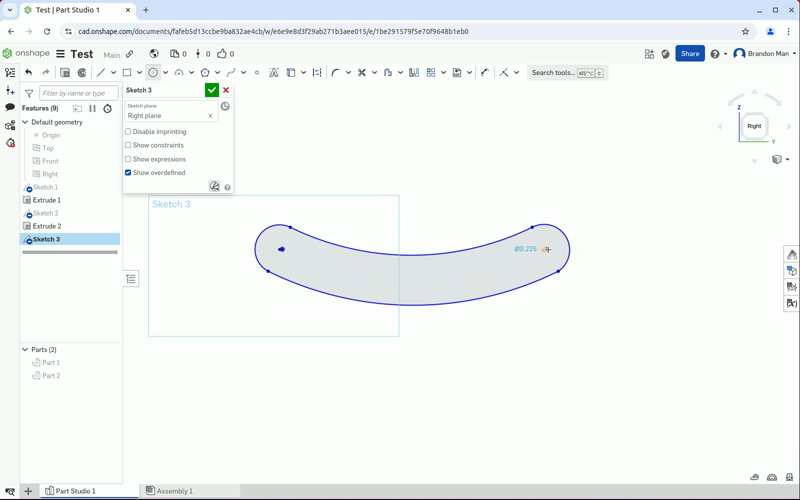
scroll(6)
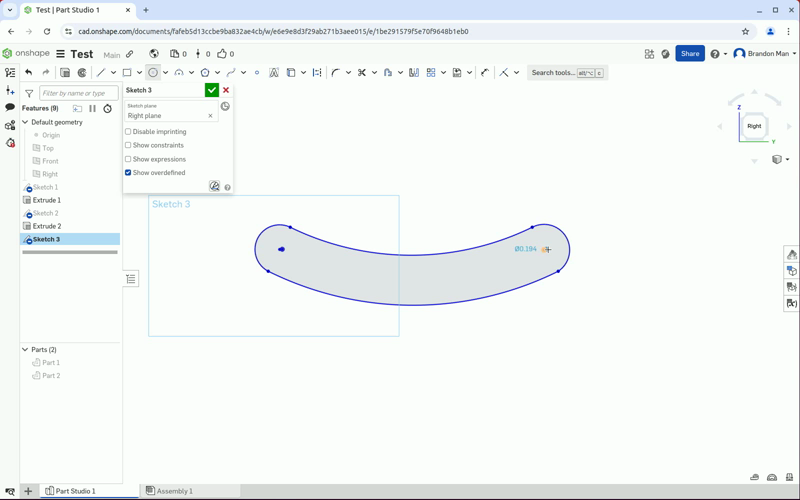
scroll(6)
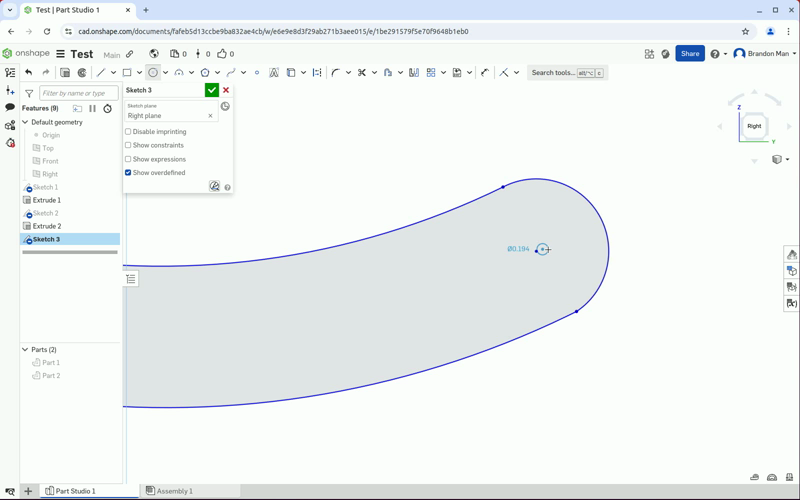
click(548, 249)
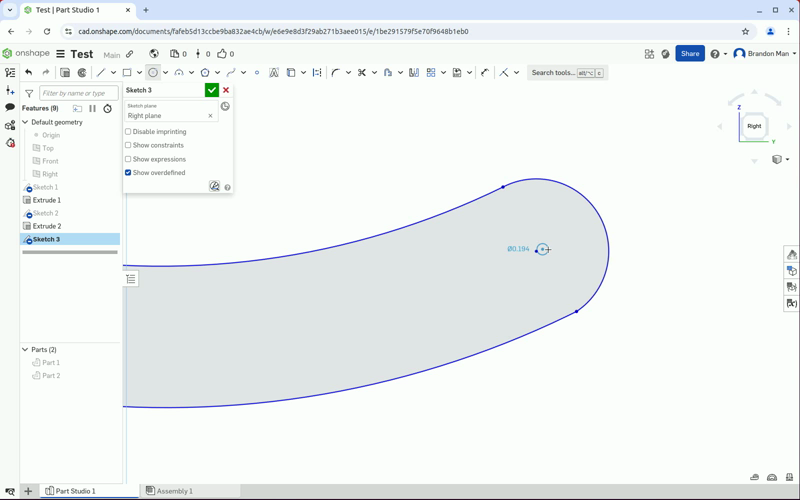
scroll(-6)
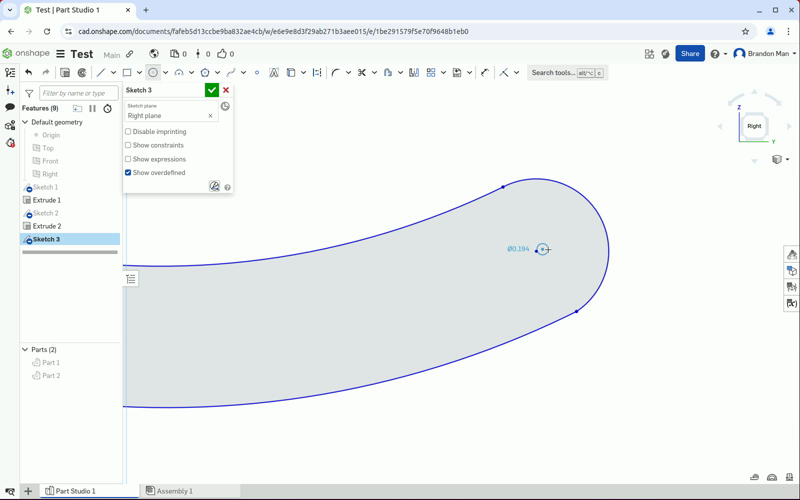
scroll(-6)
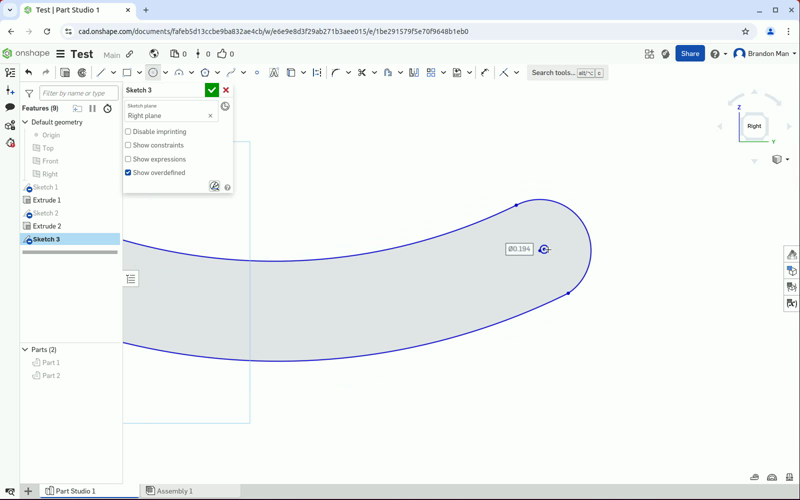
scroll(-6)
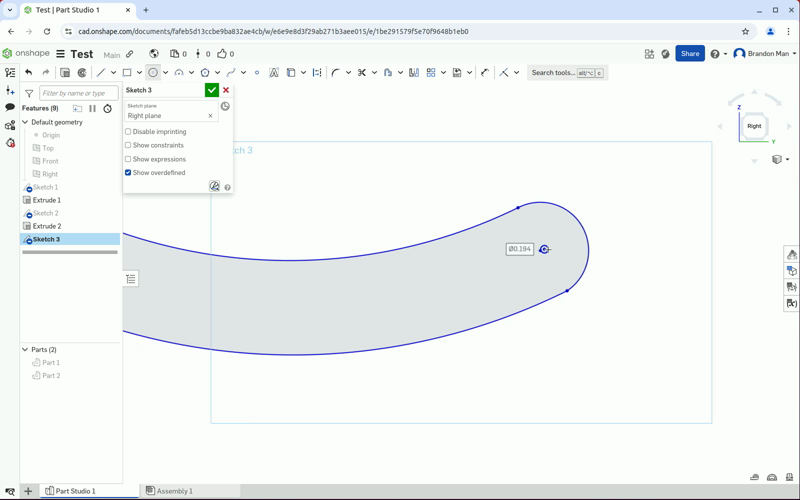
scroll(-6)
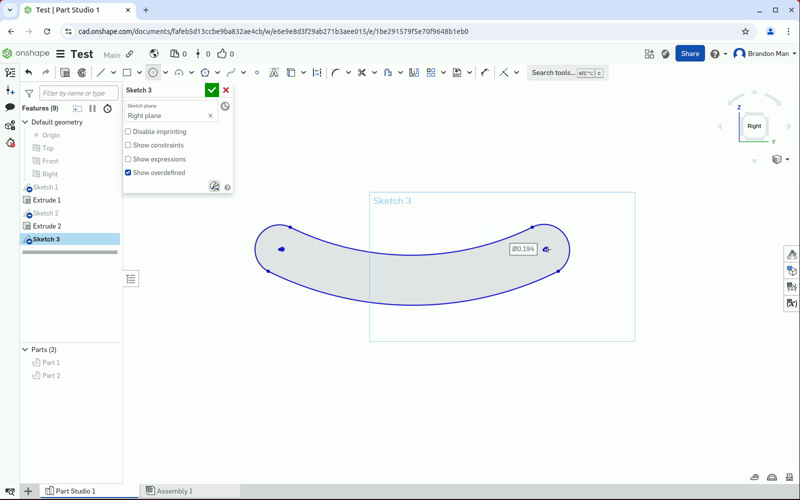
scroll(-6)
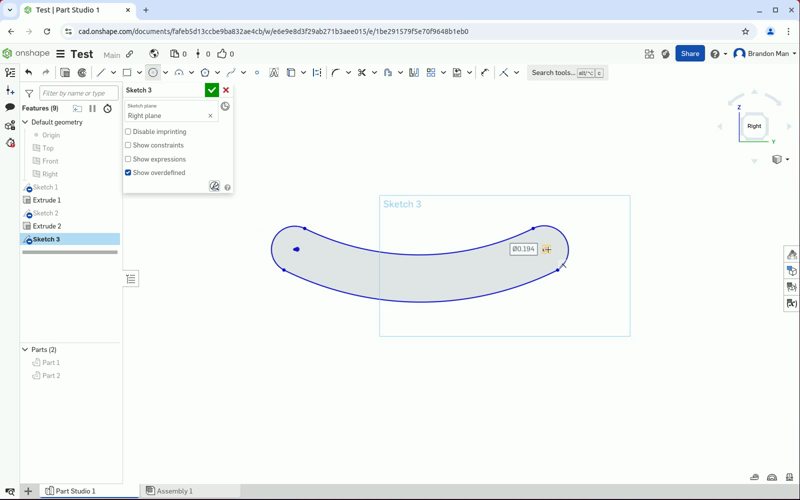
scroll(-6)
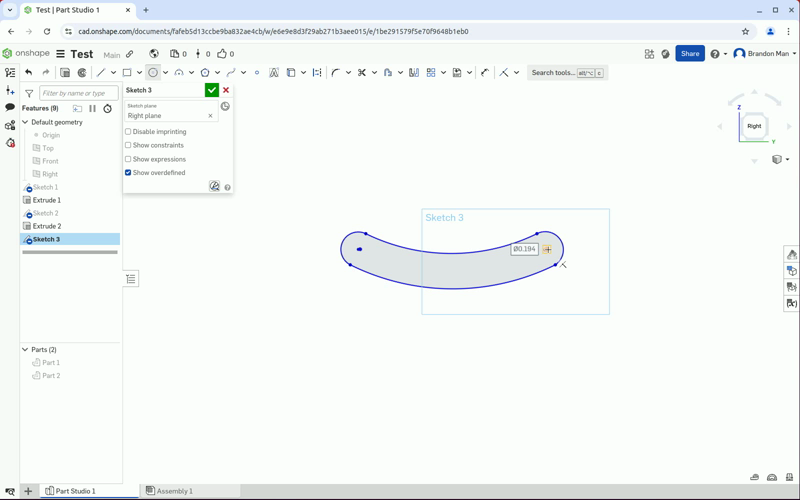
scroll(-6)
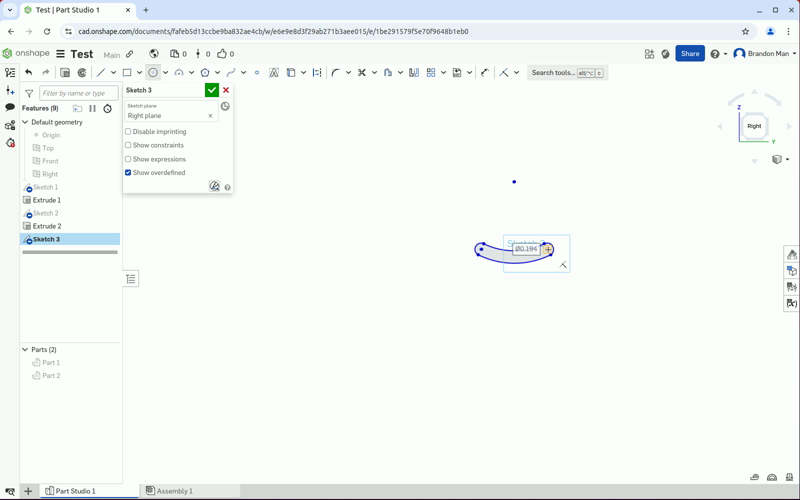
key(esc)
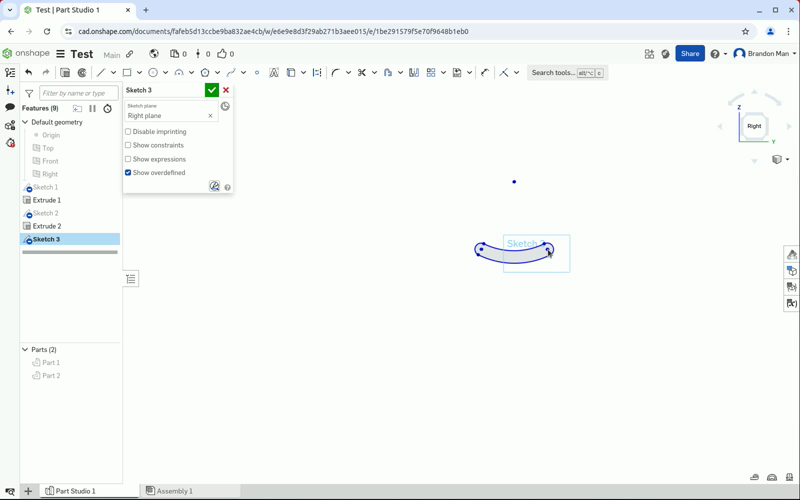
mouse_move(527, 252)
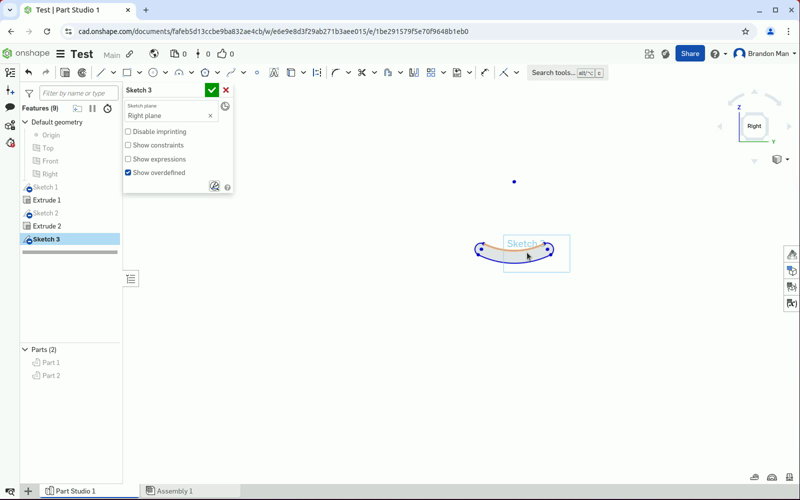
scroll(6)
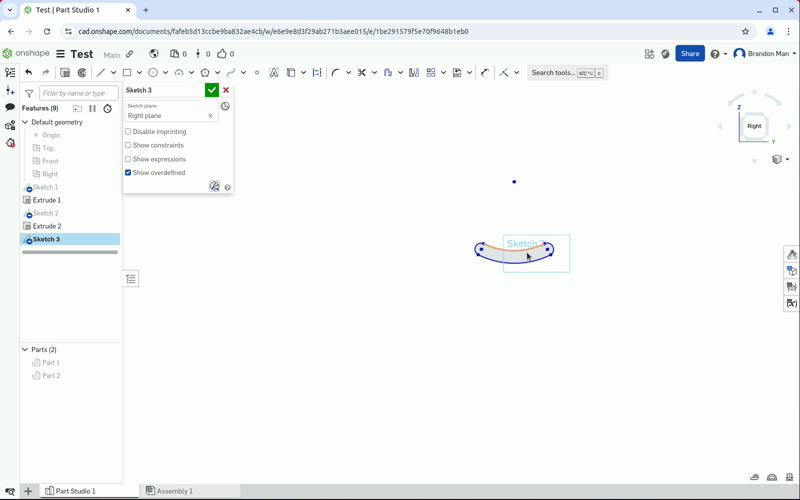
scroll(6)
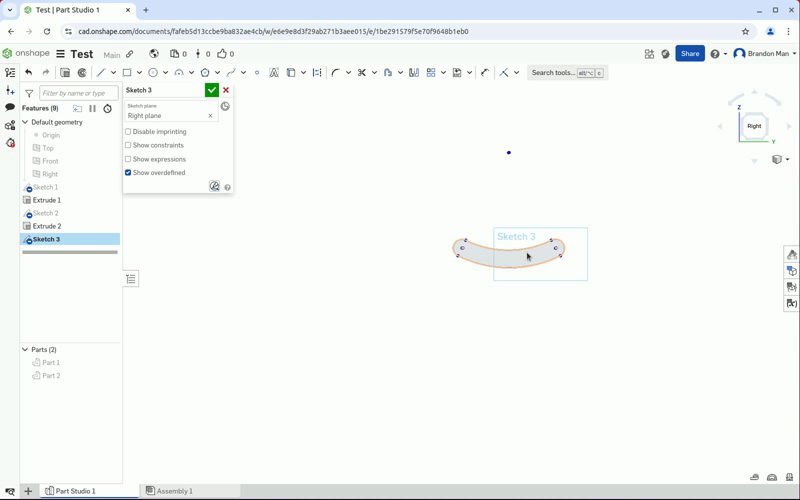
scroll(6)
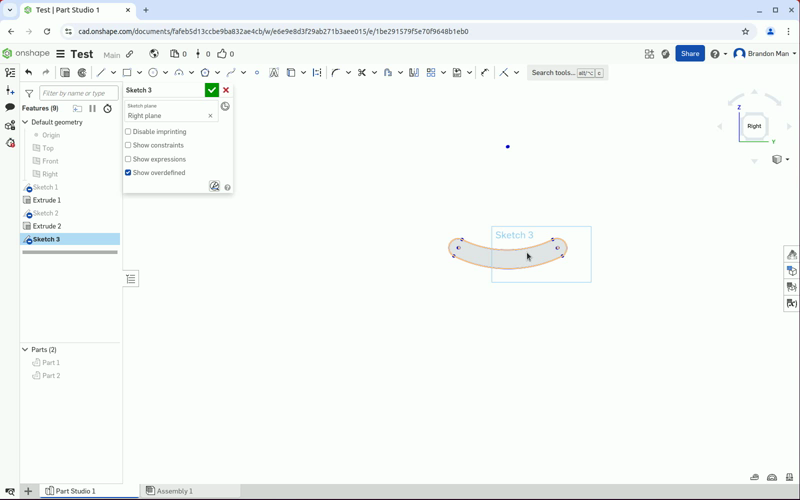
scroll(6)
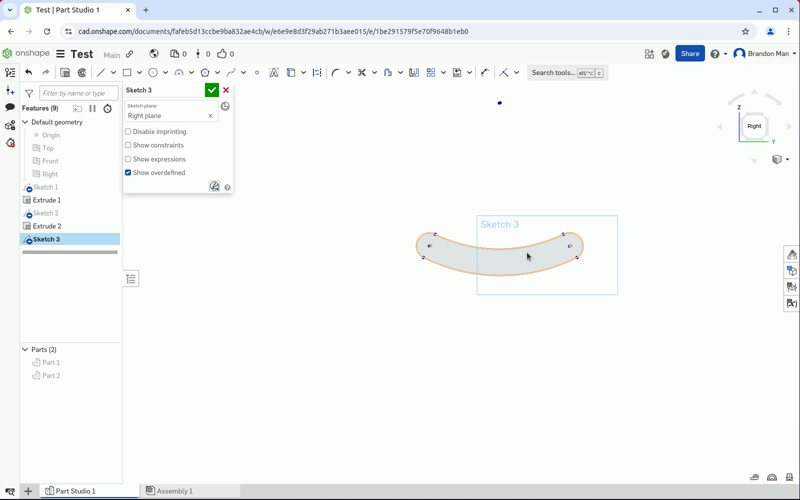
scroll(6)
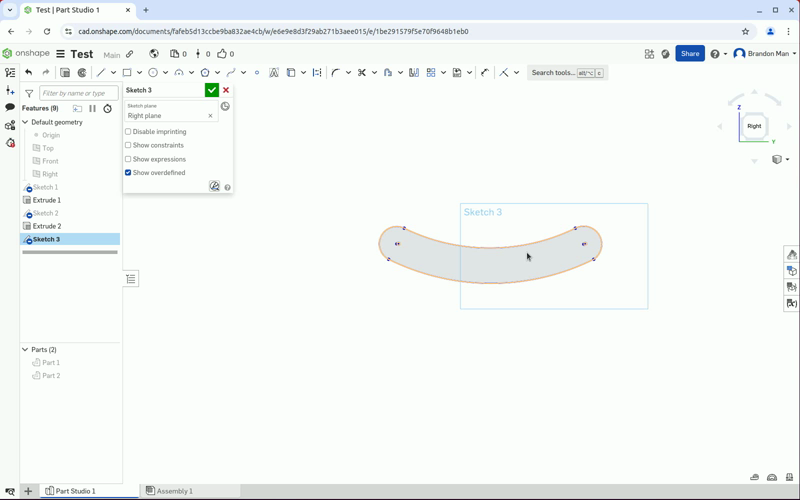
scroll(6)
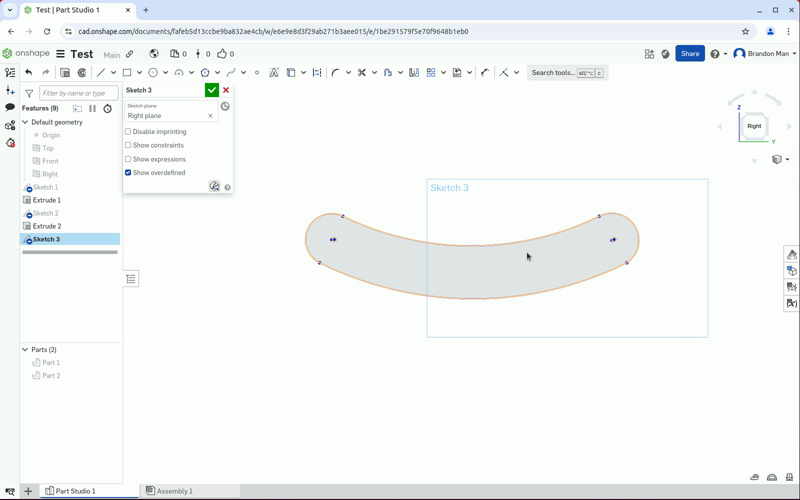
scroll(6)
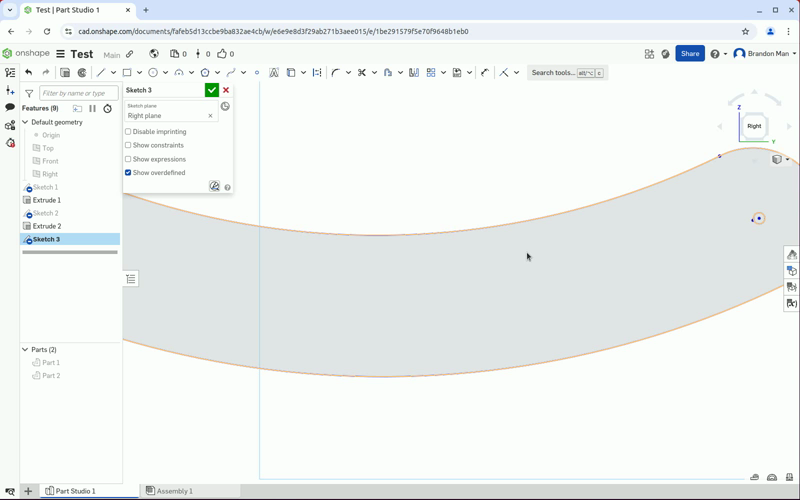
click(527, 252)
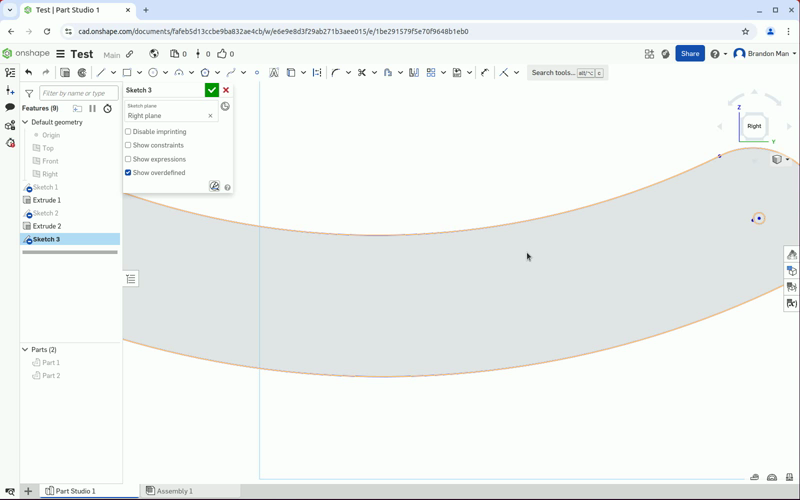
scroll(-6)
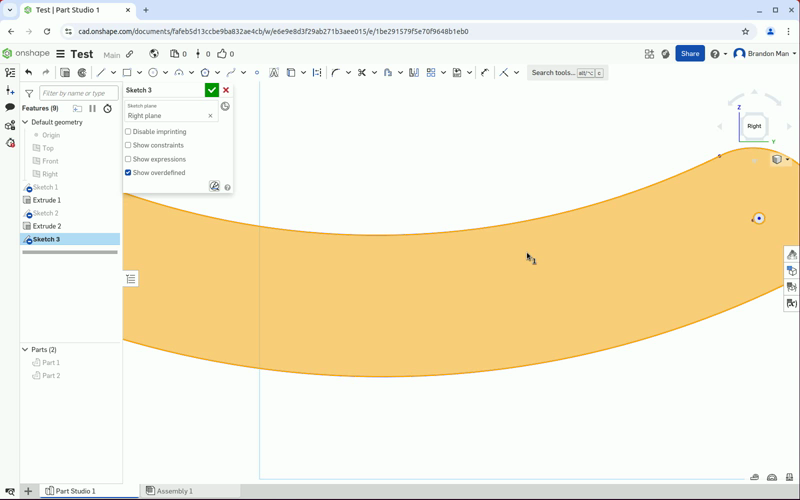
scroll(-6)
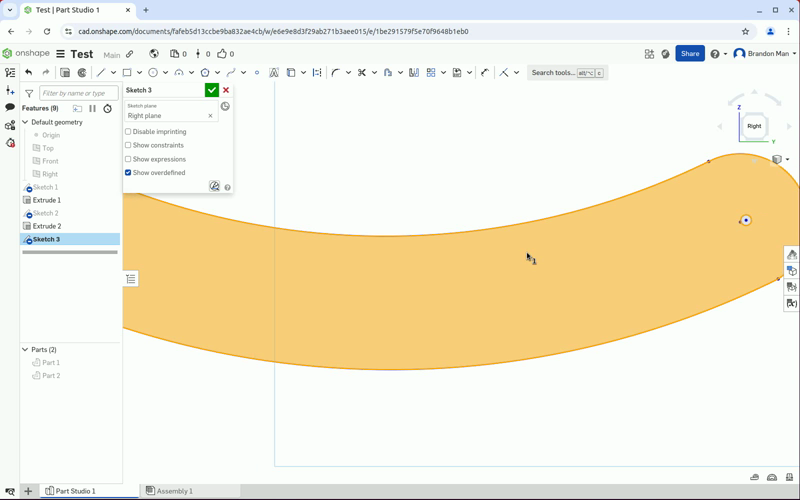
scroll(-6)
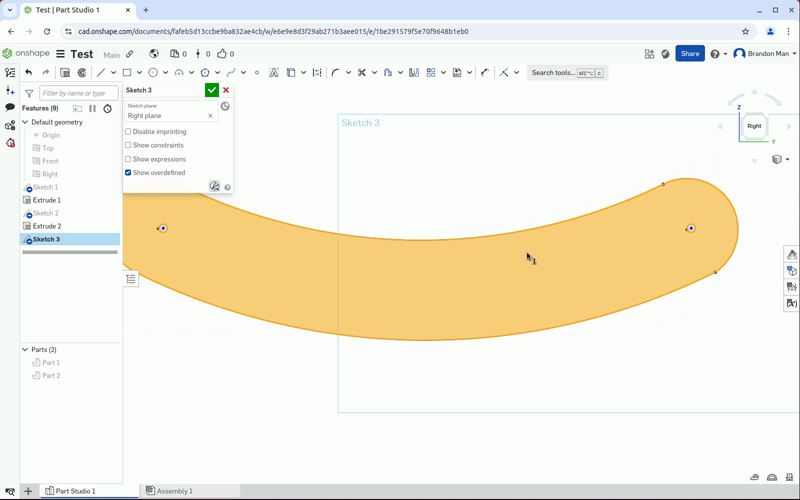
scroll(-6)
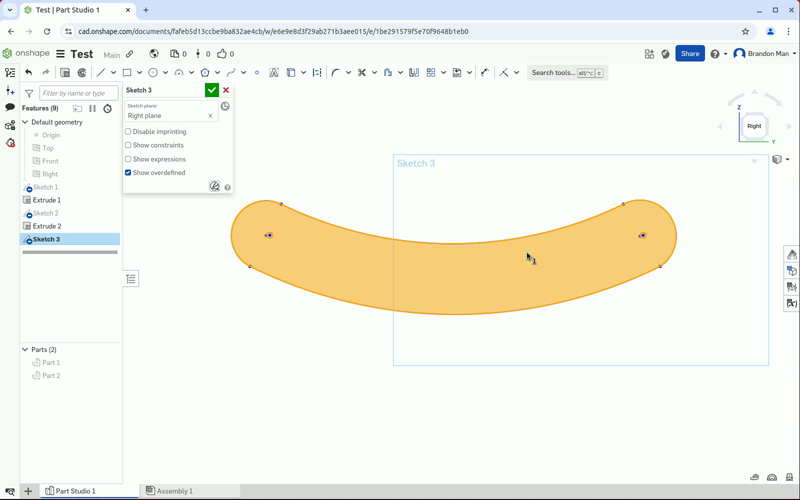
scroll(-6)
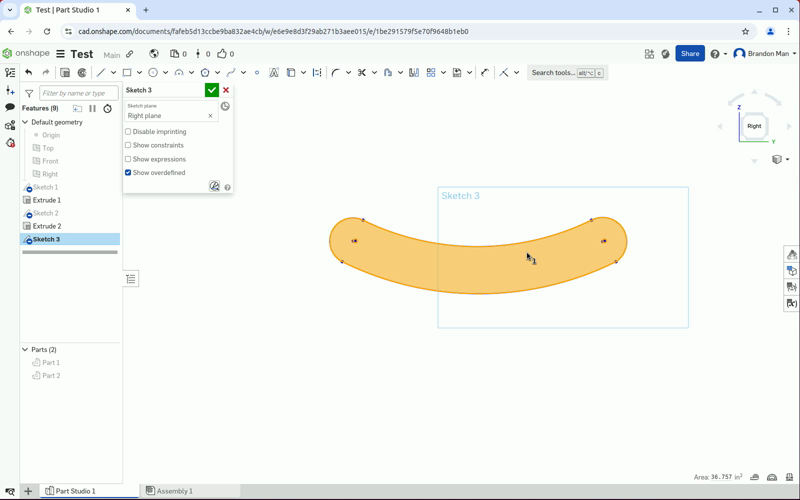
scroll(-6)
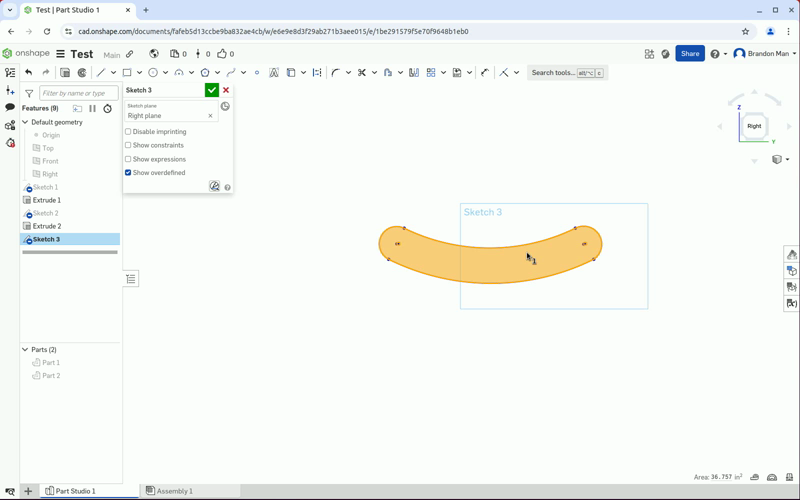
scroll(-6)
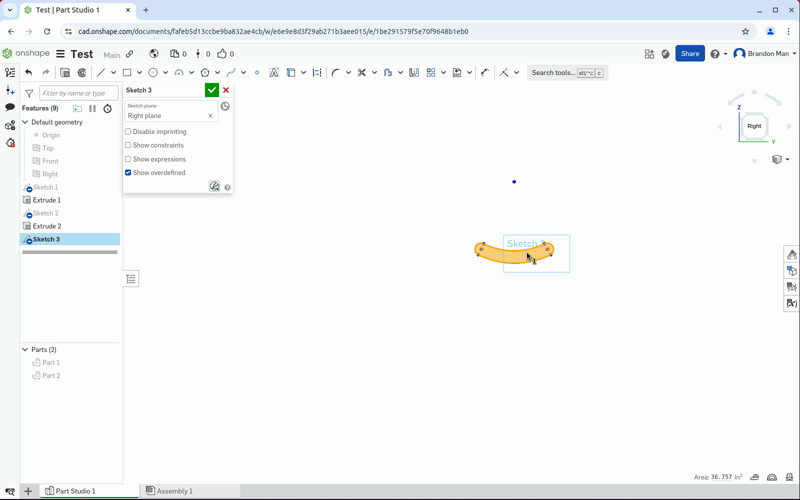
mouse_move(73, 352)
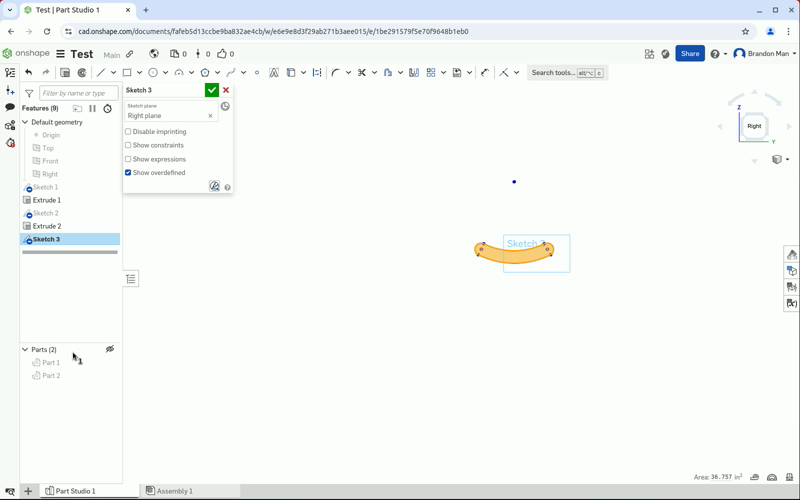
key(shift+y)
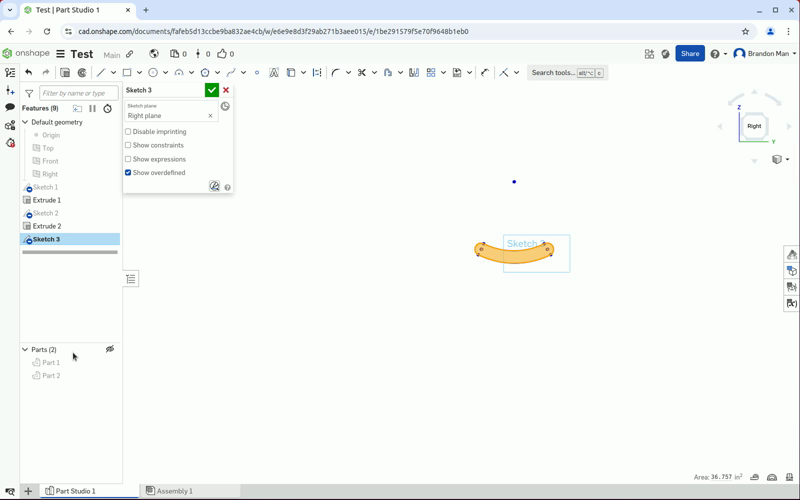
key(shift+e)
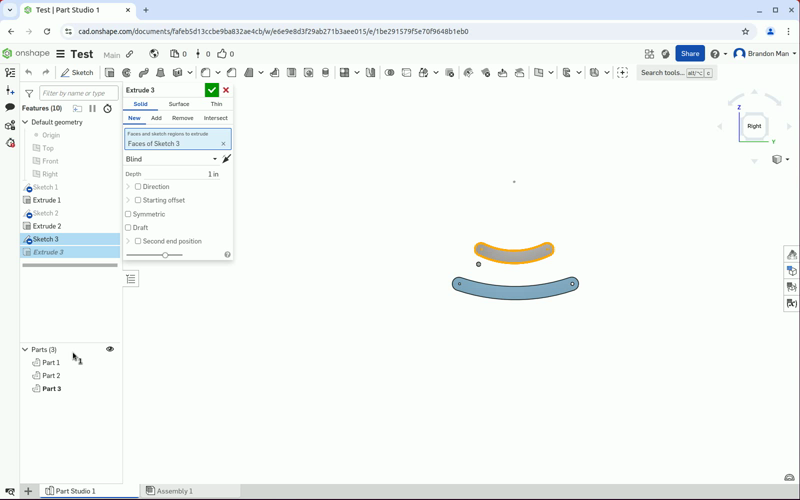
mouse_move(143, 106)
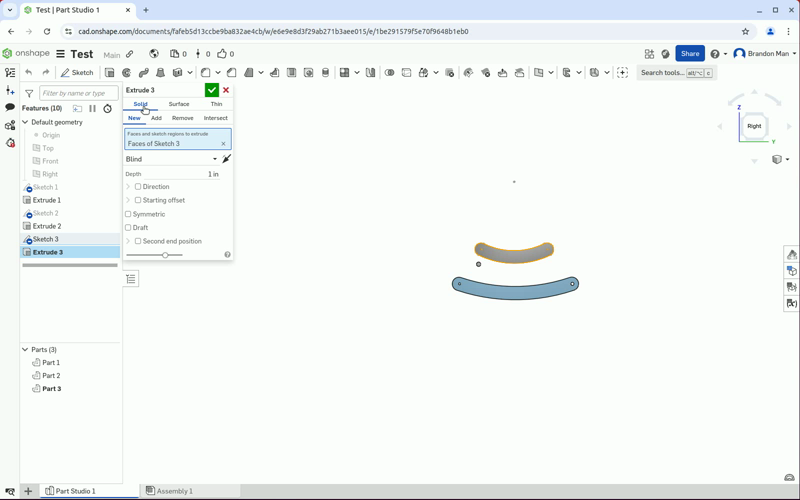
click(143, 106)
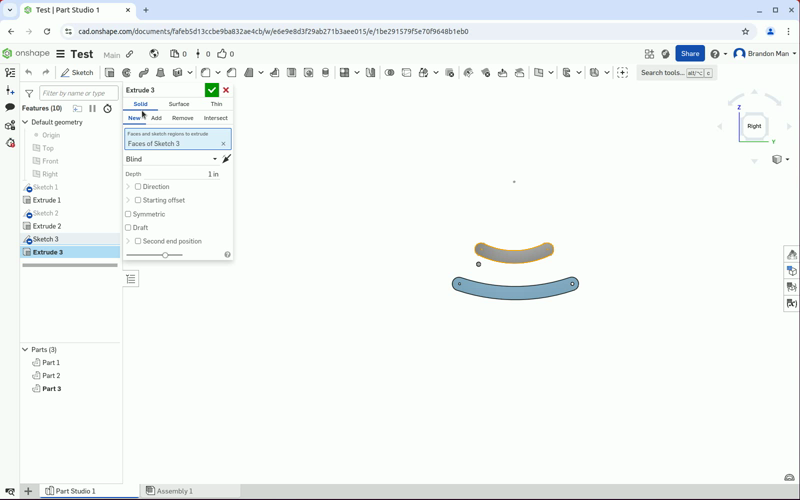
mouse_move(137, 120)
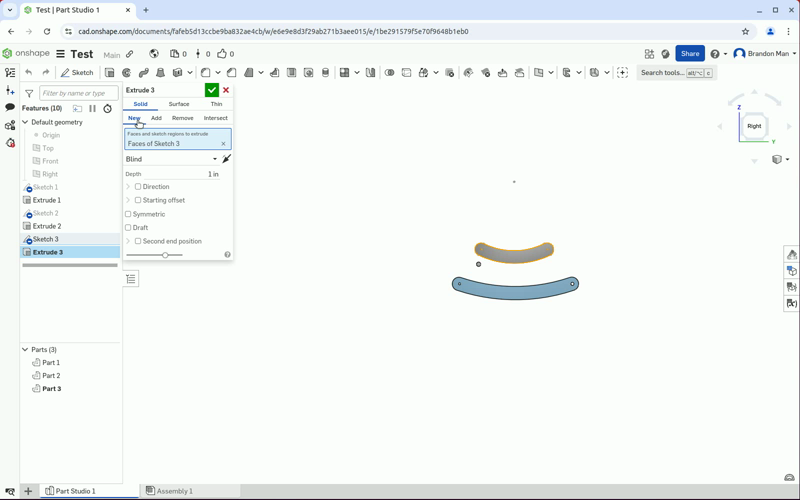
click(137, 120)
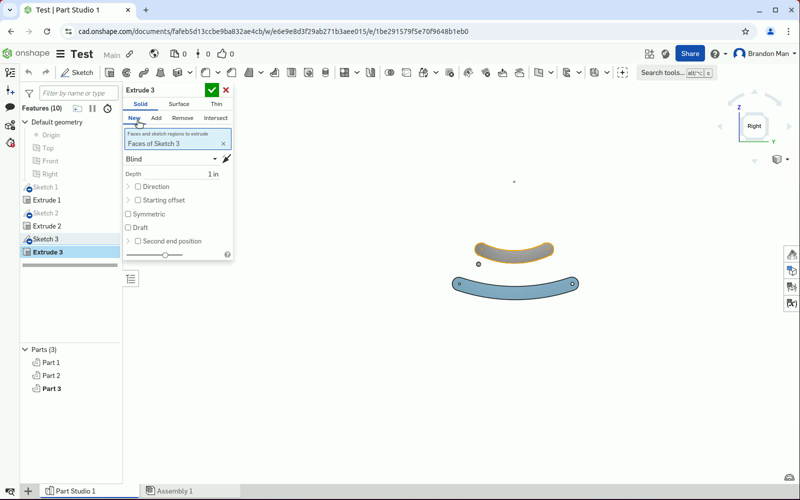
key(tab, 4)
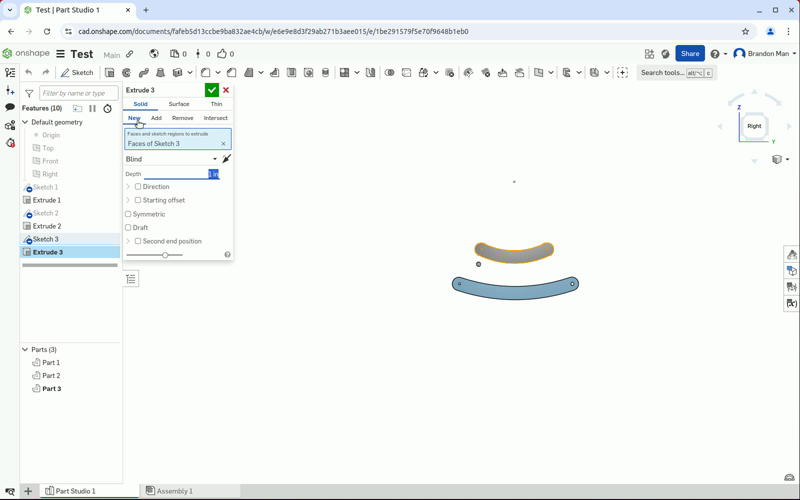
text(1.204)
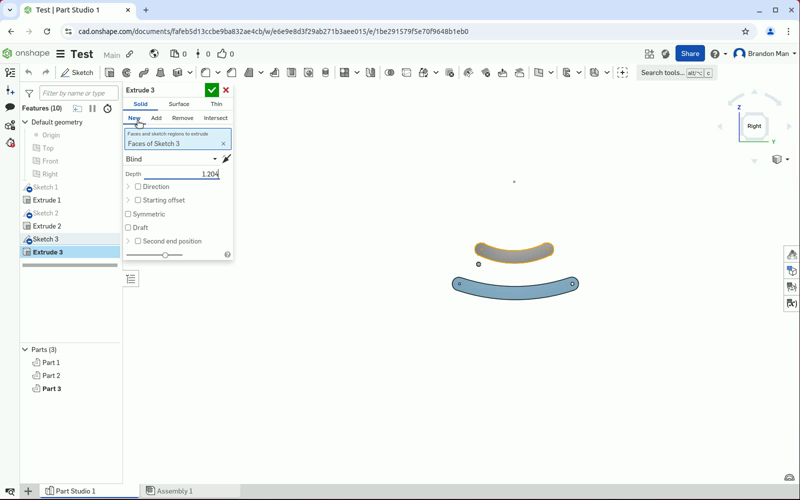
key(enter)
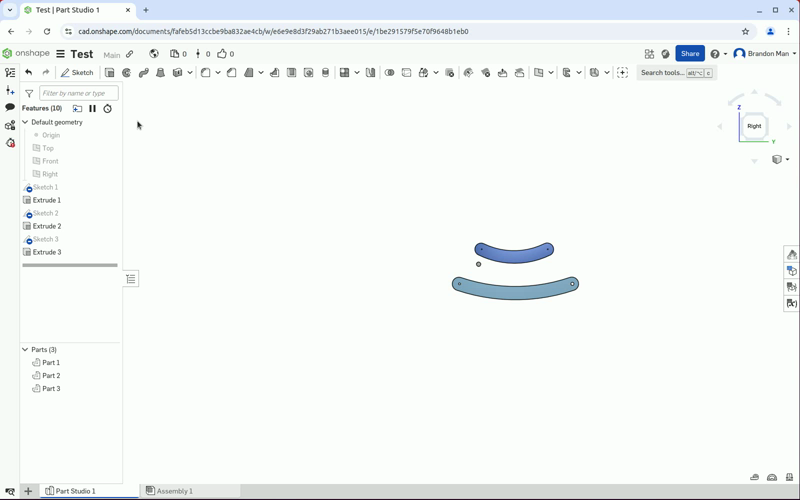
key(shift+h)
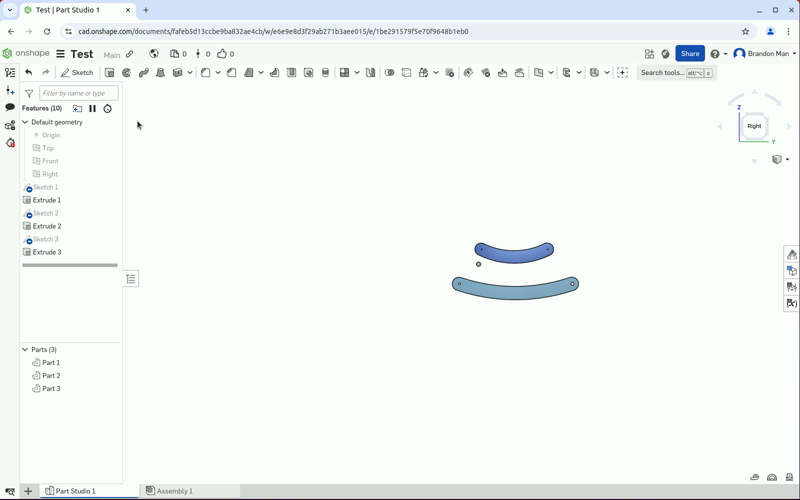
key(shift+h)
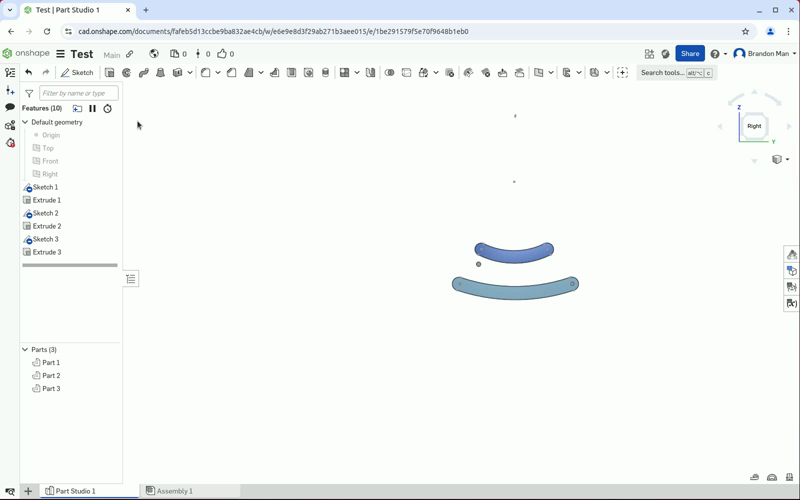
key(shift+7)
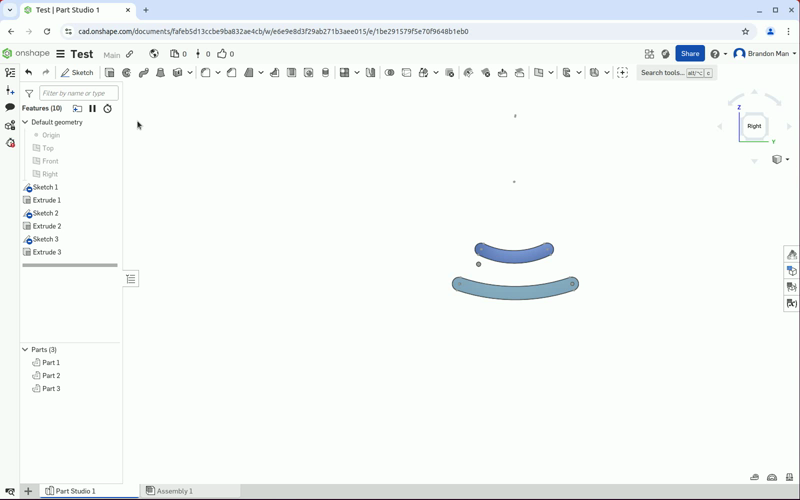
key(right, 2)
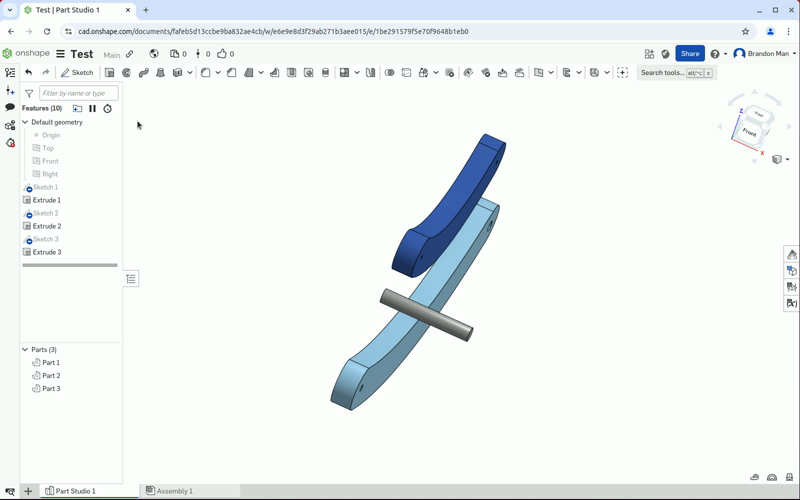
key(down, 2)
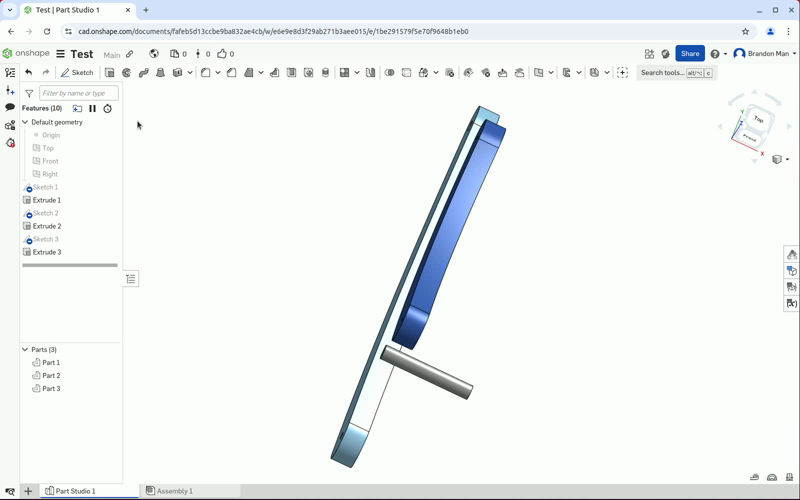
key(up, 2)
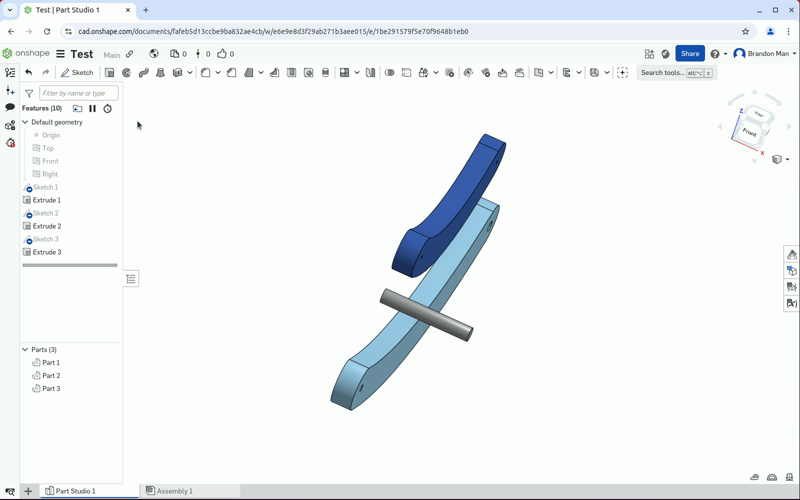
key(left, 2)
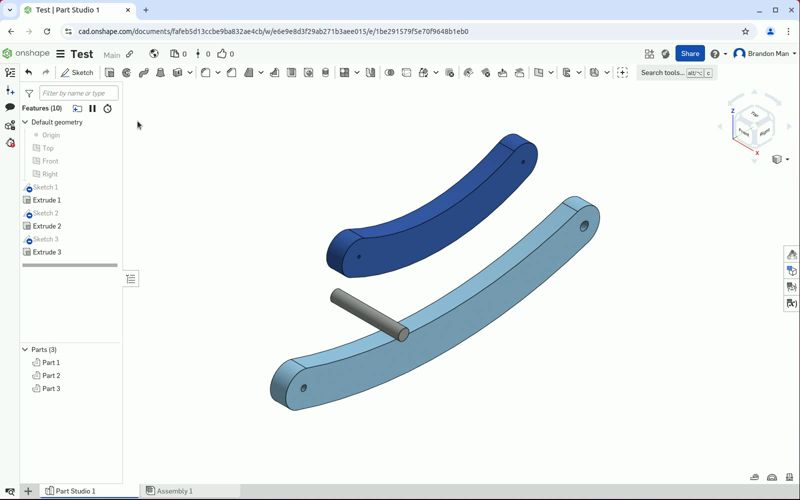
mouse_move(73, 189)
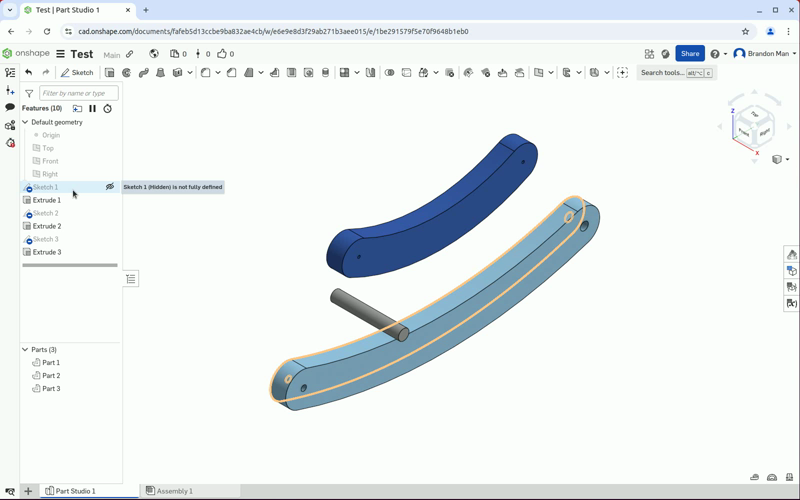
click(73, 189)